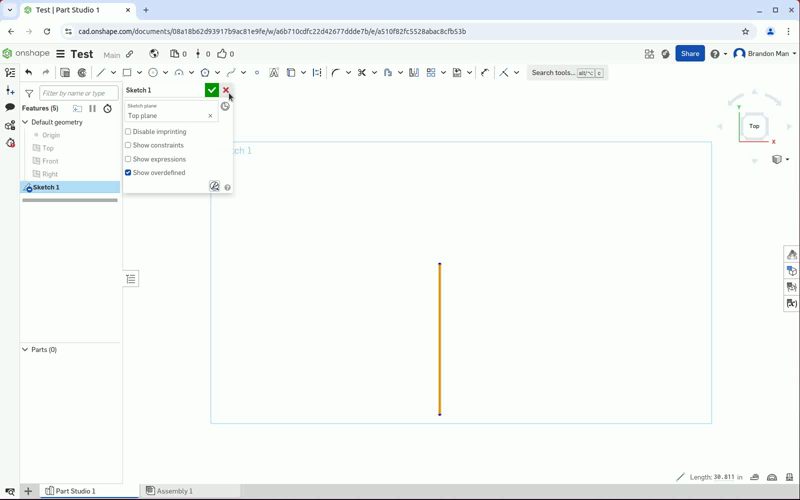
key(shift+h)
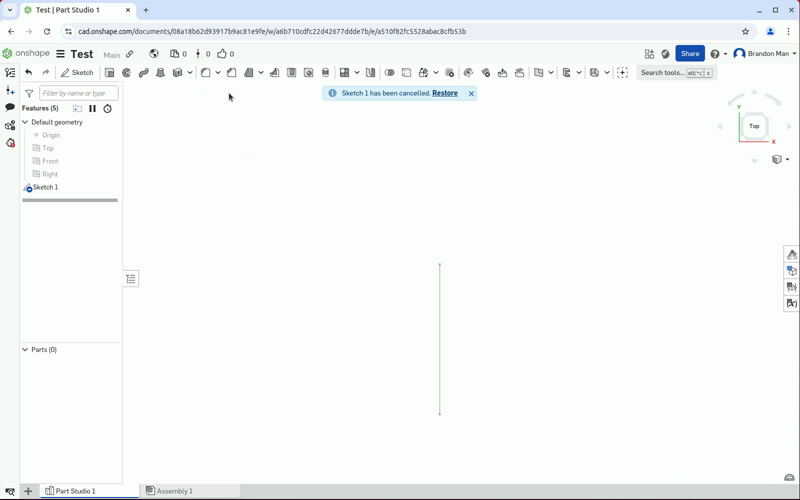
key(shift+s)
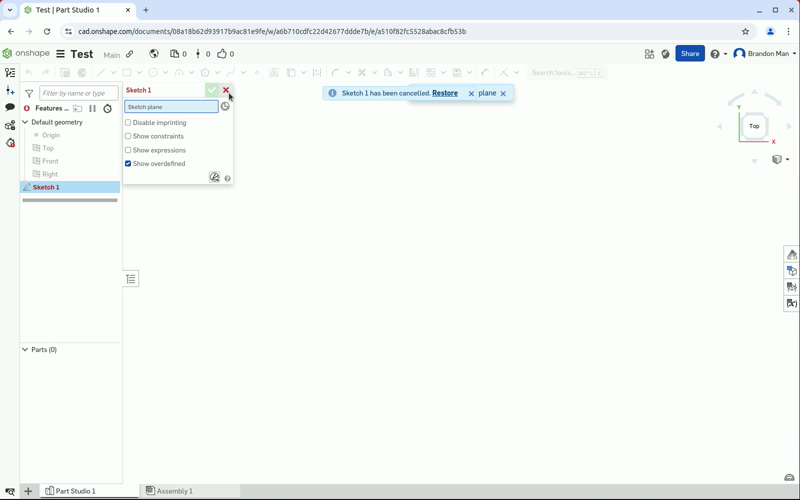
mouse_move(73, 150)
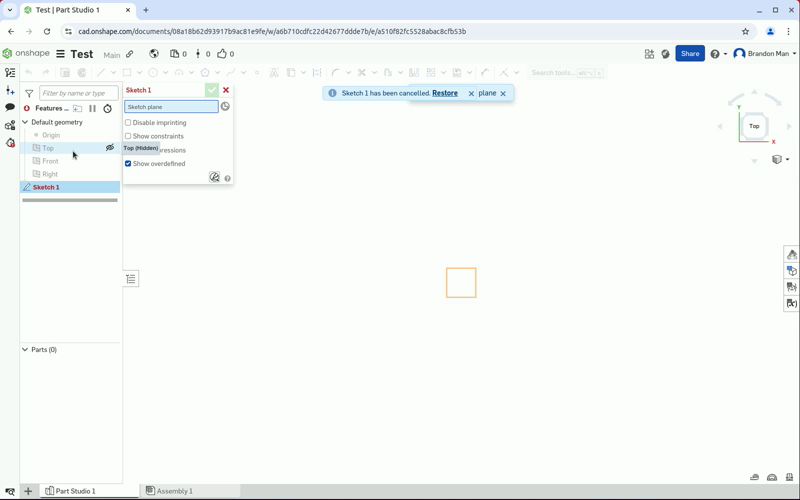
click(73, 150)
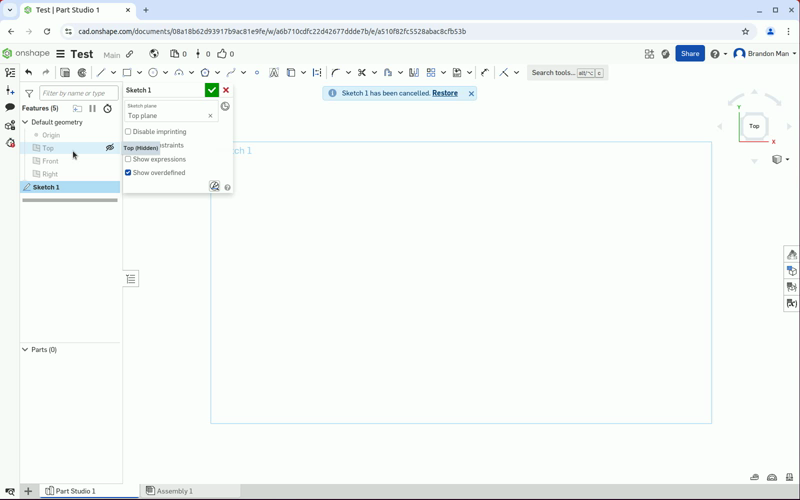
mouse_move(73, 352)
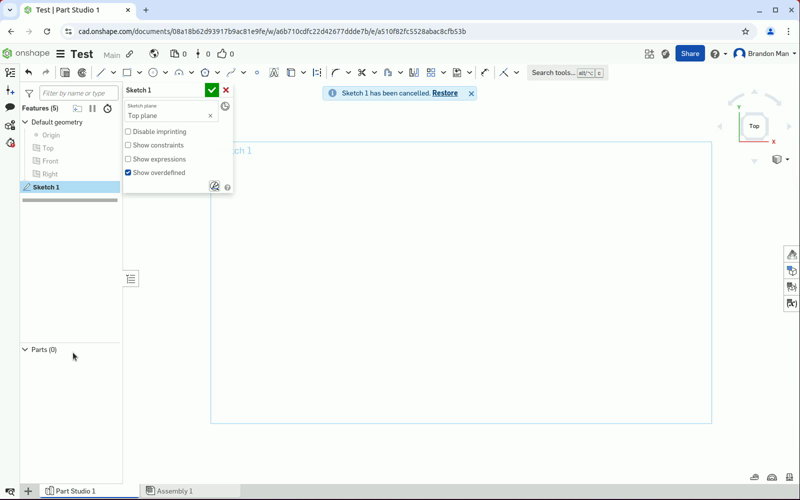
key(y)
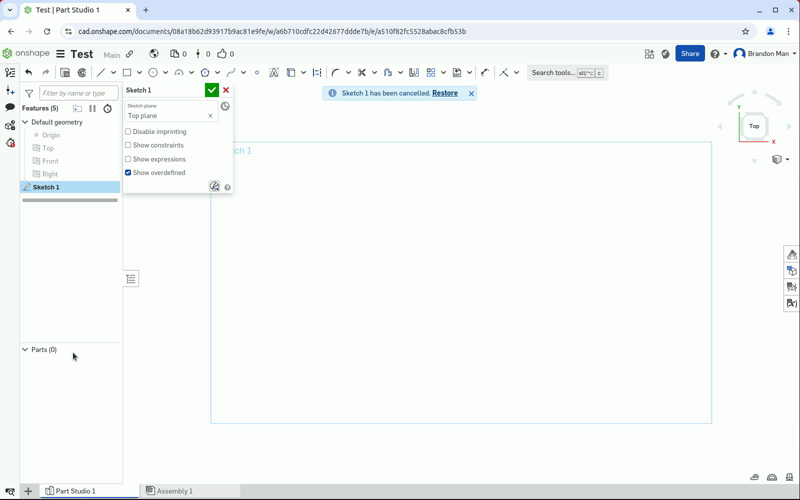
key(l)
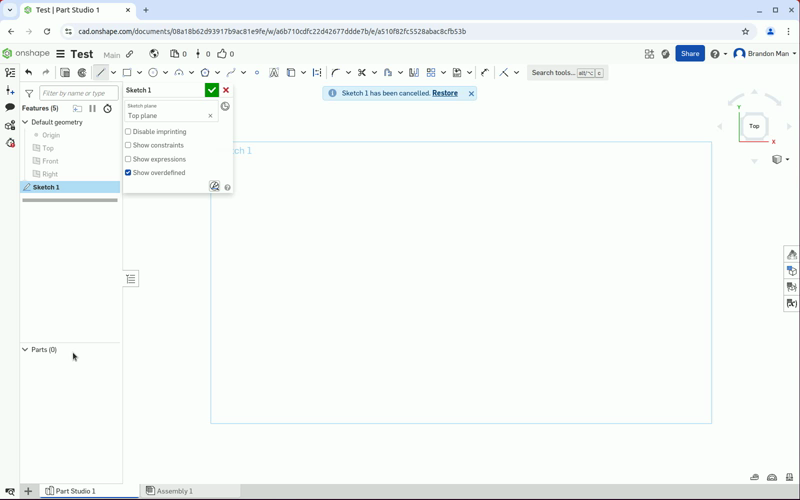
key_down(shift)
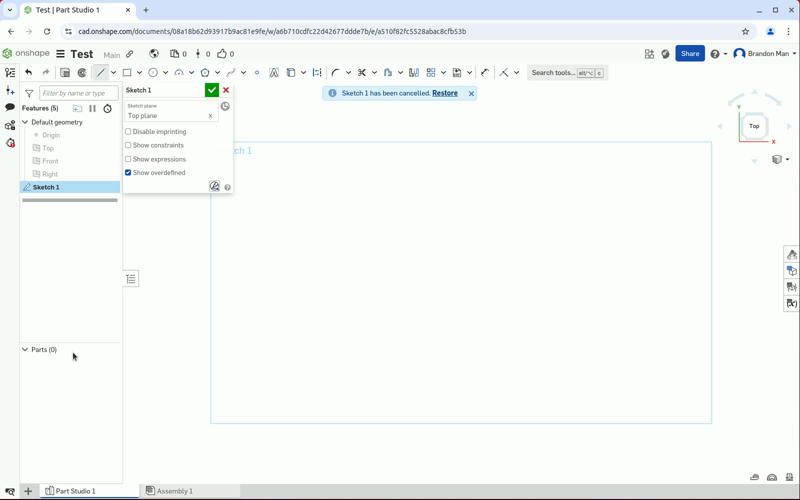
mouse_move(424, 319)
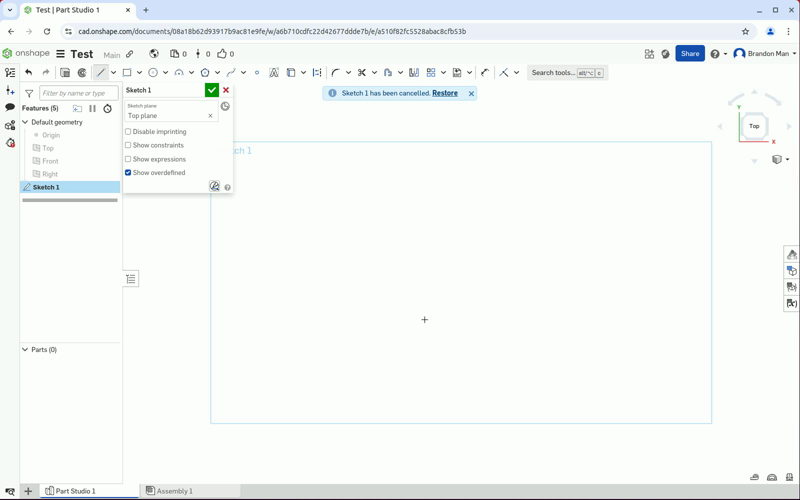
click(424, 319)
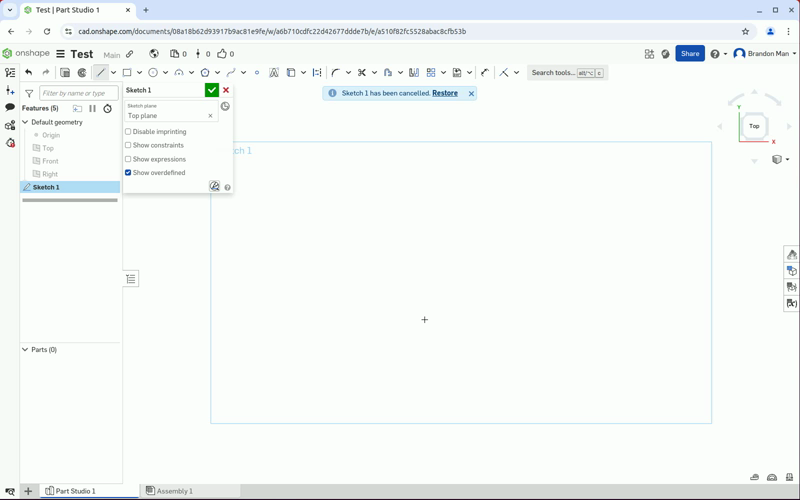
key_up(shift)
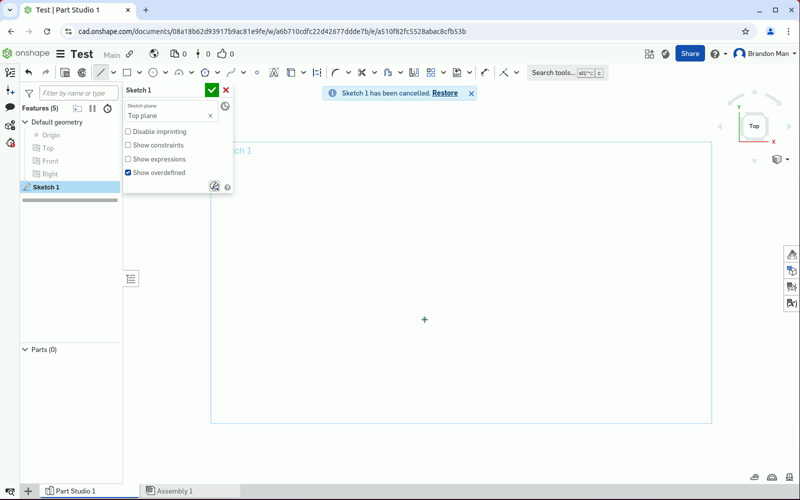
key_down(shift)
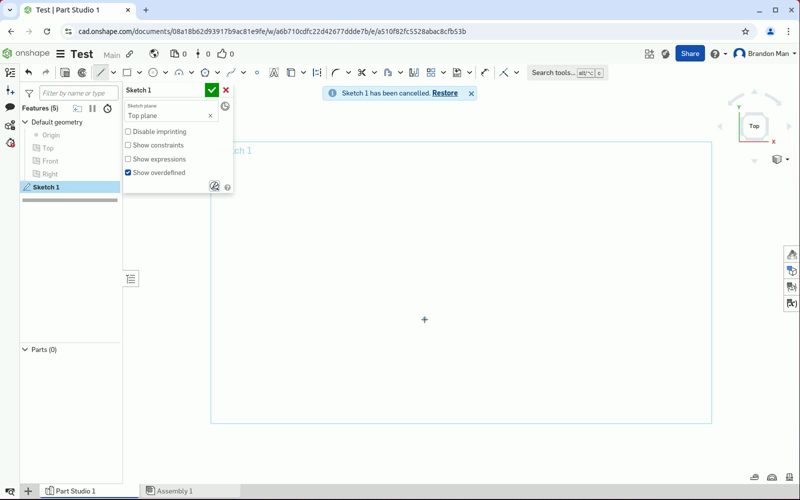
mouse_move(497, 319)
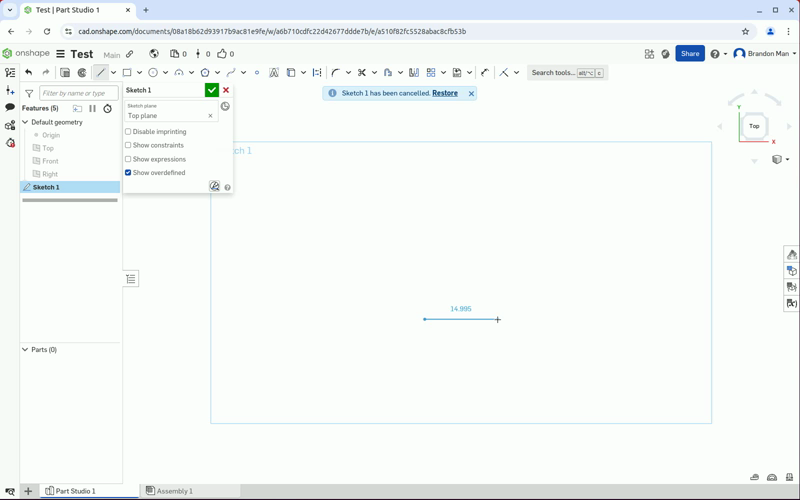
click(497, 319)
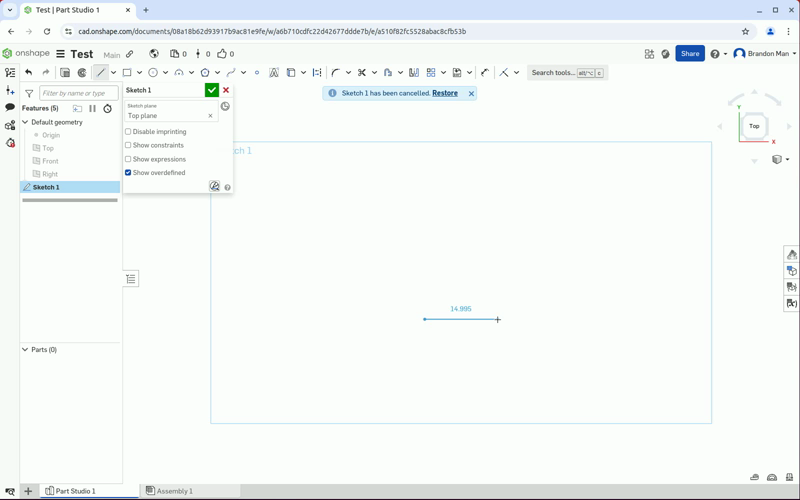
key_up(shift)
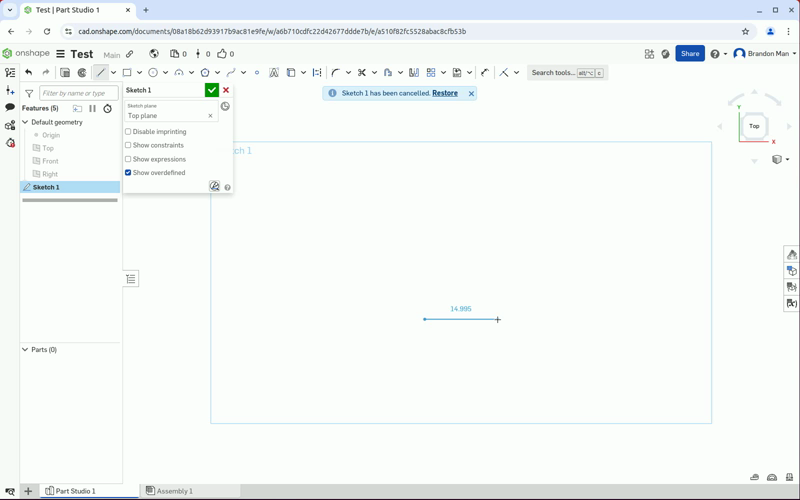
key_down(shift)
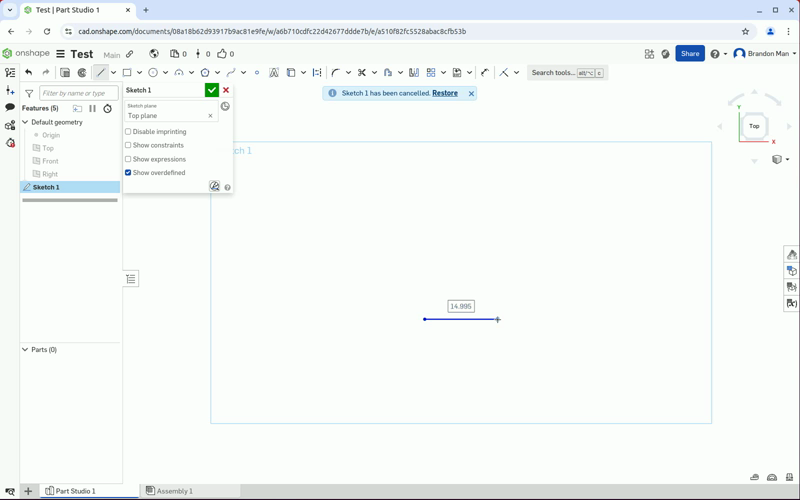
mouse_move(497, 246)
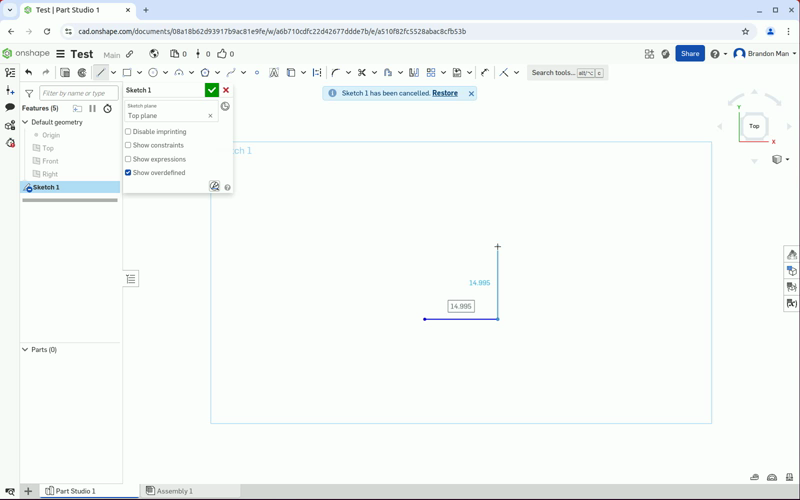
click(497, 246)
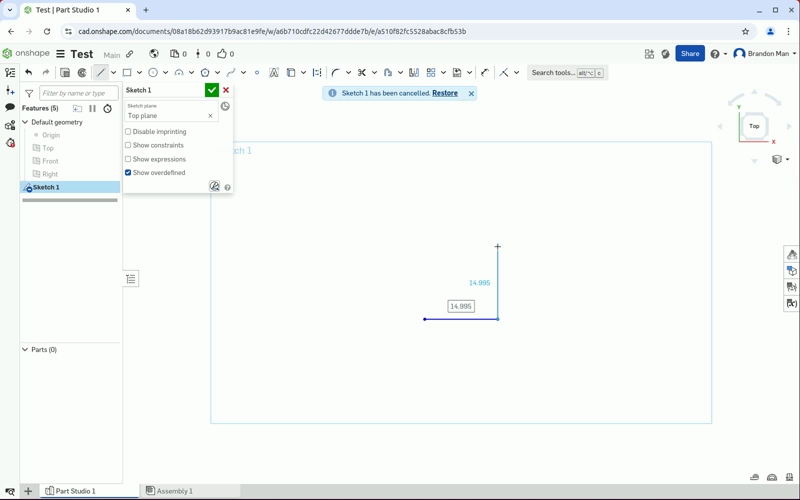
key_up(shift)
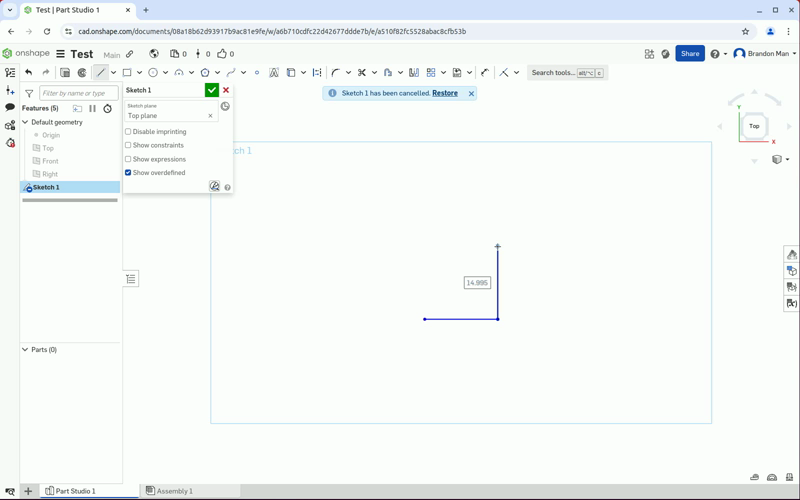
key_down(shift)
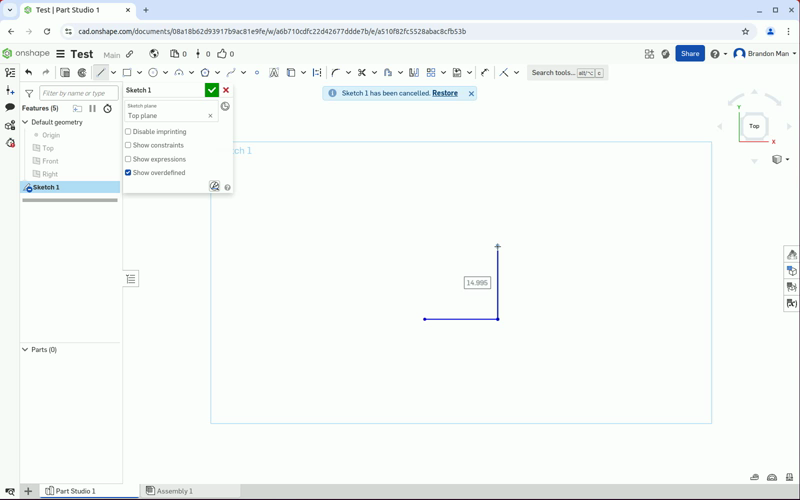
mouse_move(424, 246)
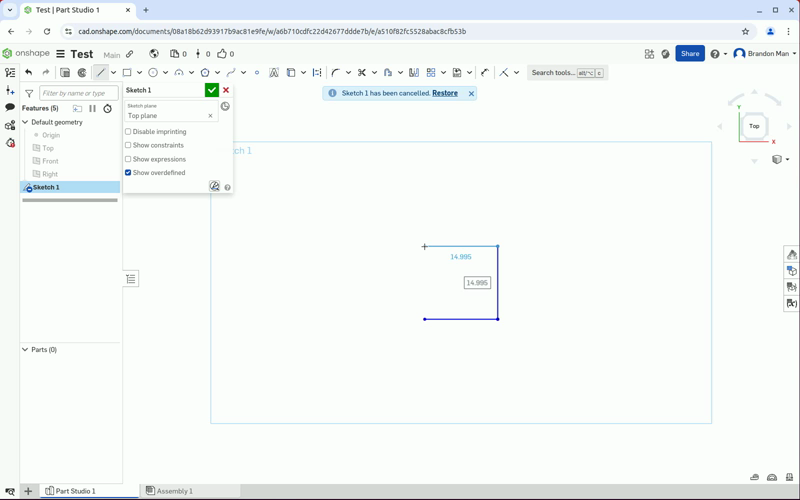
click(424, 246)
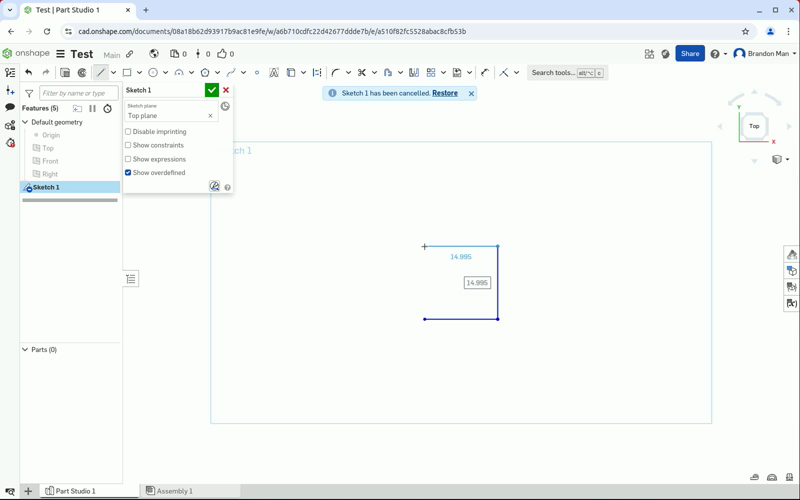
key_up(shift)
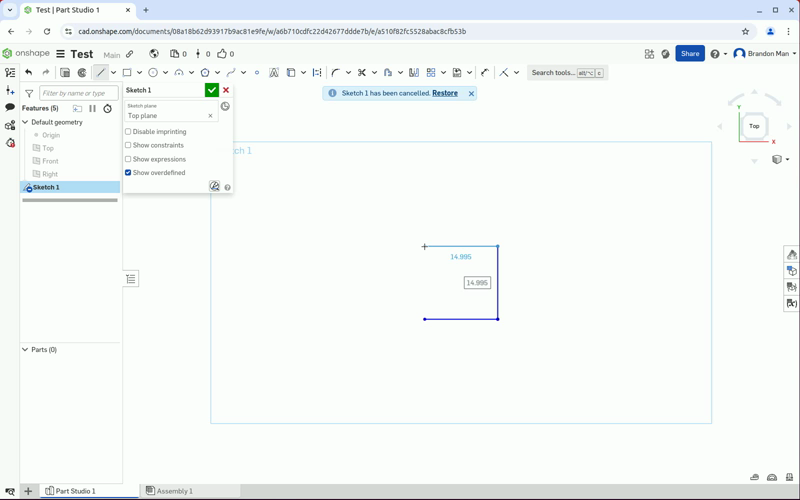
key_down(shift)
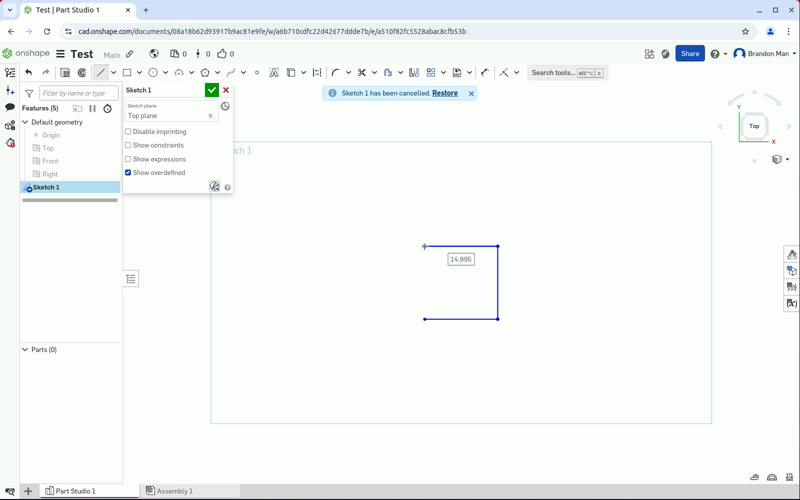
mouse_move(424, 319)
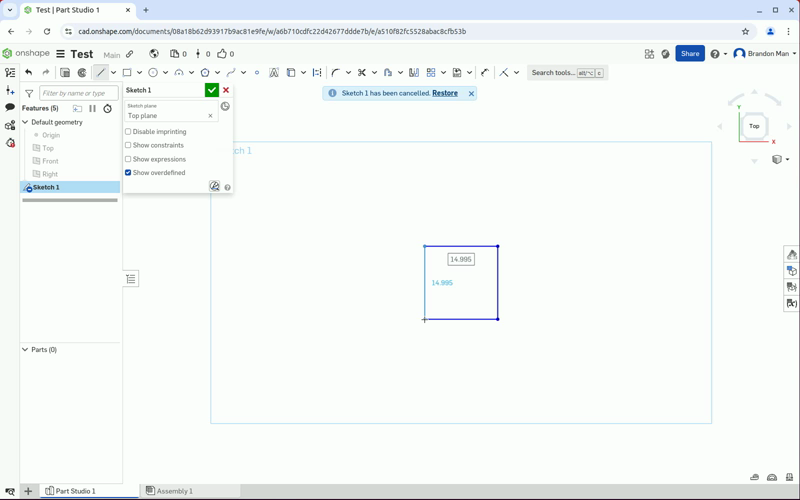
key_up(shift)
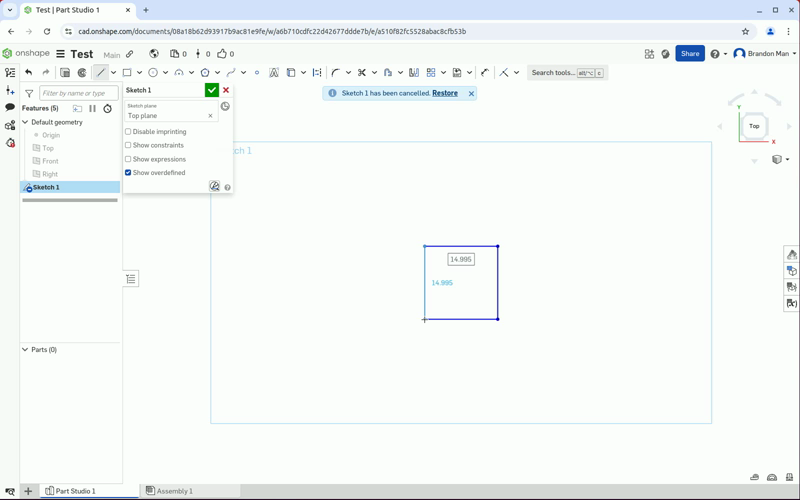
click(424, 319)
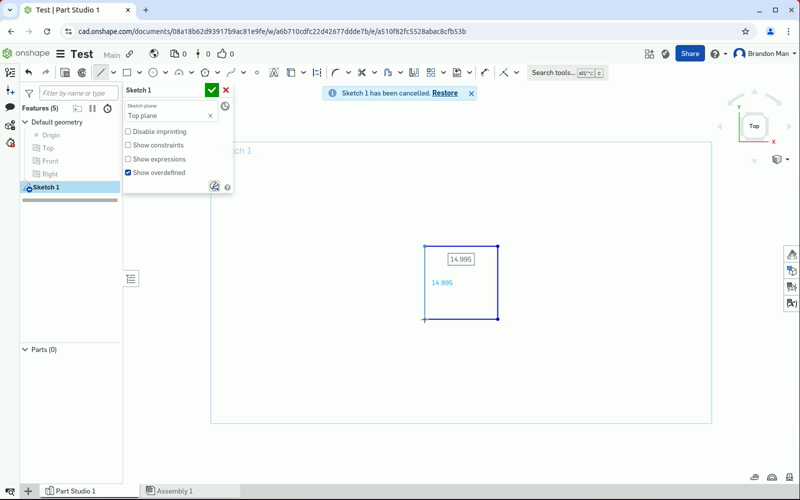
key(esc)
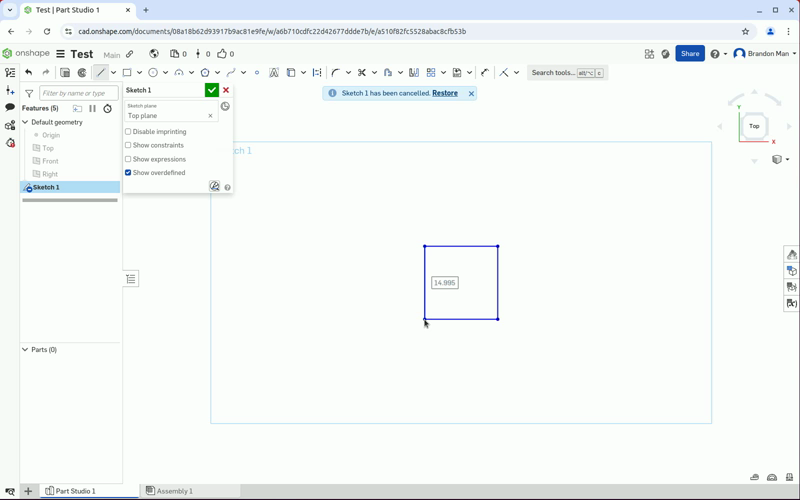
mouse_move(455, 299)
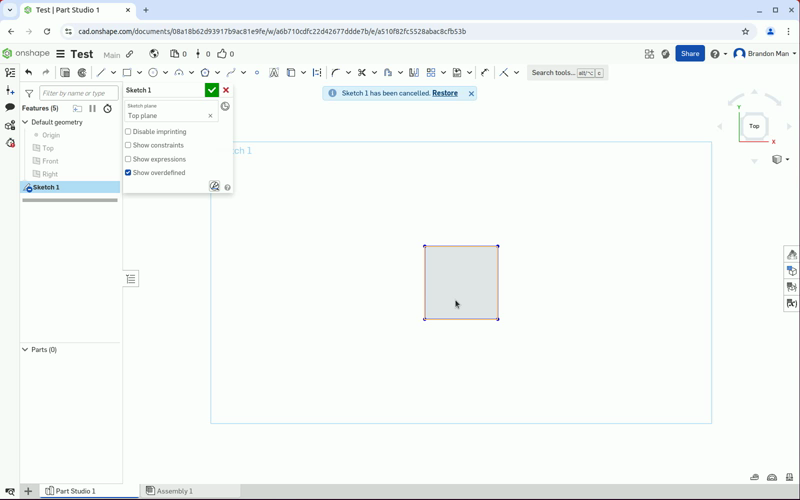
click(455, 299)
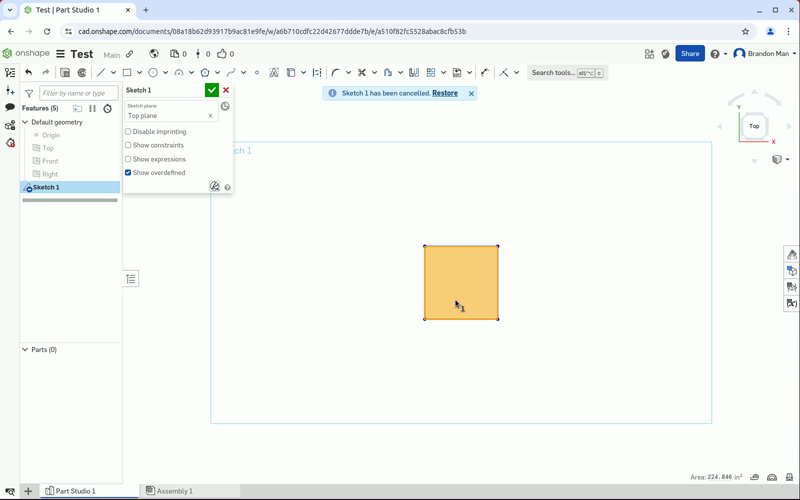
mouse_move(73, 352)
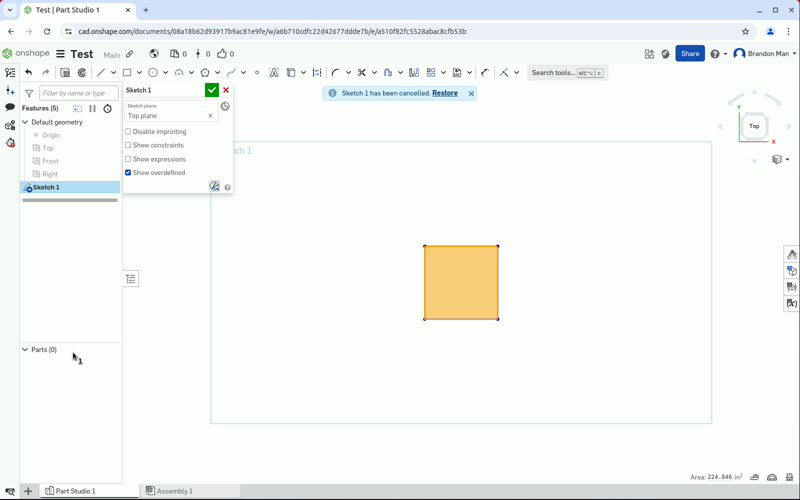
key(shift+y)
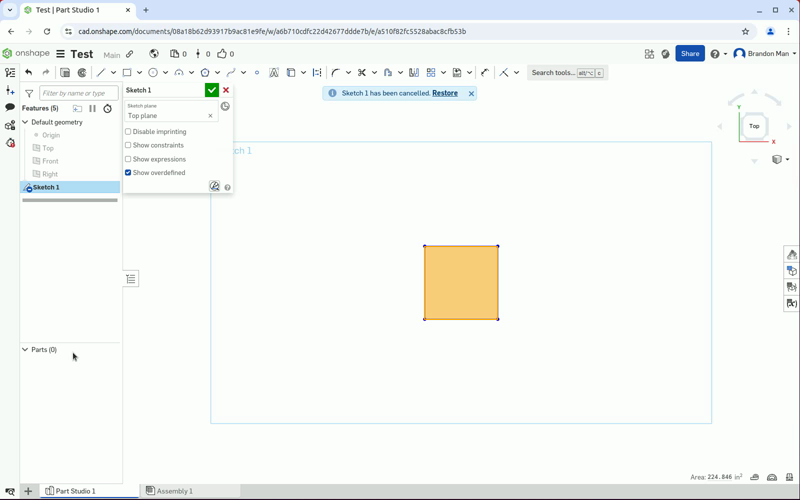
key(shift+e)
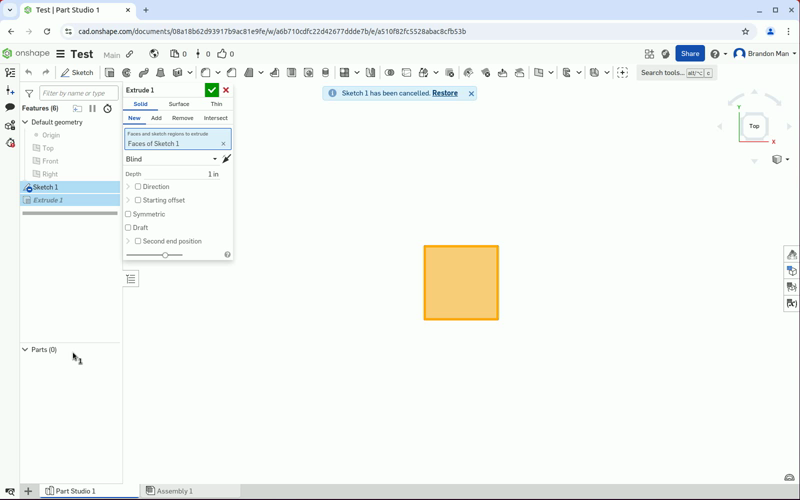
mouse_move(143, 106)
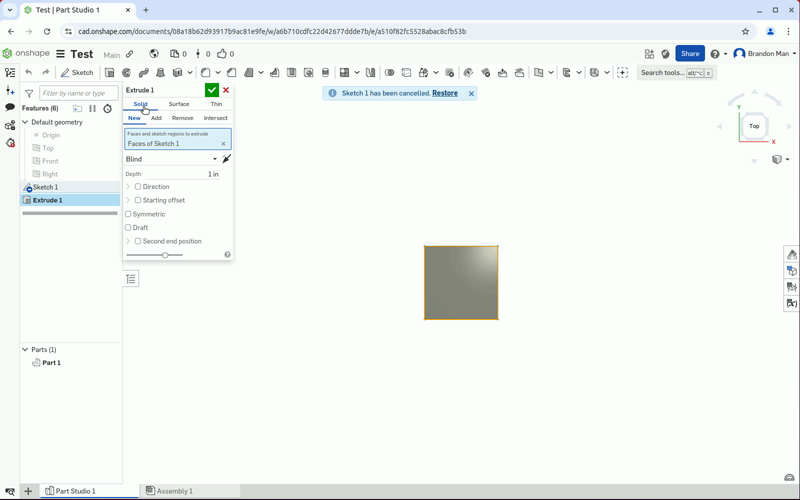
click(143, 106)
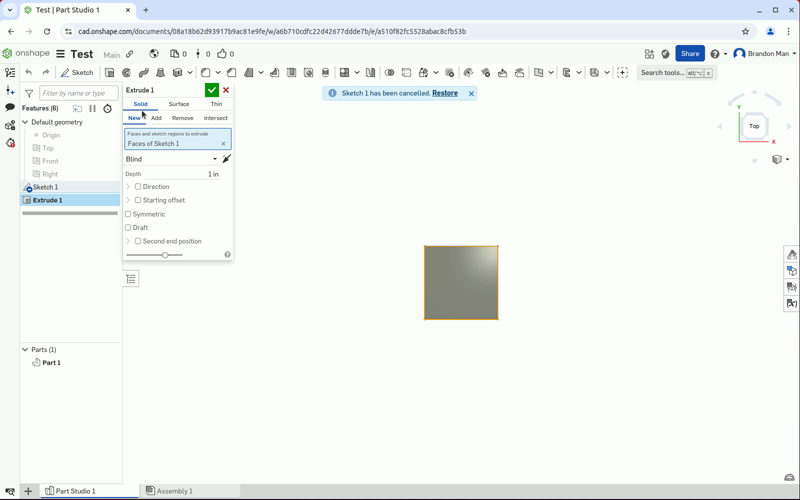
mouse_move(137, 120)
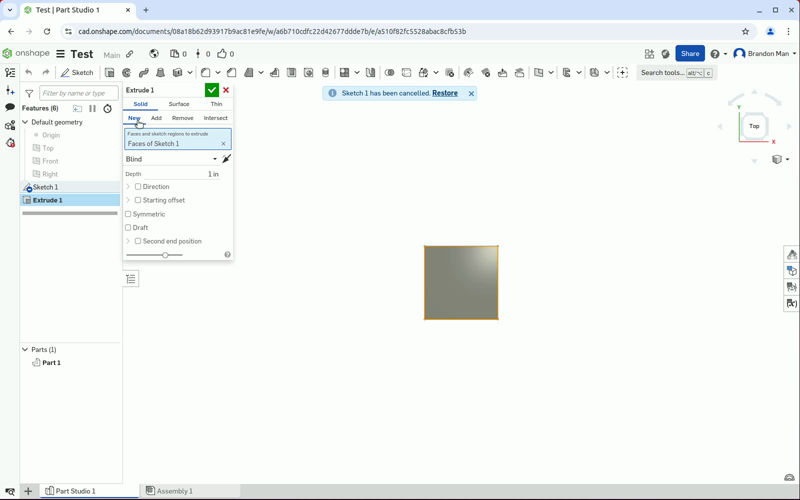
click(137, 120)
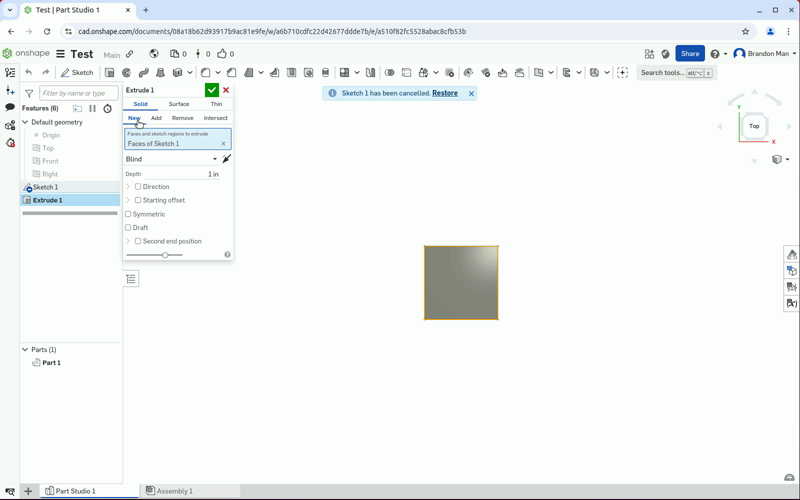
key(tab, 4)
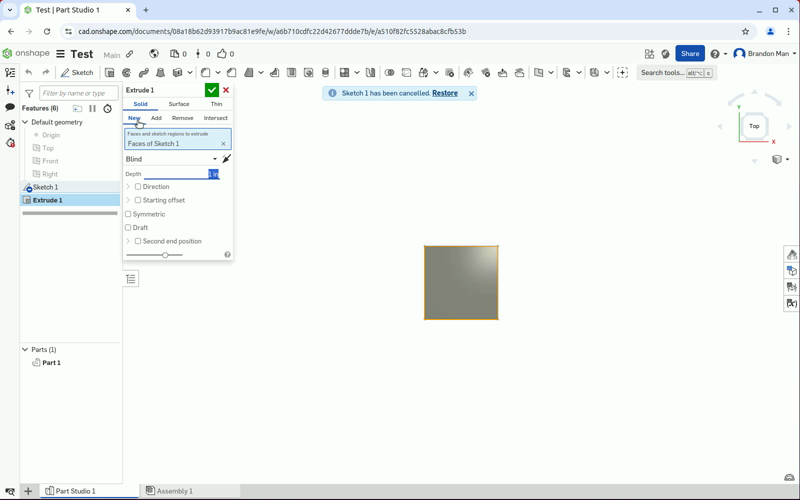
text(23.108)
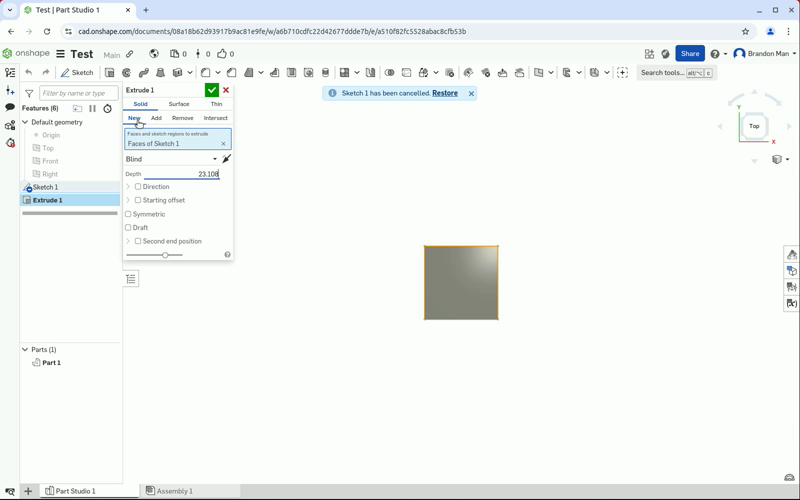
key(enter)
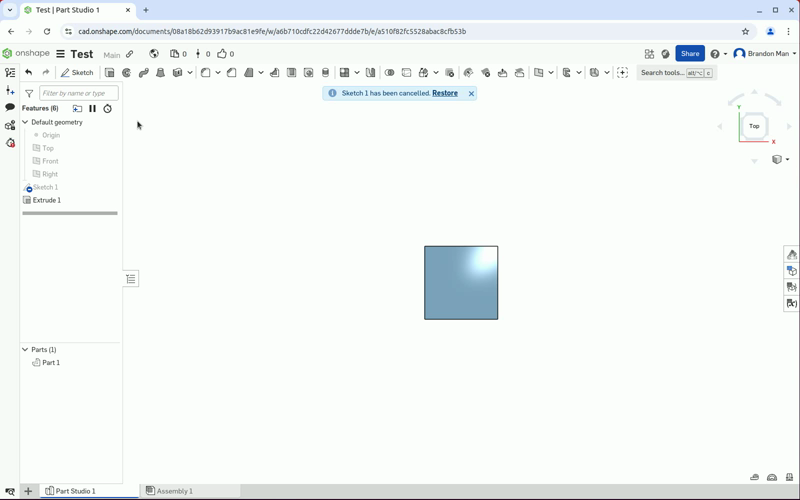
key(shift+h)
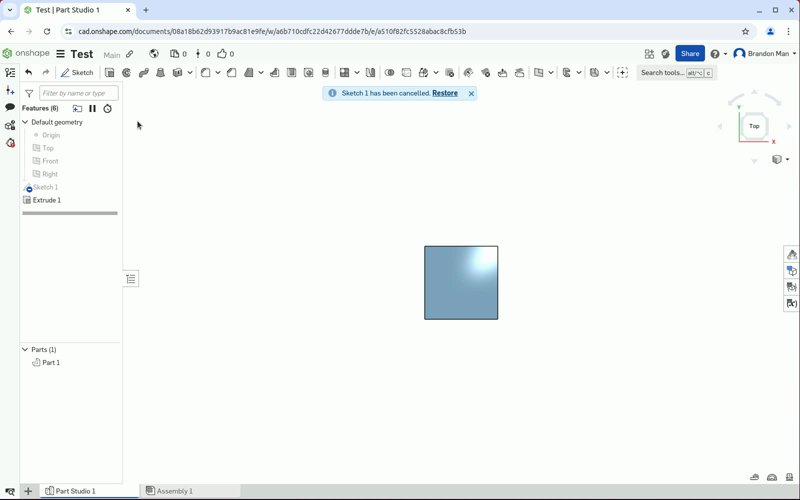
key(shift+h)
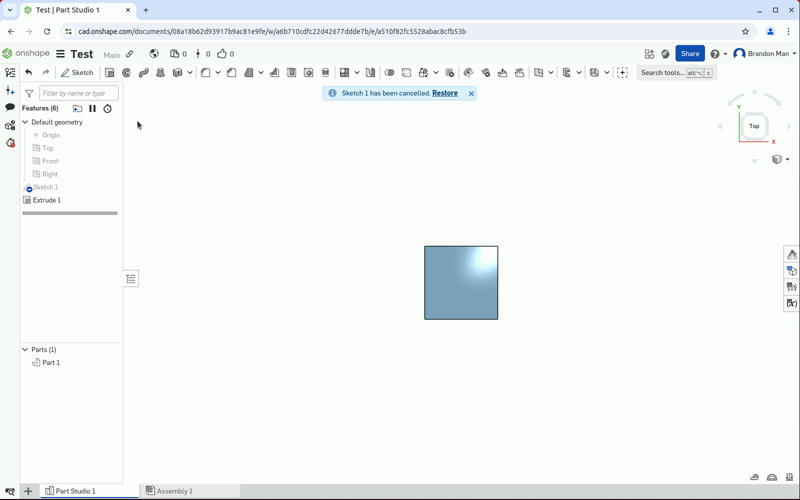
mouse_move(73, 189)
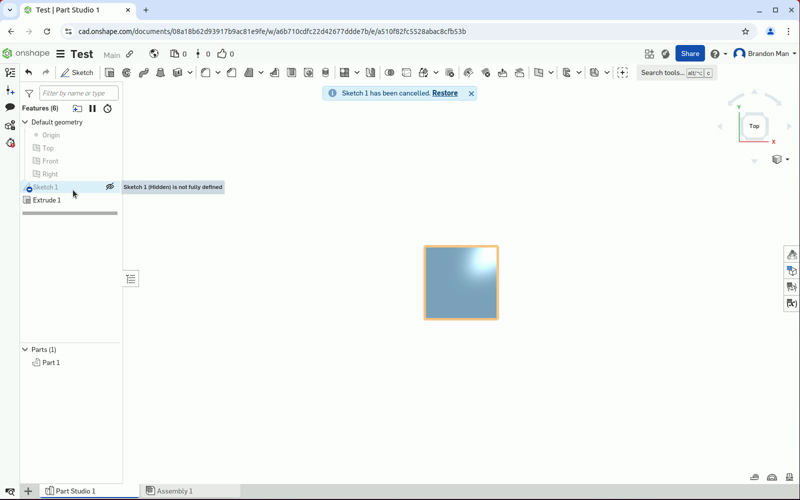
click(73, 189)
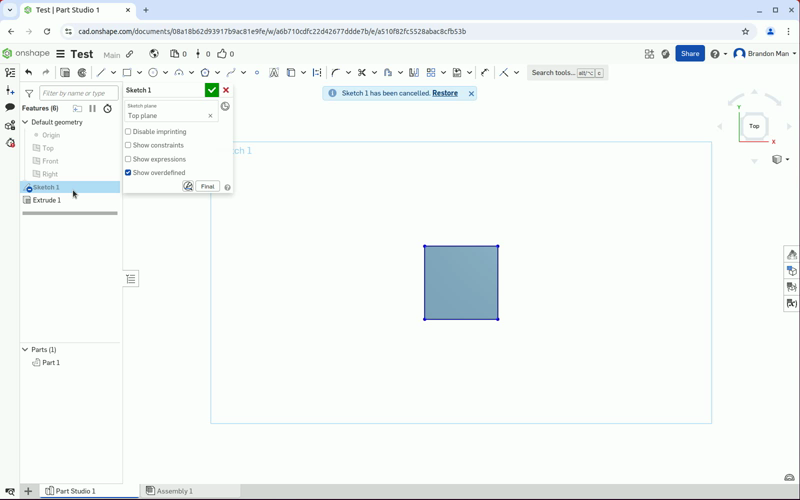
mouse_move(229, 92)
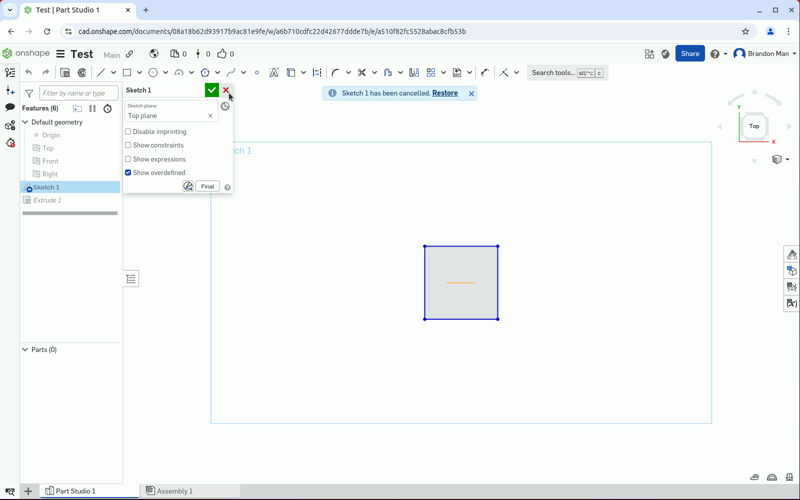
click(229, 92)
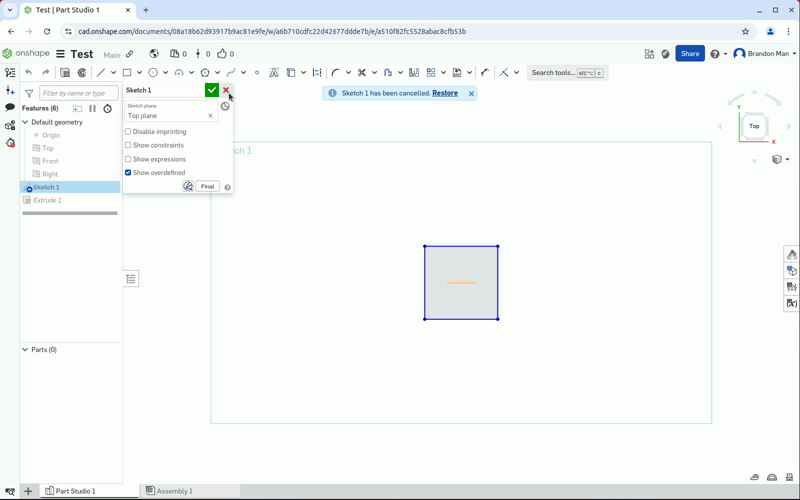
key(shift+s)
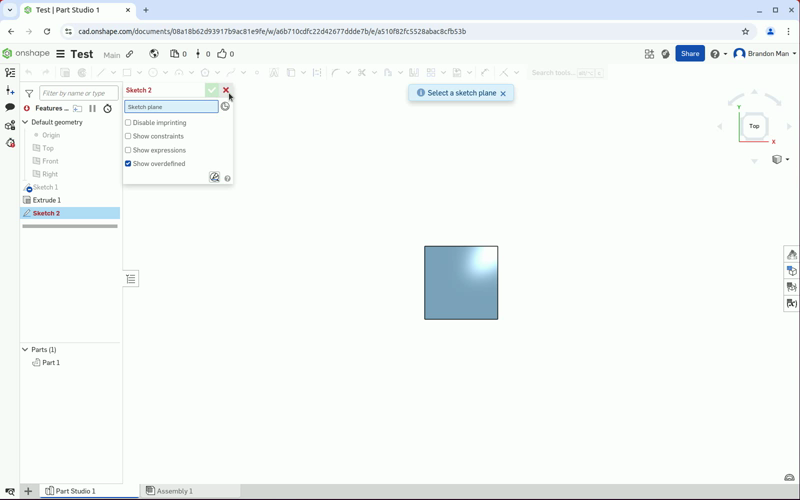
mouse_move(73, 150)
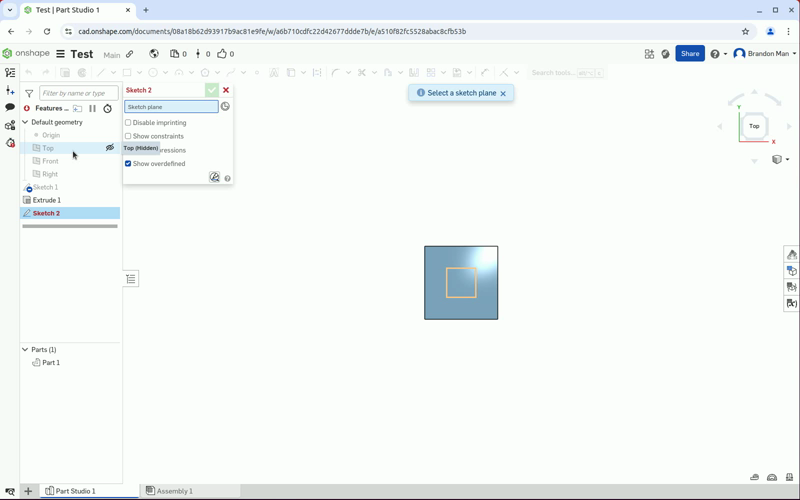
click(73, 150)
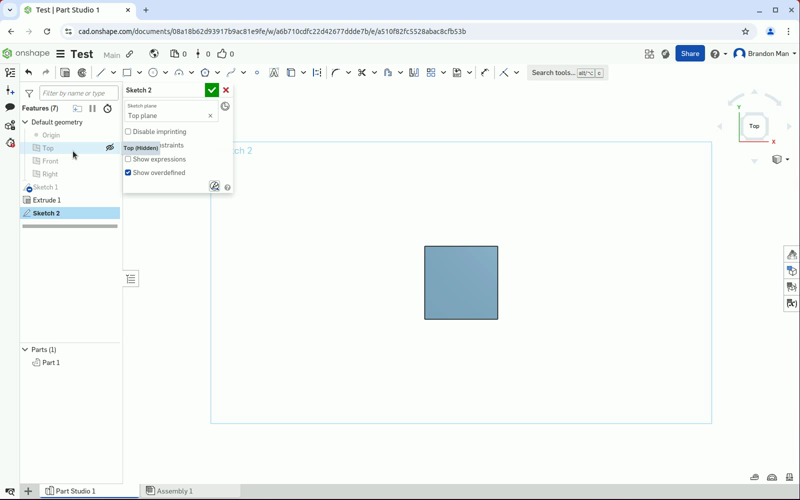
mouse_move(73, 352)
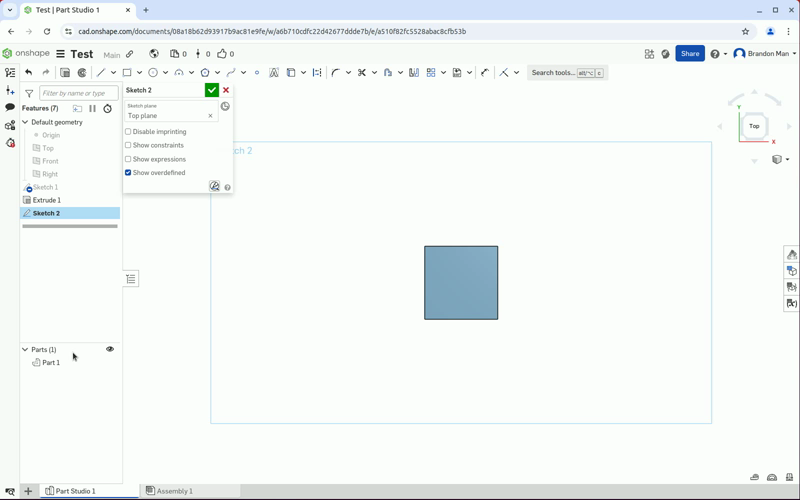
key(y)
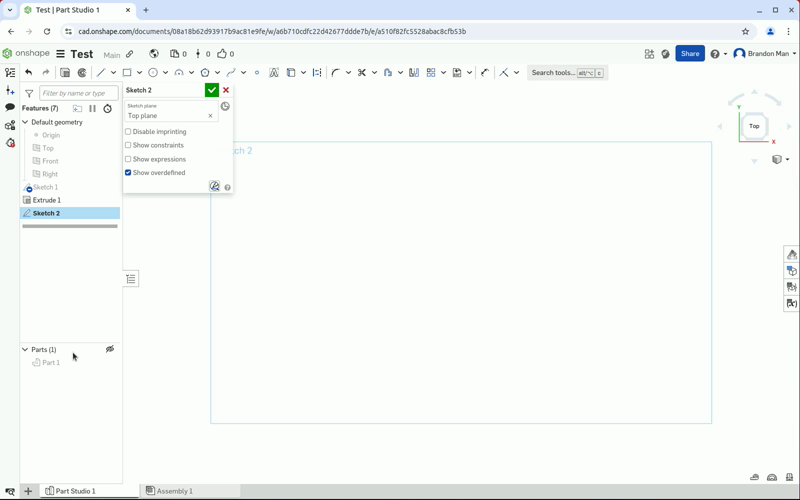
key(l)
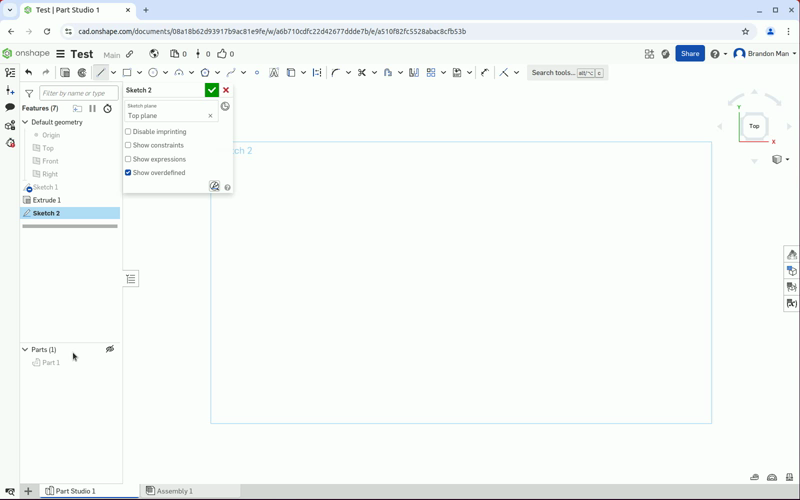
key_down(shift)
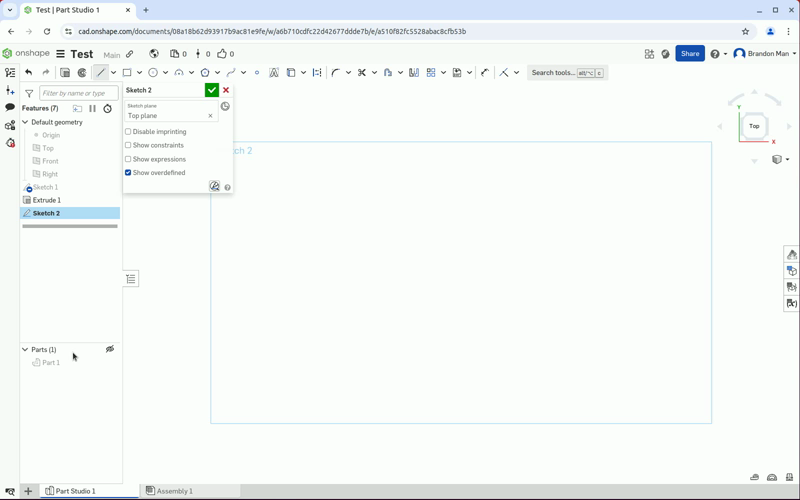
mouse_move(429, 314)
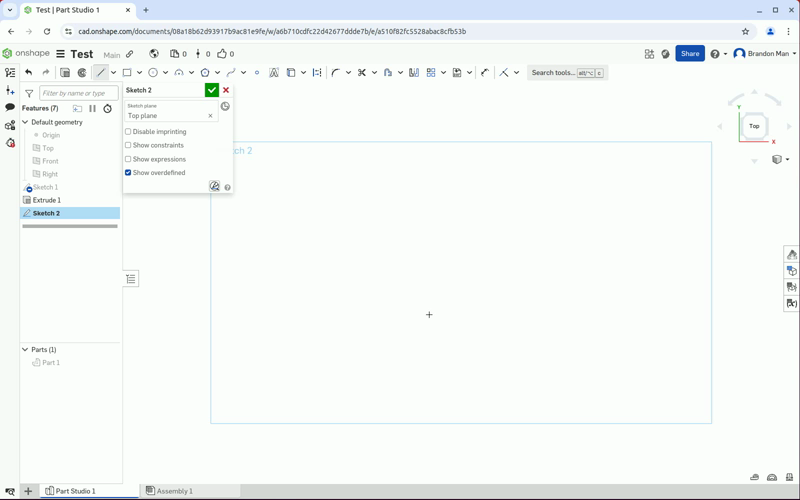
click(429, 314)
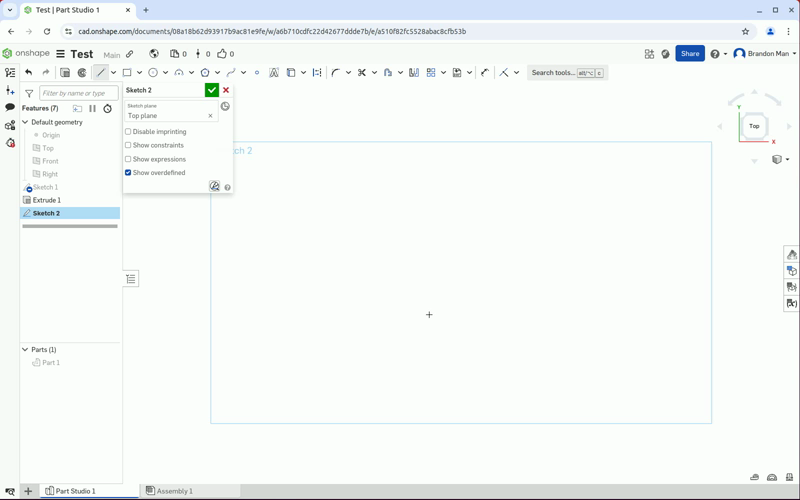
key_up(shift)
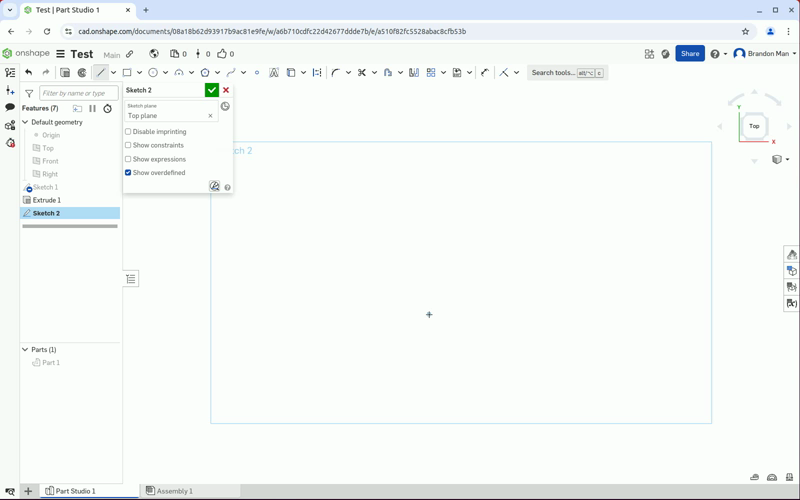
key_down(shift)
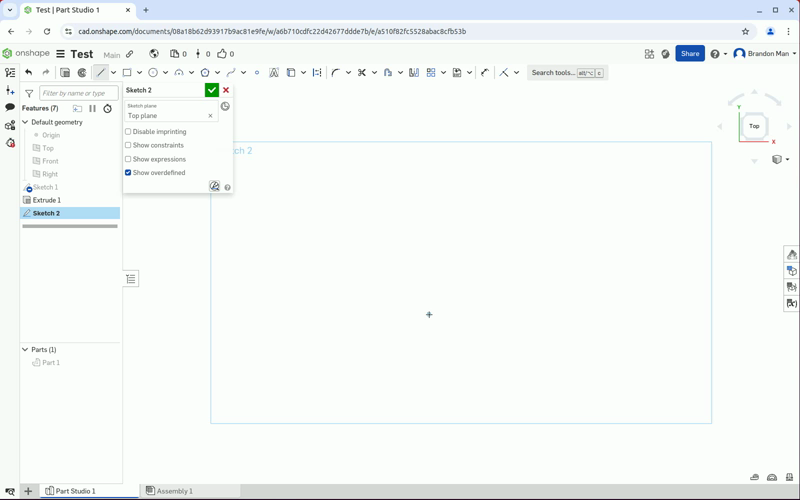
mouse_move(459, 314)
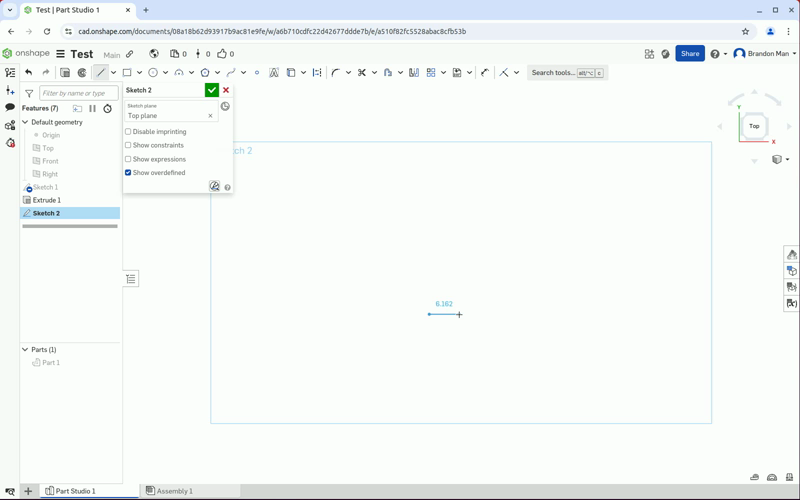
mouse_move(460, 314)
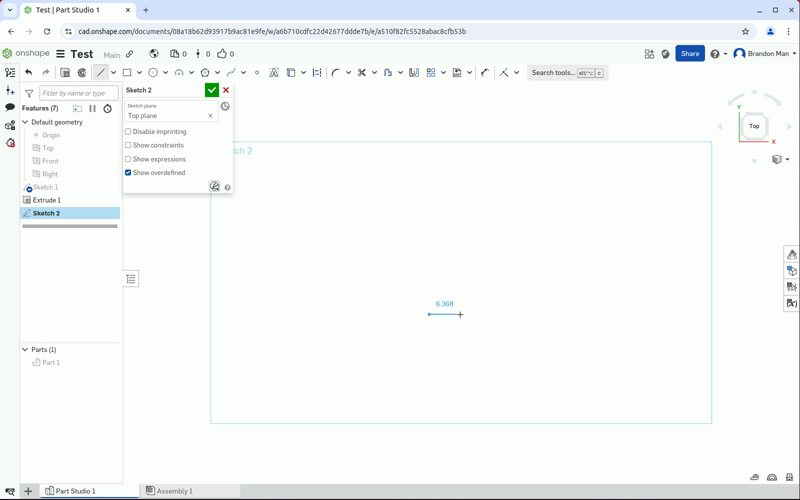
click(460, 314)
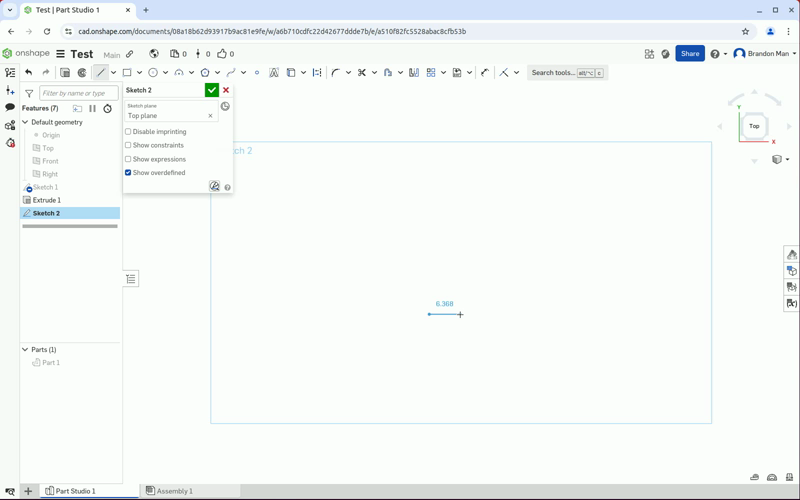
key_up(shift)
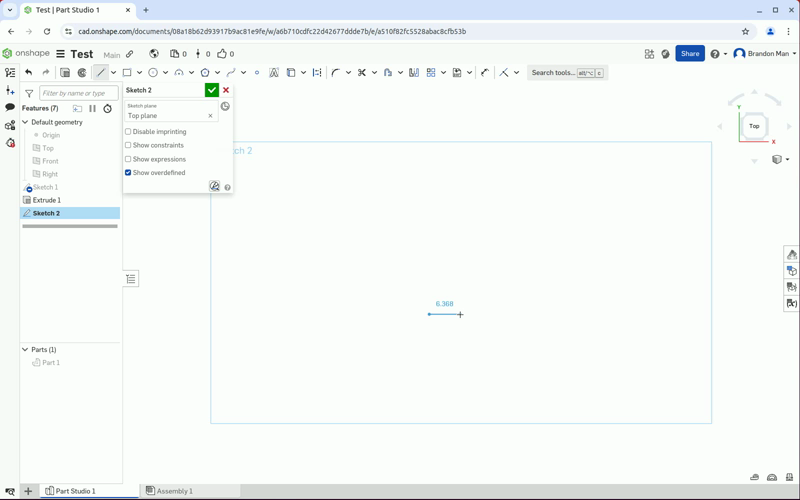
key_down(shift)
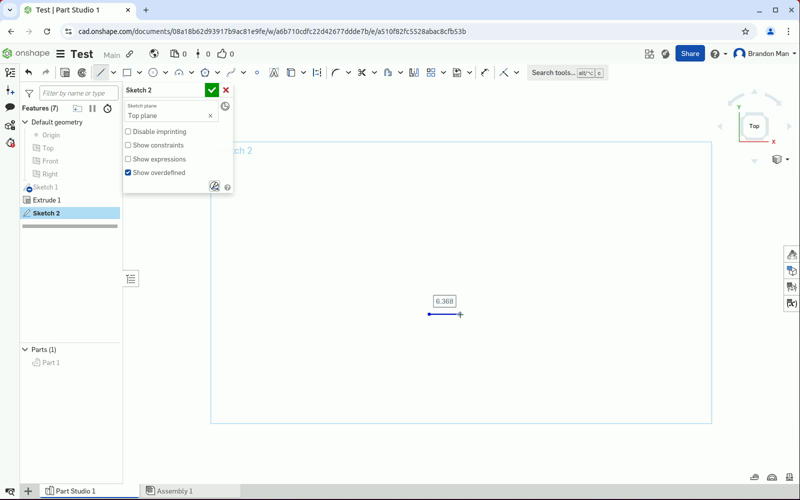
mouse_move(490, 314)
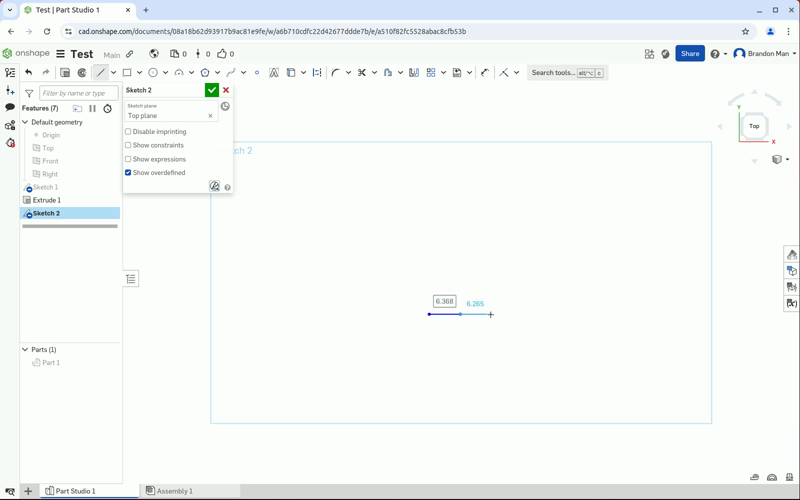
mouse_move(460, 283)
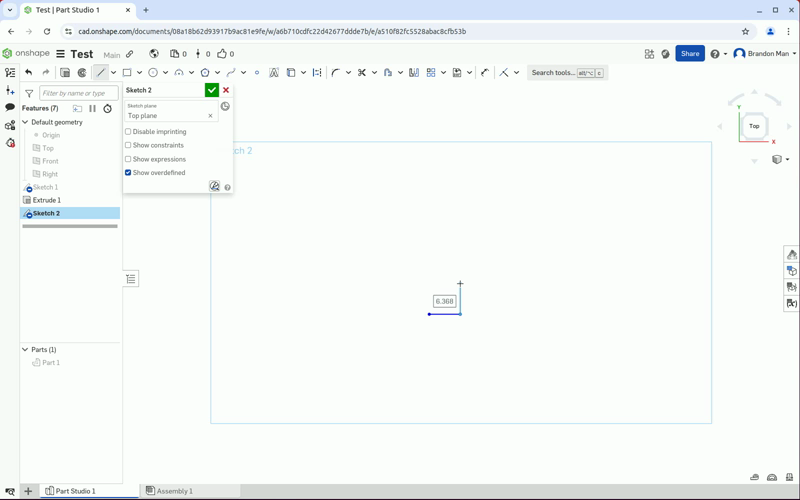
click(460, 283)
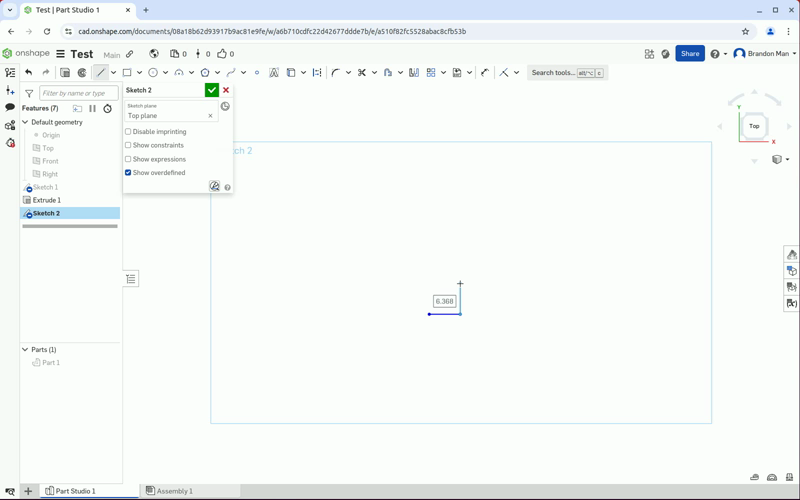
key_up(shift)
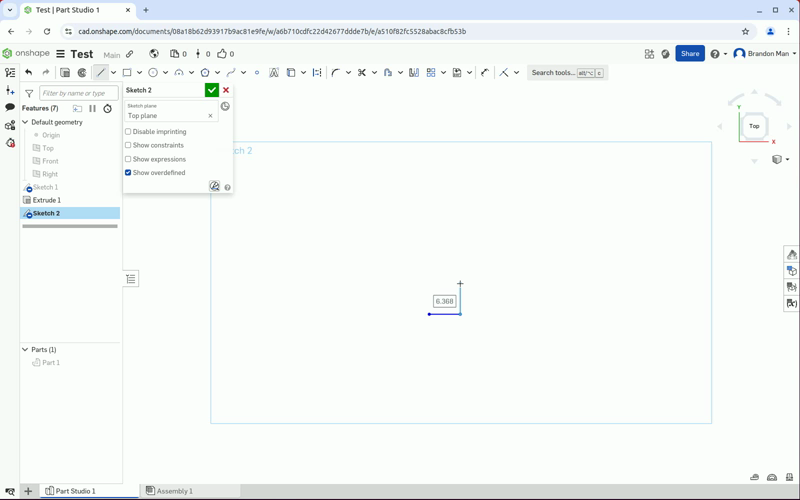
key_down(shift)
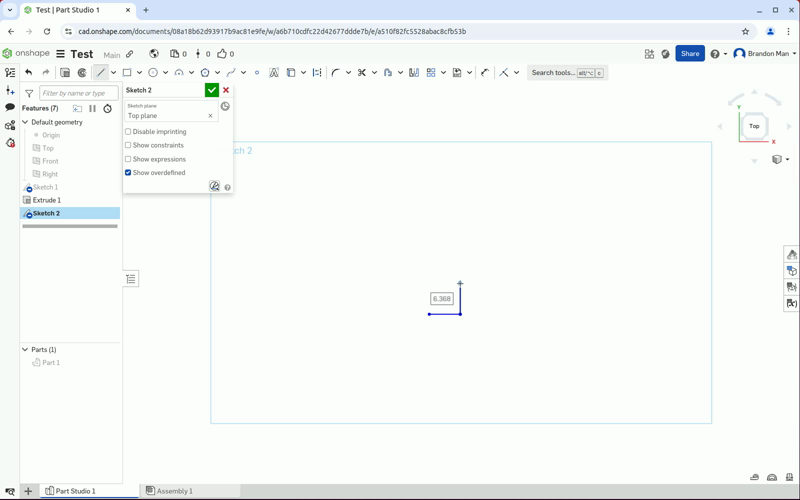
mouse_move(490, 283)
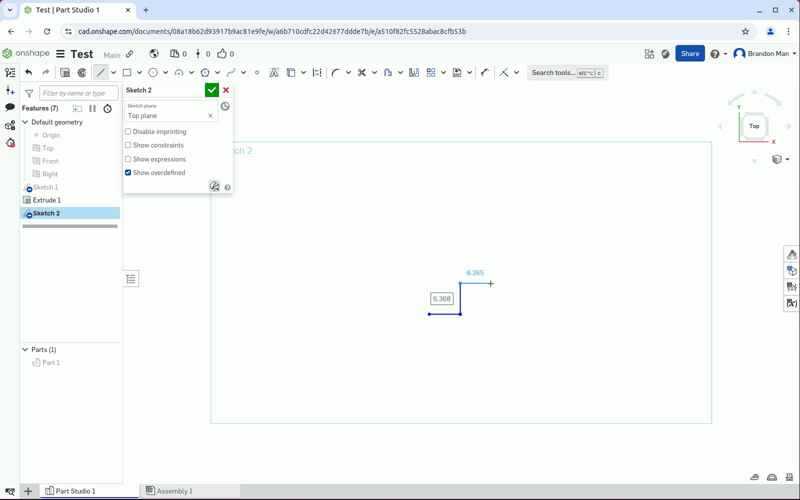
mouse_move(429, 283)
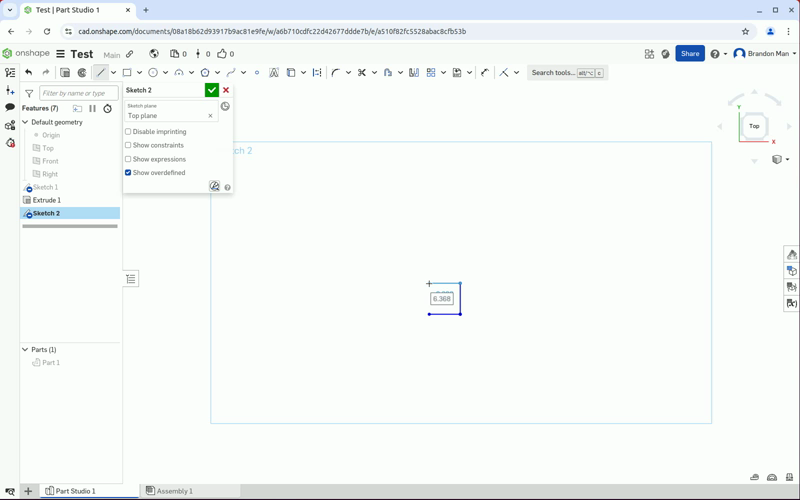
click(429, 283)
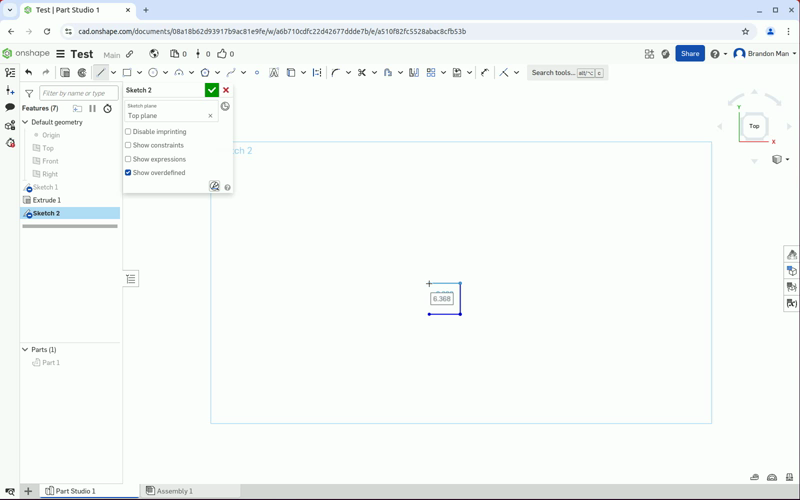
key_up(shift)
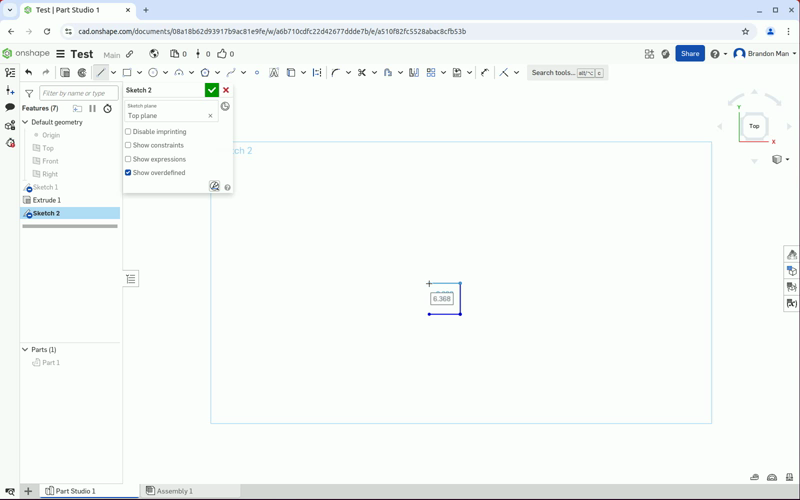
mouse_move(459, 283)
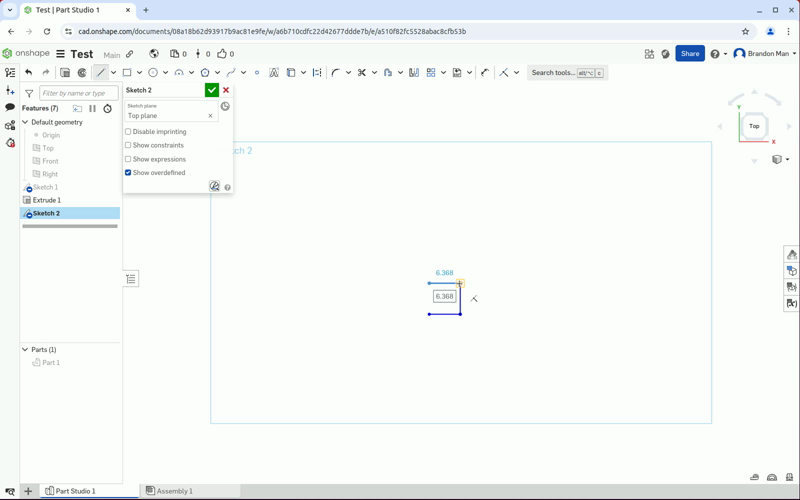
key_down(shift)
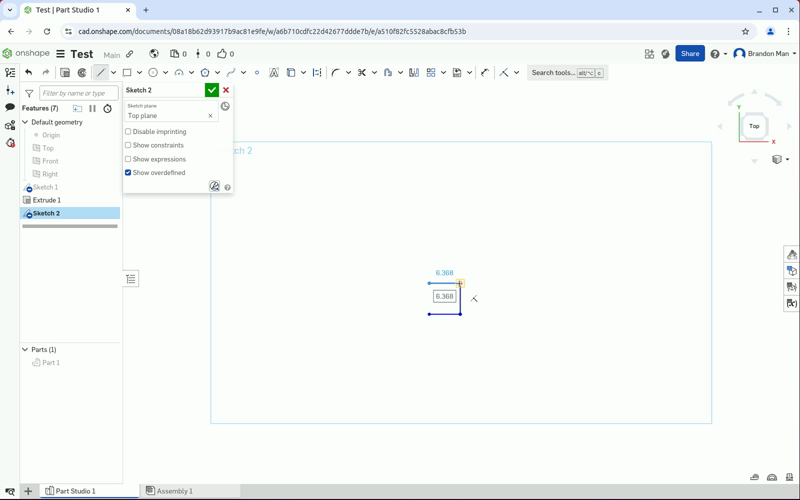
mouse_move(429, 314)
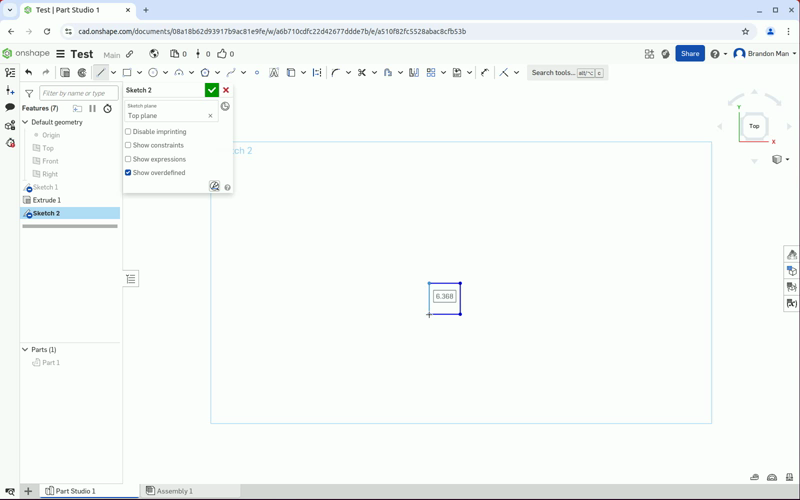
key_up(shift)
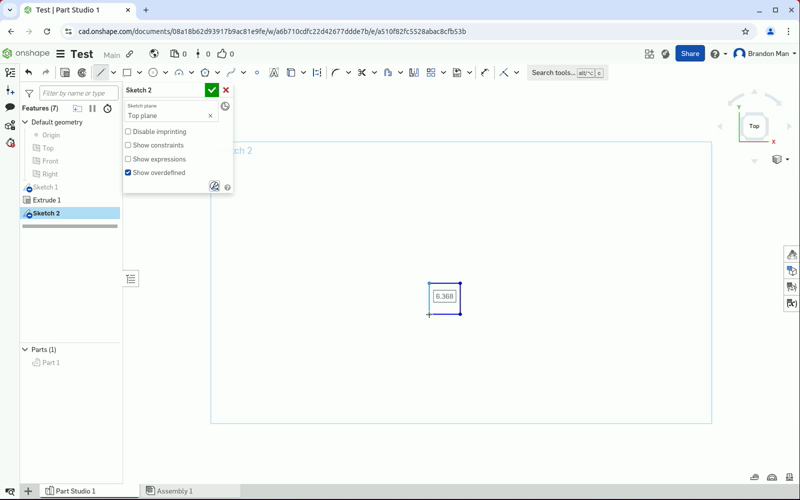
click(429, 314)
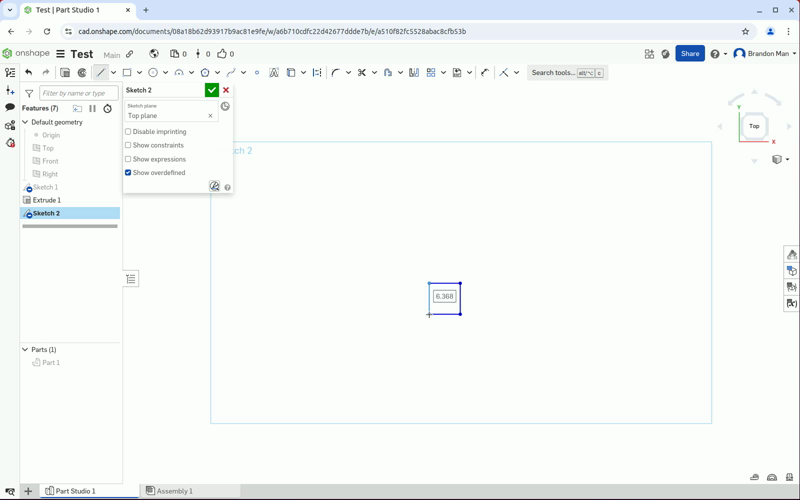
key(esc)
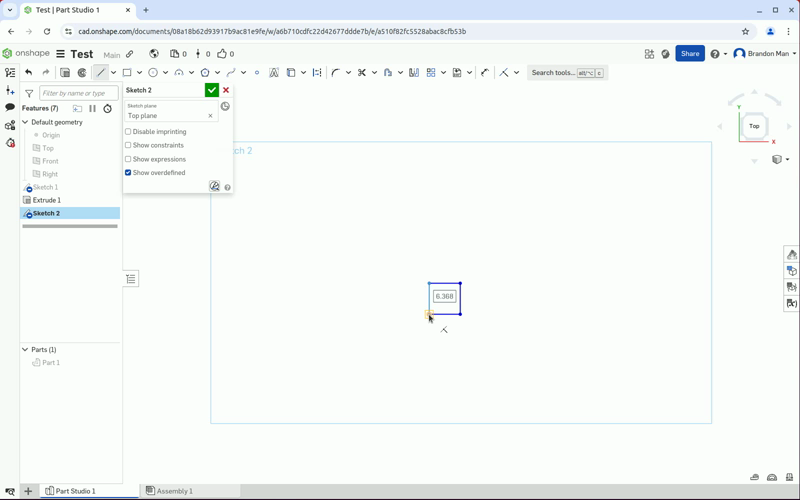
mouse_move(431, 307)
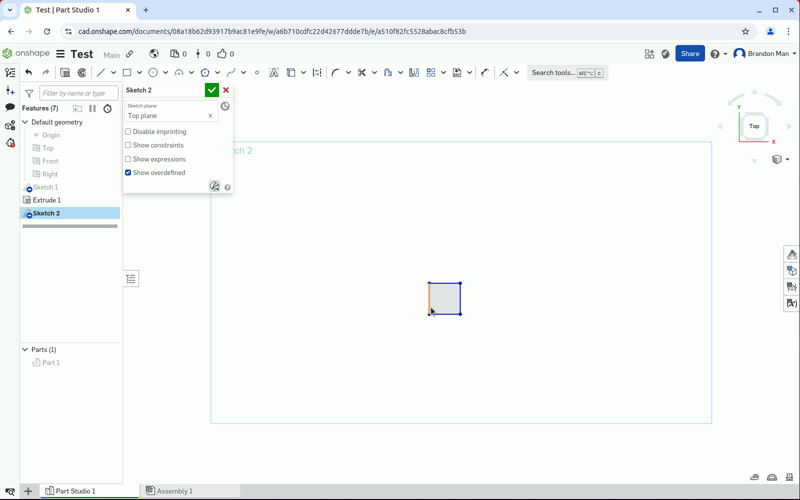
scroll(6)
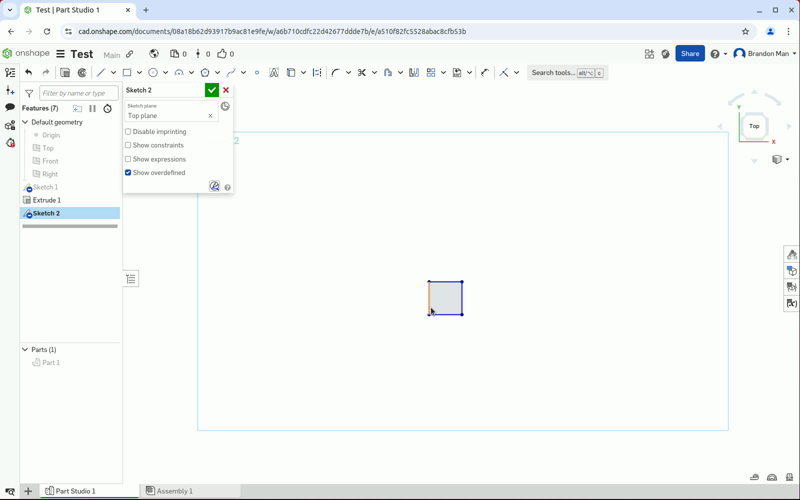
scroll(6)
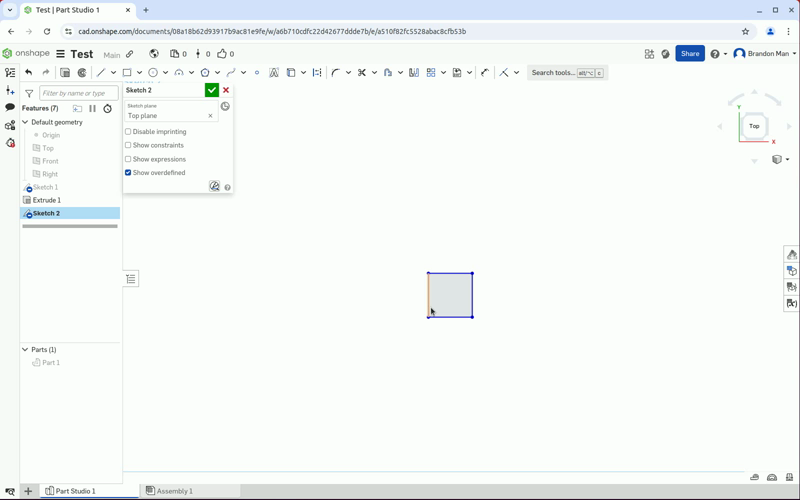
scroll(6)
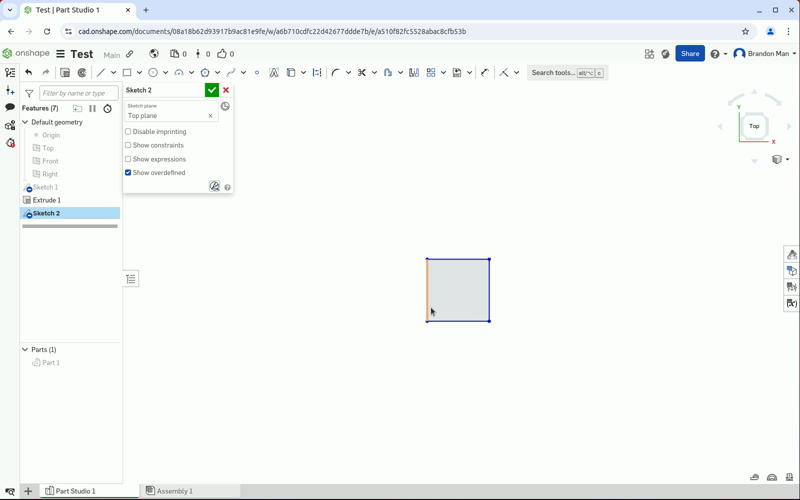
scroll(6)
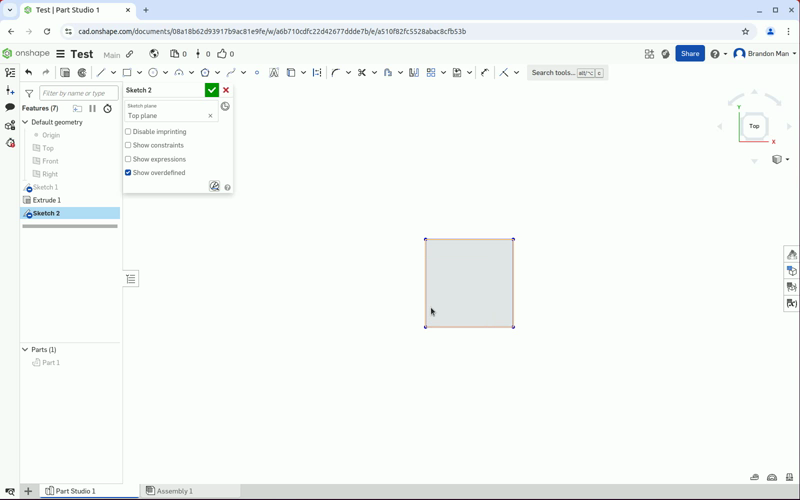
scroll(6)
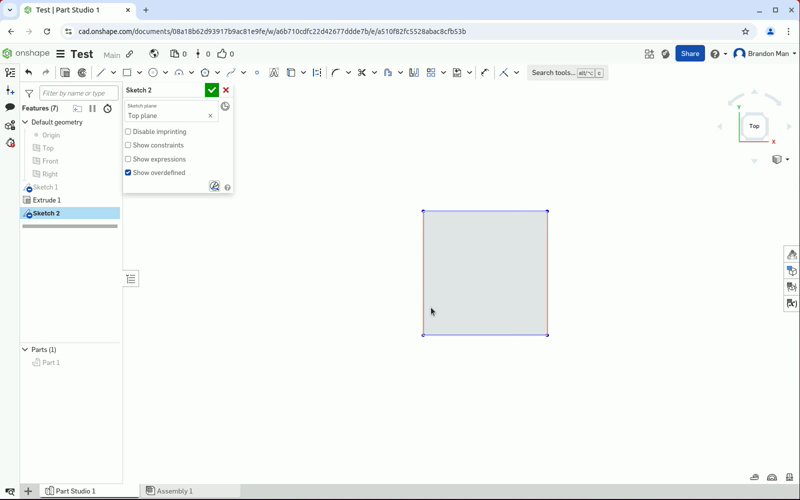
scroll(6)
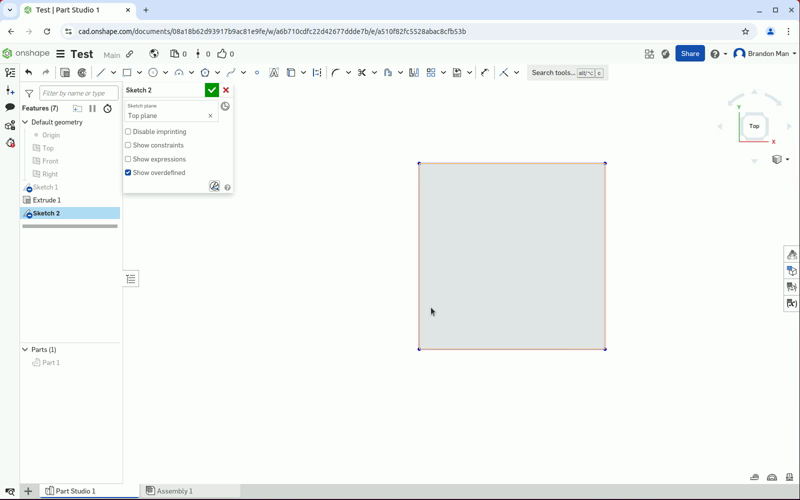
scroll(6)
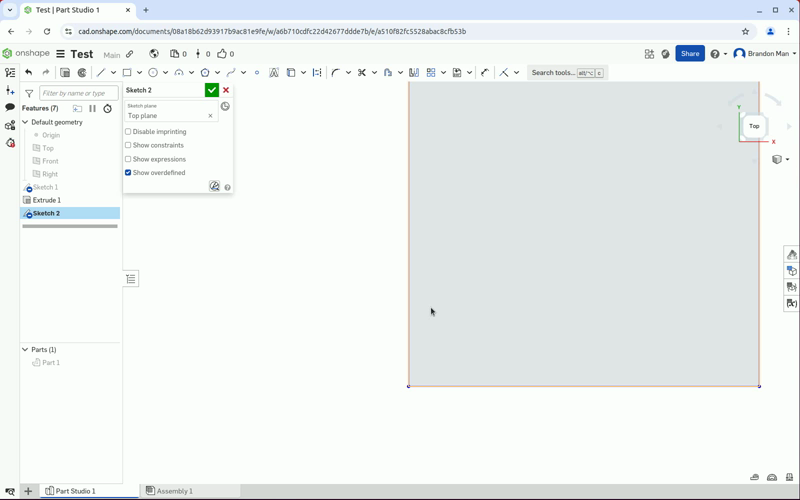
click(431, 307)
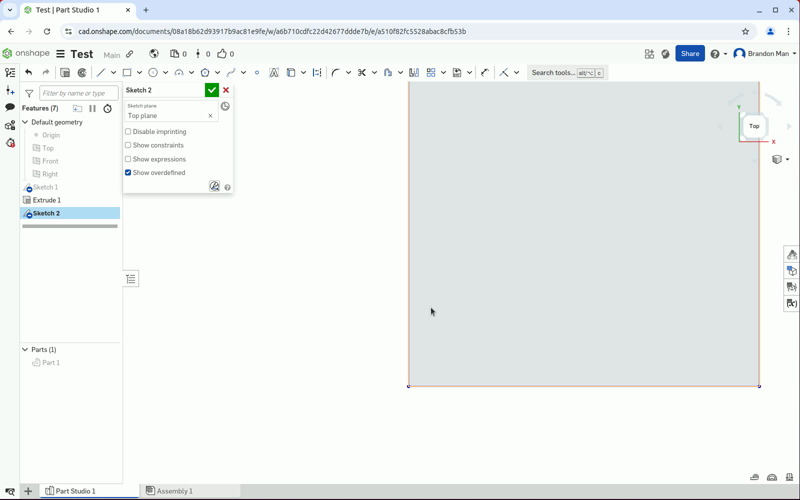
scroll(-6)
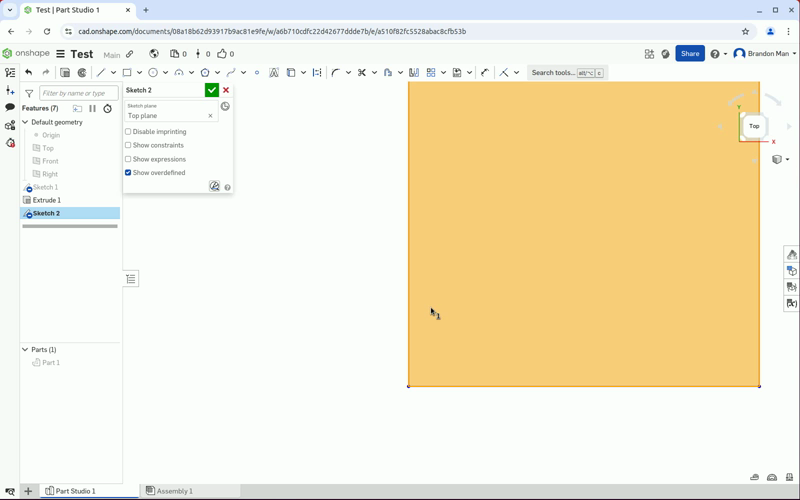
scroll(-6)
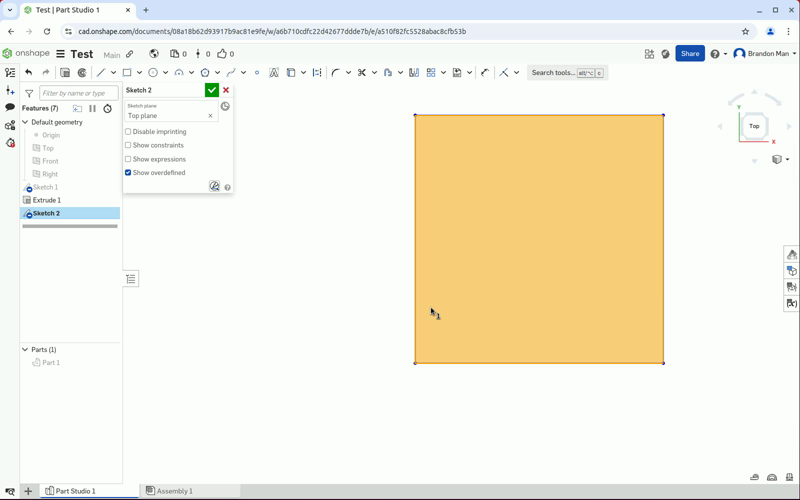
scroll(-6)
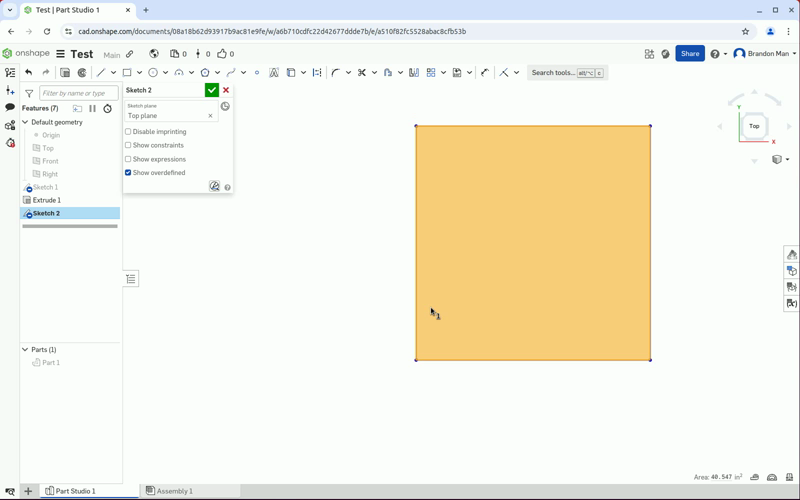
scroll(-6)
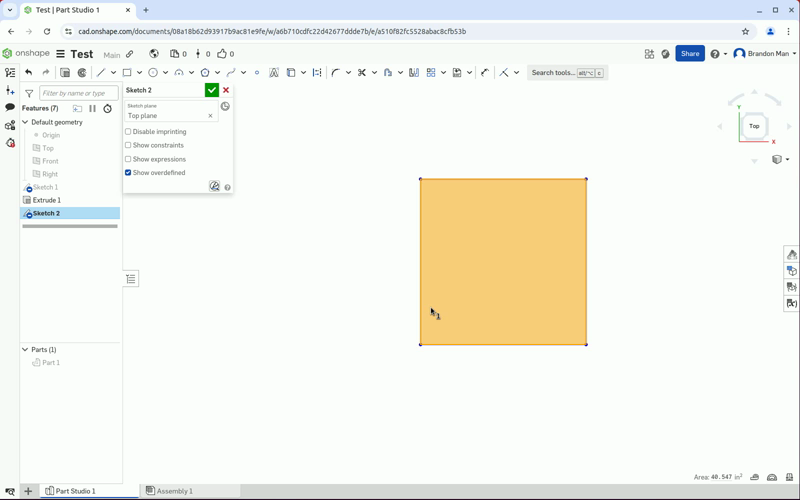
scroll(-6)
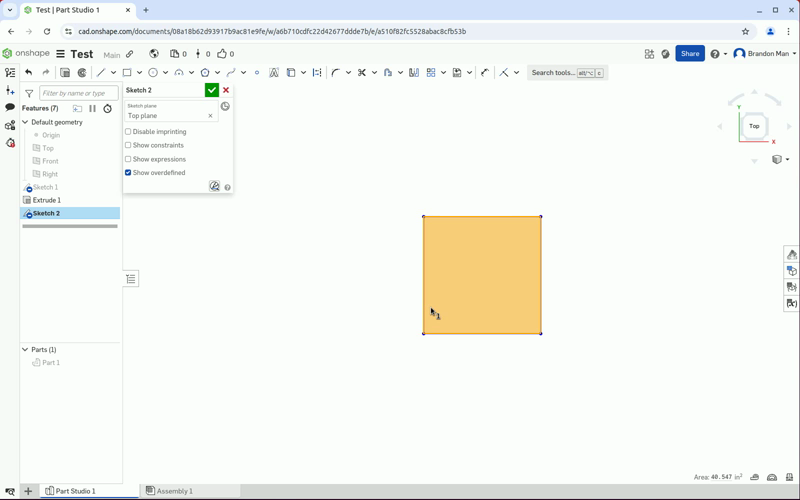
scroll(-6)
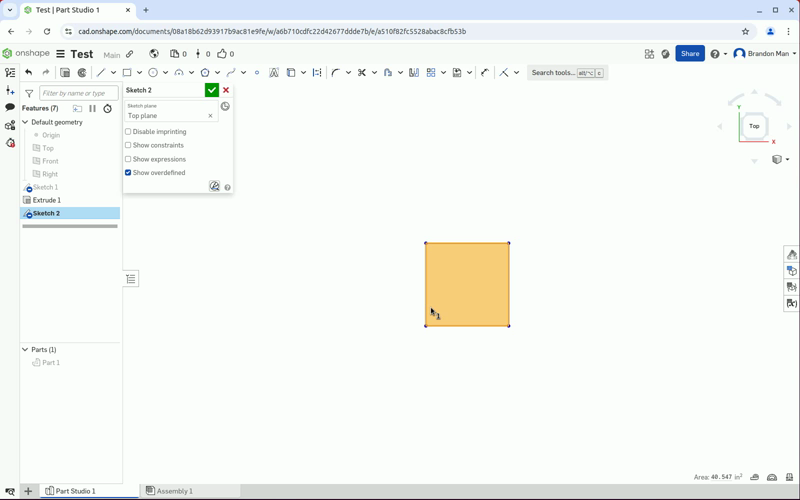
scroll(-6)
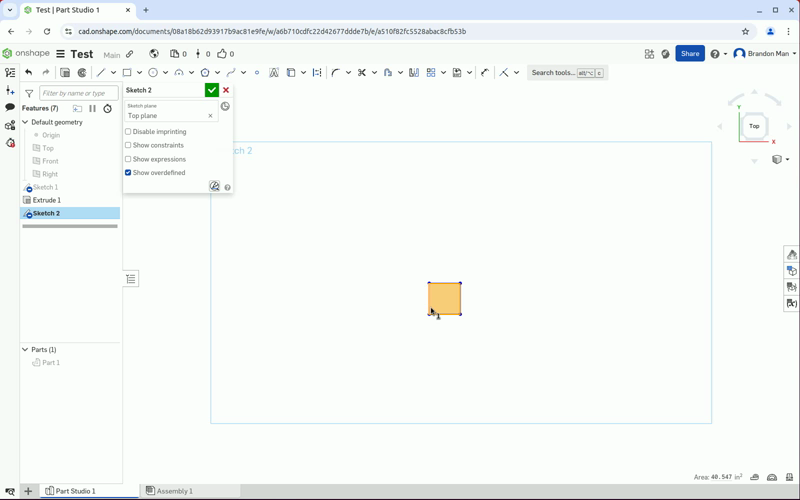
mouse_move(73, 352)
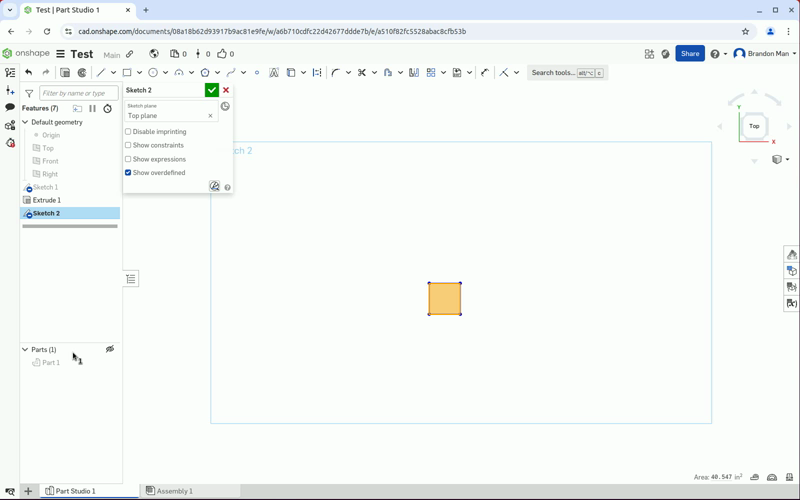
key(shift+y)
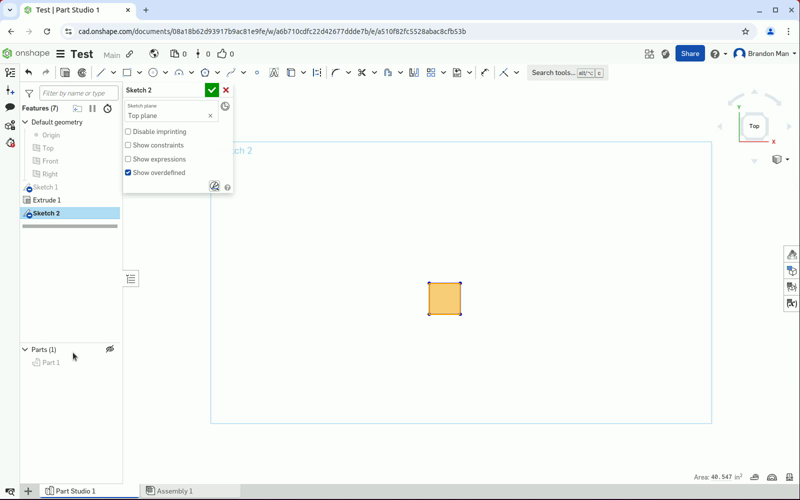
key(shift+e)
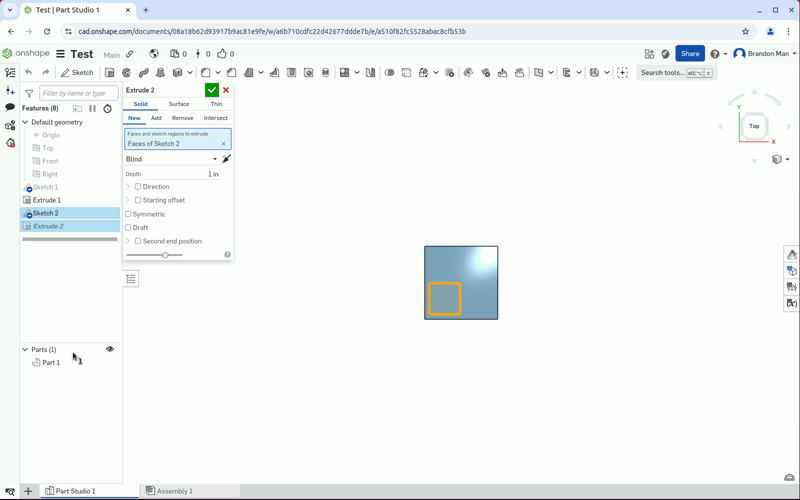
mouse_move(143, 106)
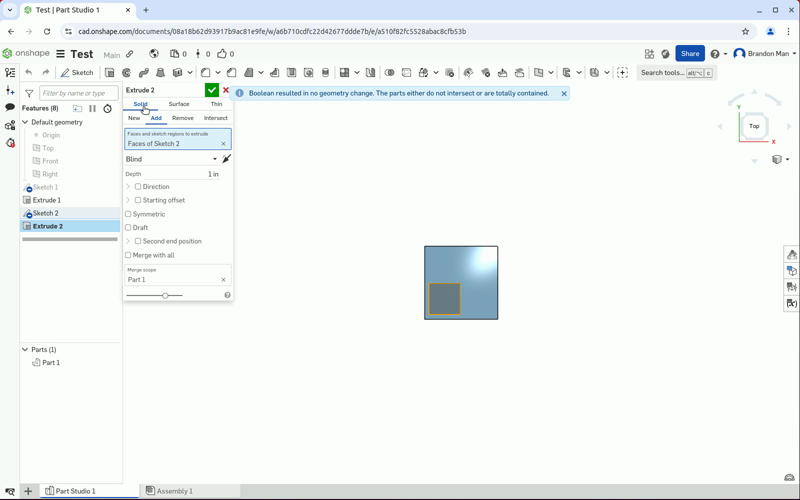
click(143, 106)
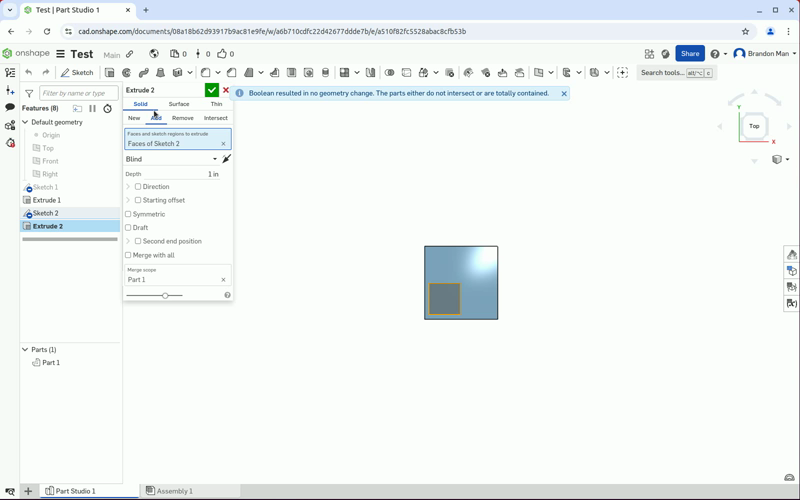
mouse_move(186, 120)
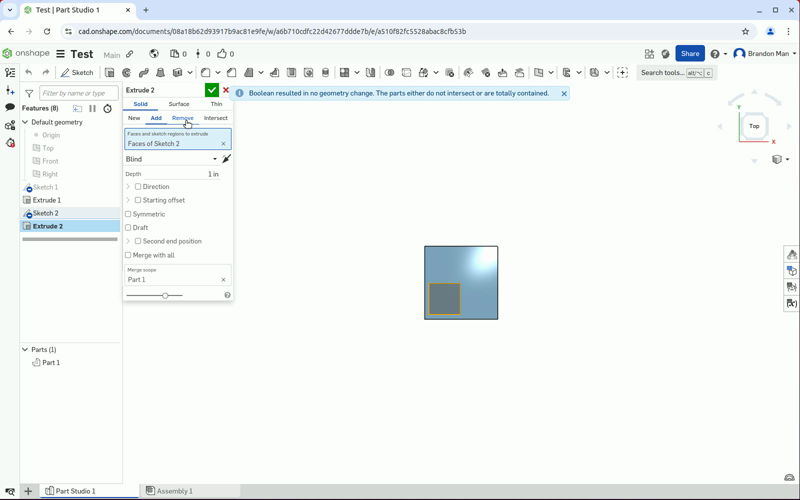
click(186, 120)
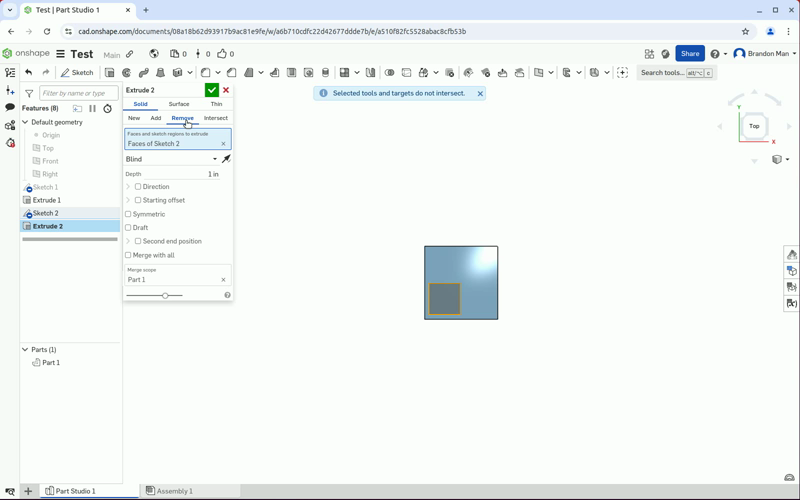
key(tab, 4)
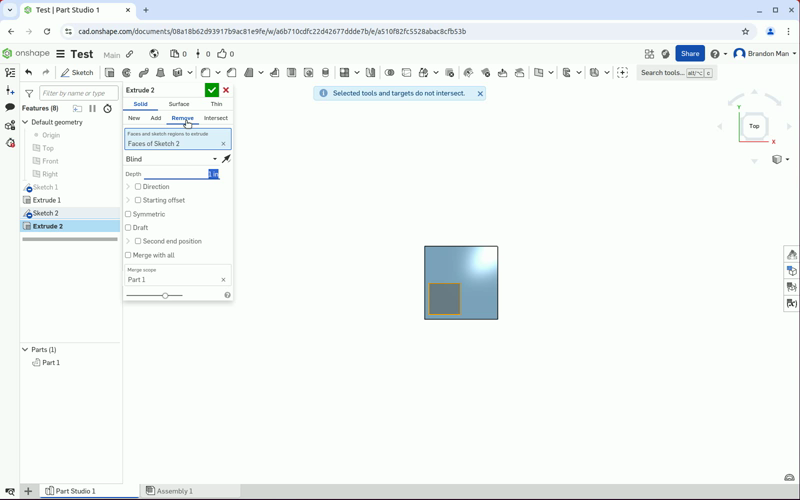
text(-22.386)
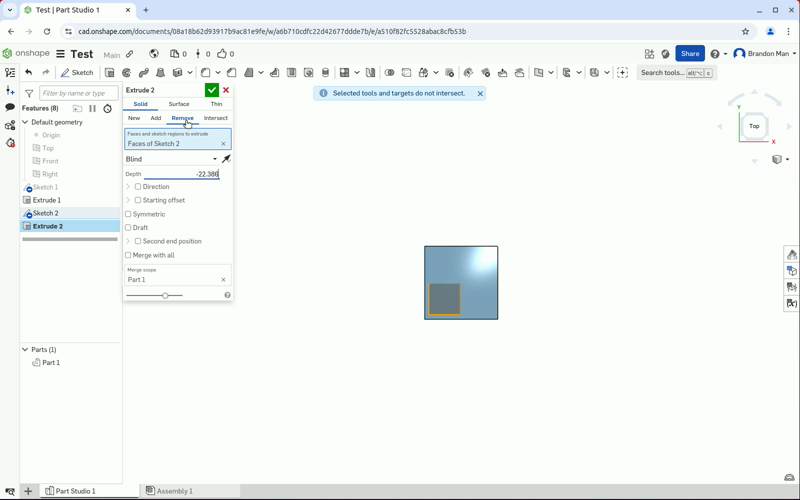
key(tab, 6)
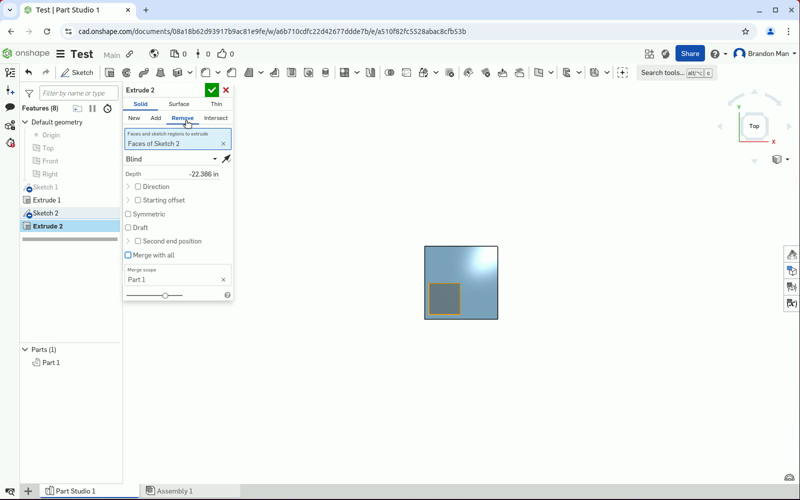
key(space)
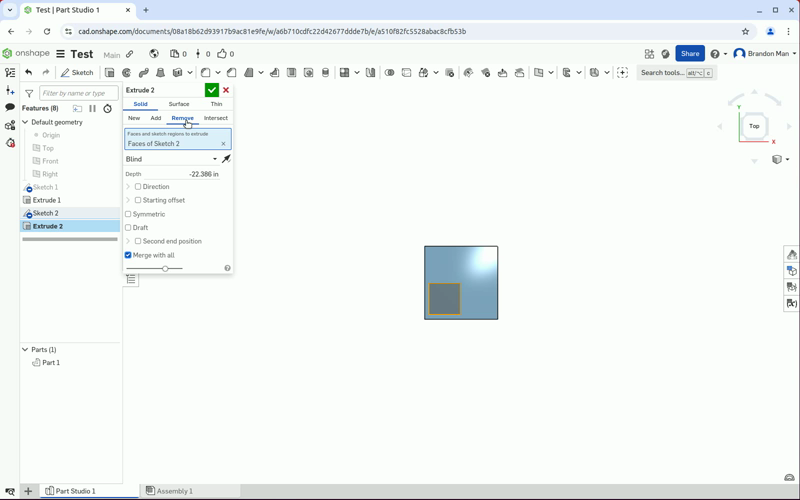
key(enter)
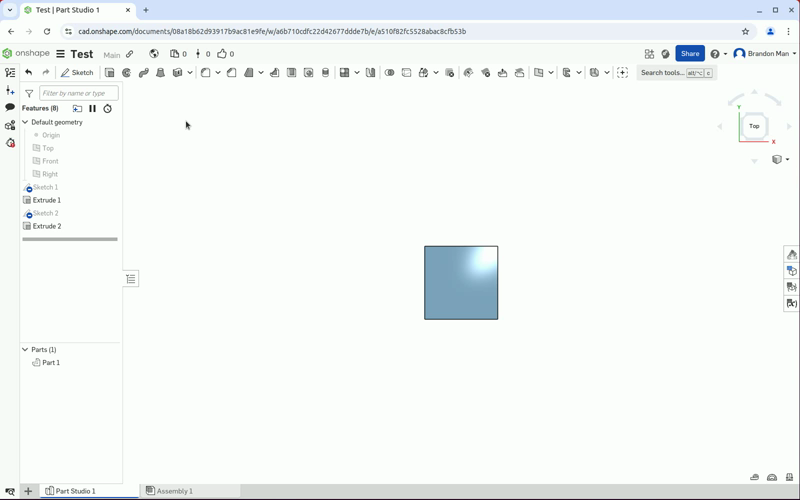
key(shift+h)
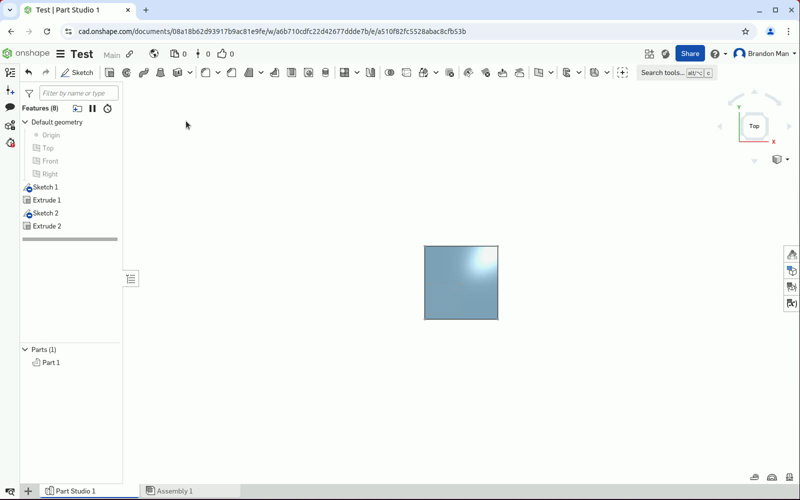
key(shift+h)
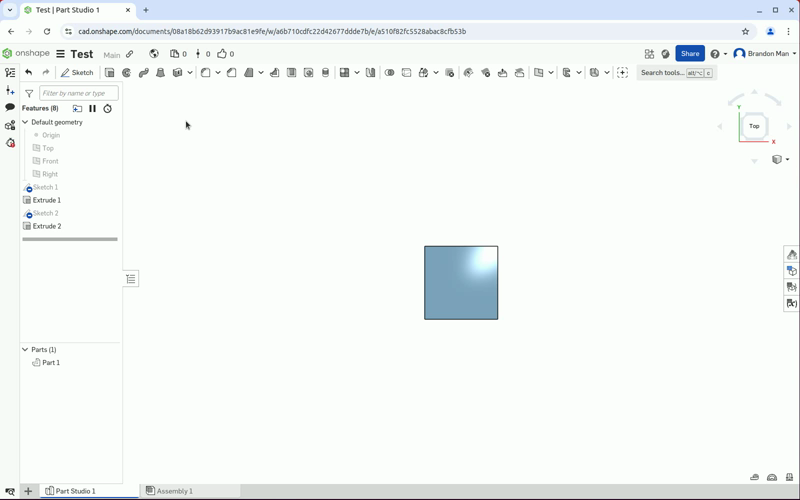
mouse_move(73, 189)
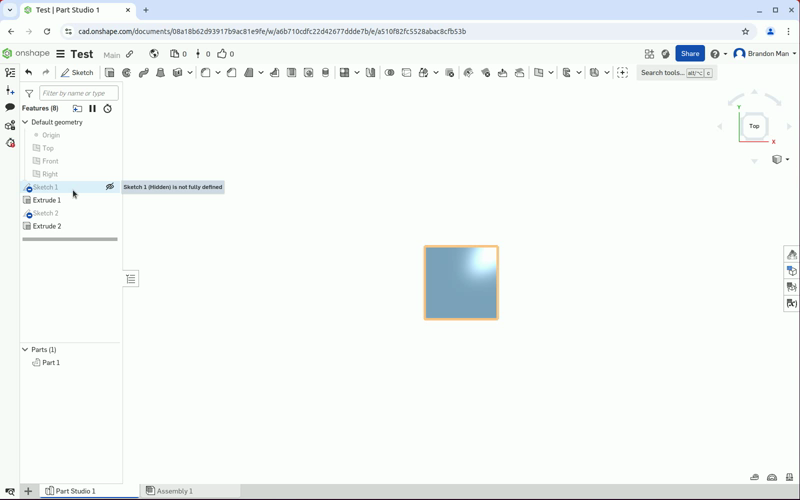
click(73, 189)
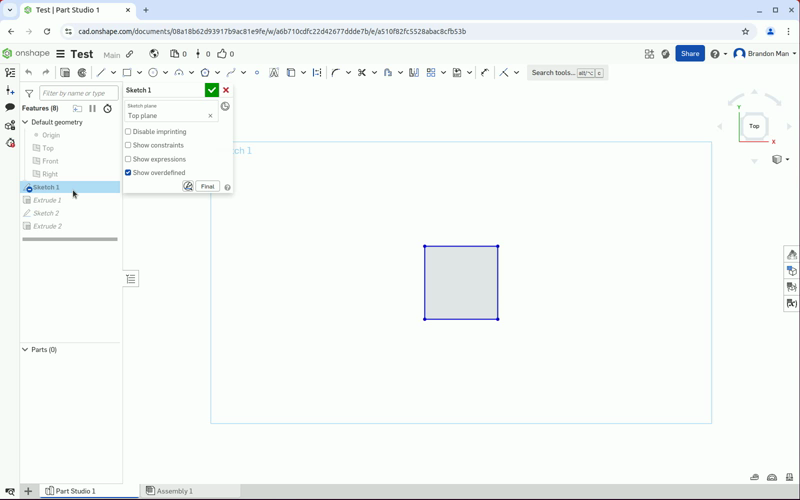
mouse_move(229, 92)
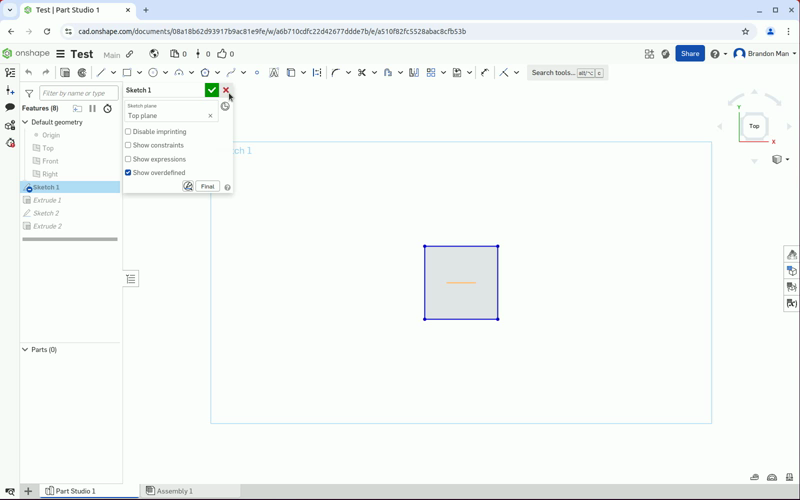
click(229, 92)
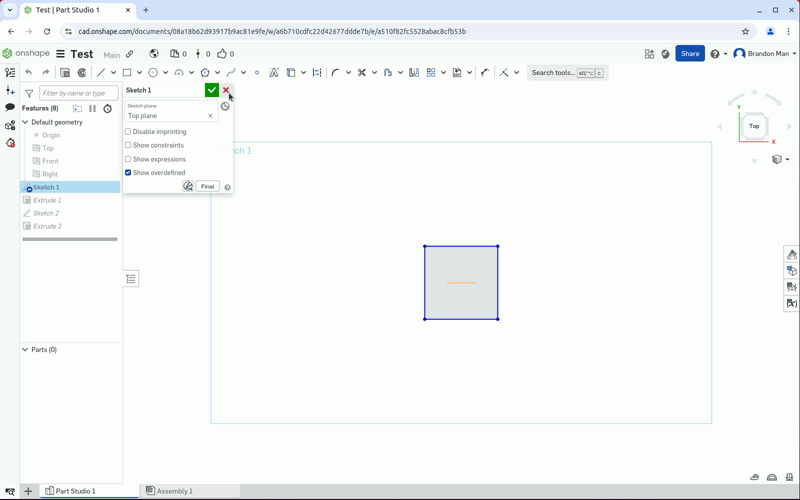
key(shift+s)
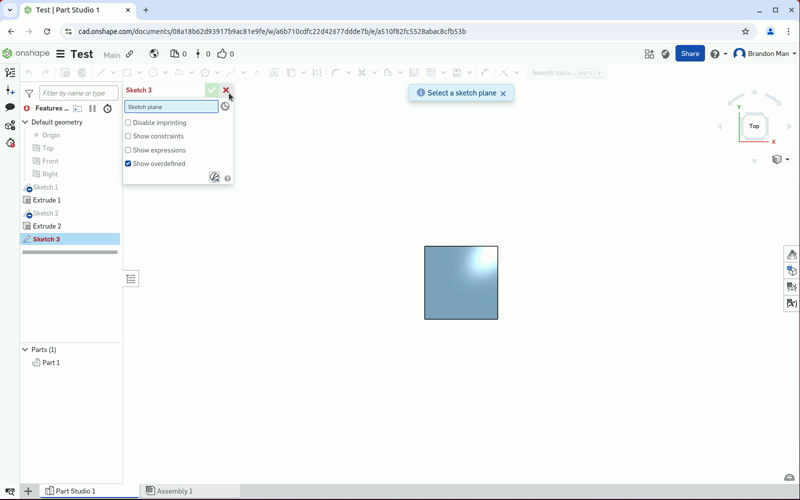
mouse_move(73, 150)
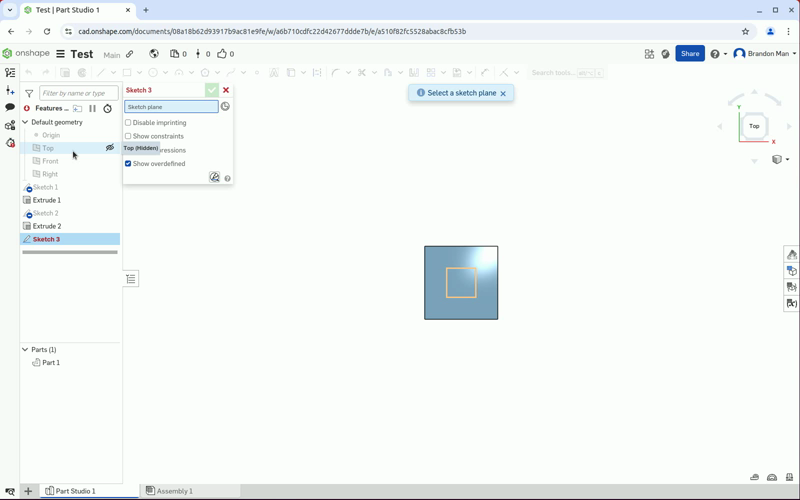
click(73, 150)
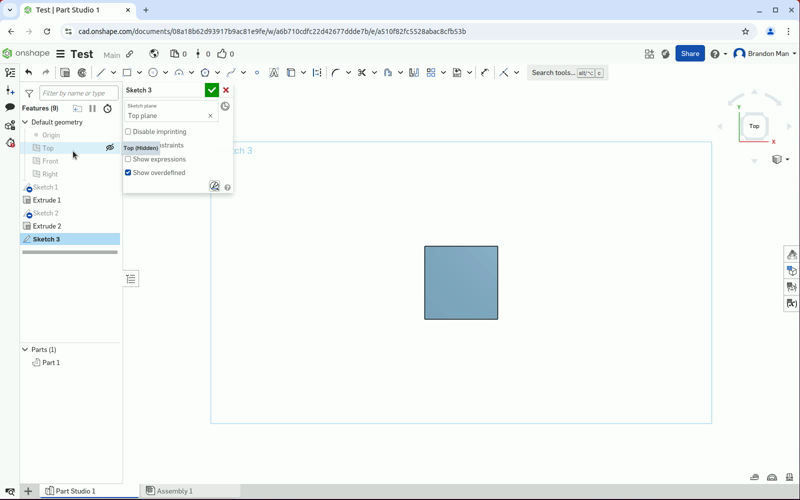
mouse_move(73, 352)
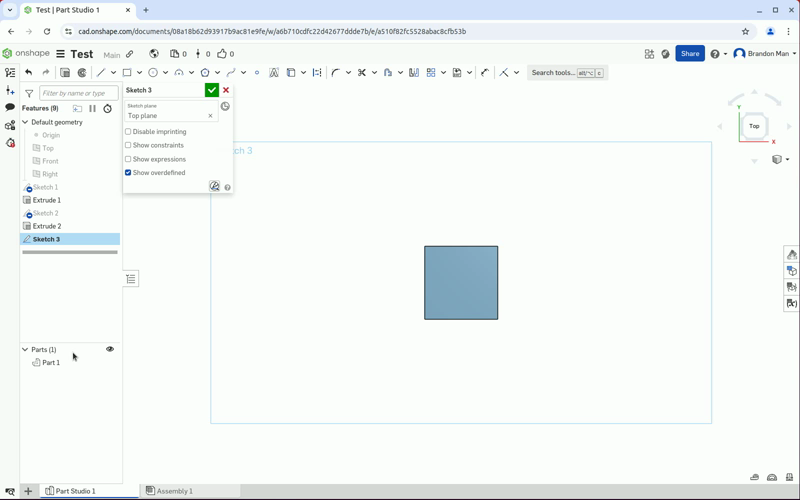
key(y)
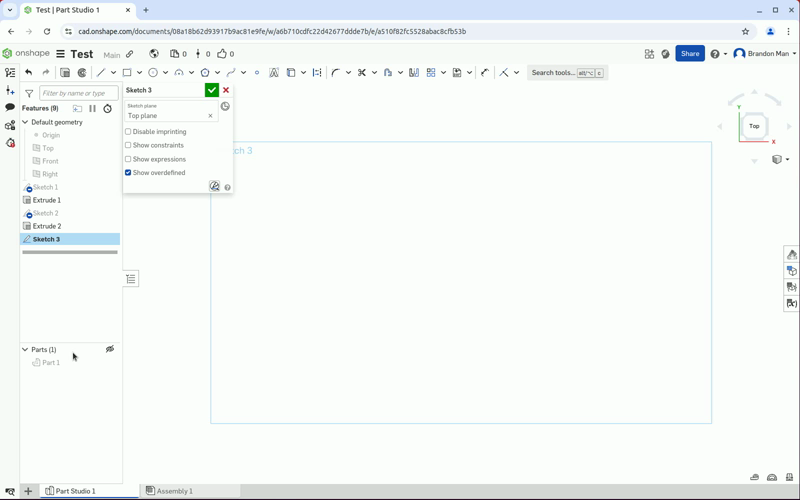
key(l)
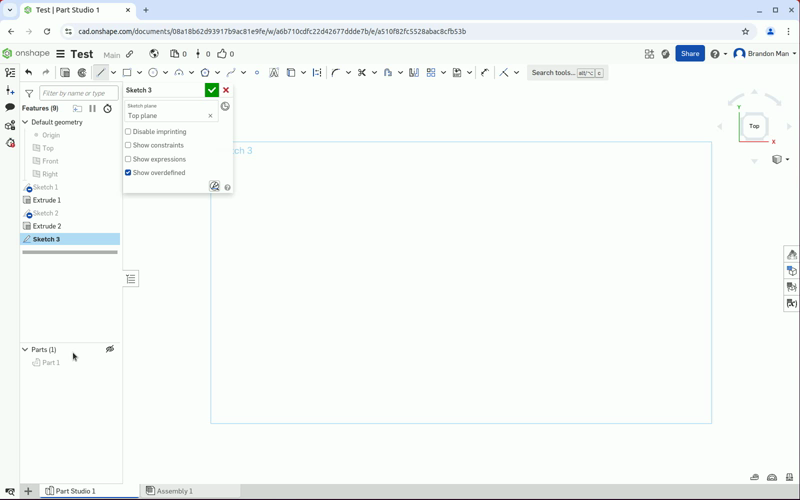
key_down(shift)
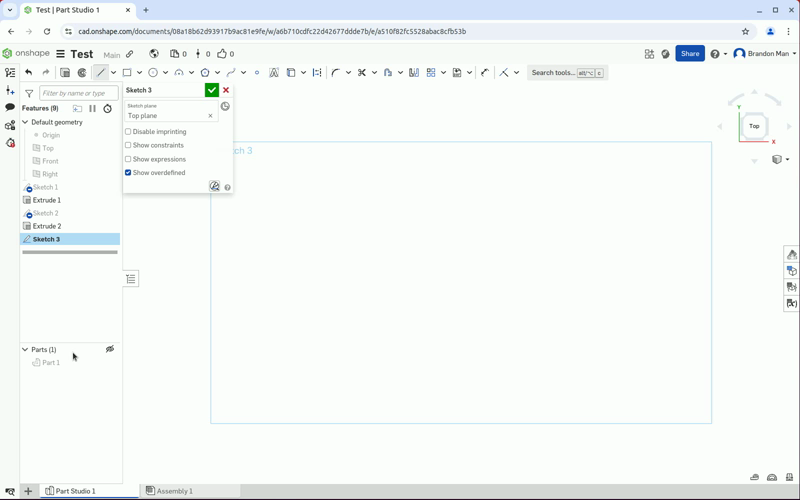
mouse_move(463, 314)
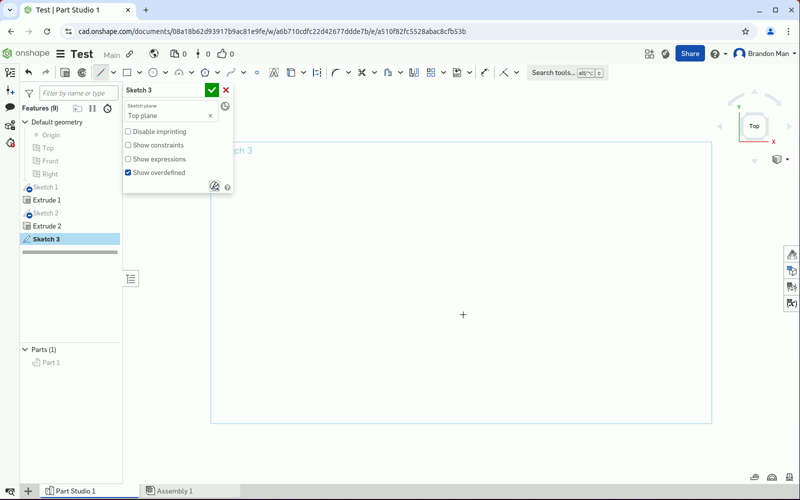
click(463, 314)
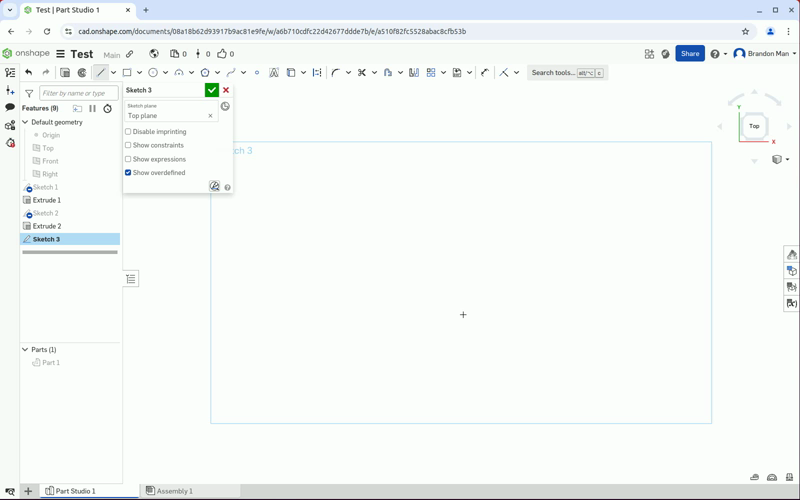
key_up(shift)
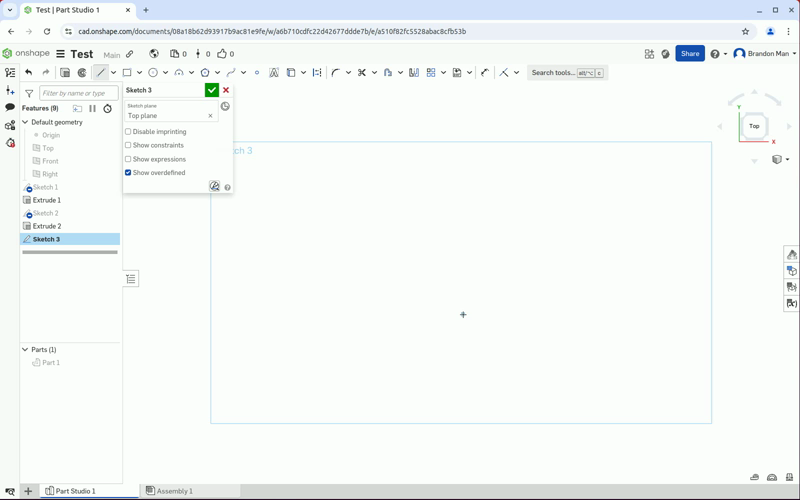
key_down(shift)
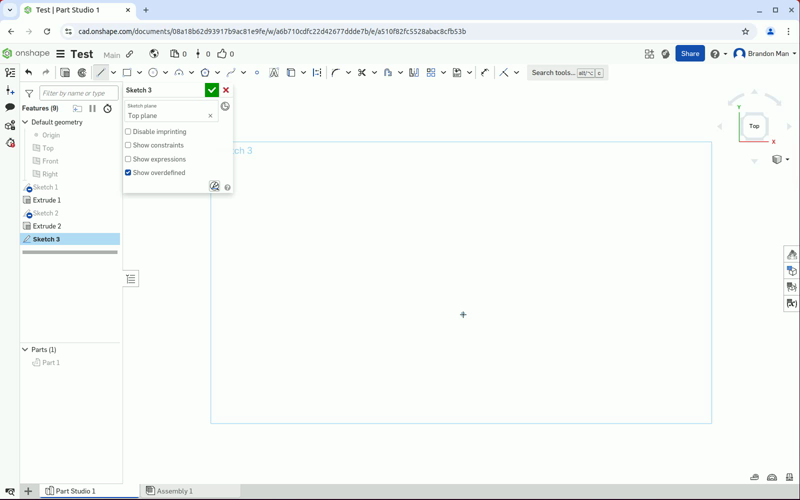
mouse_move(493, 314)
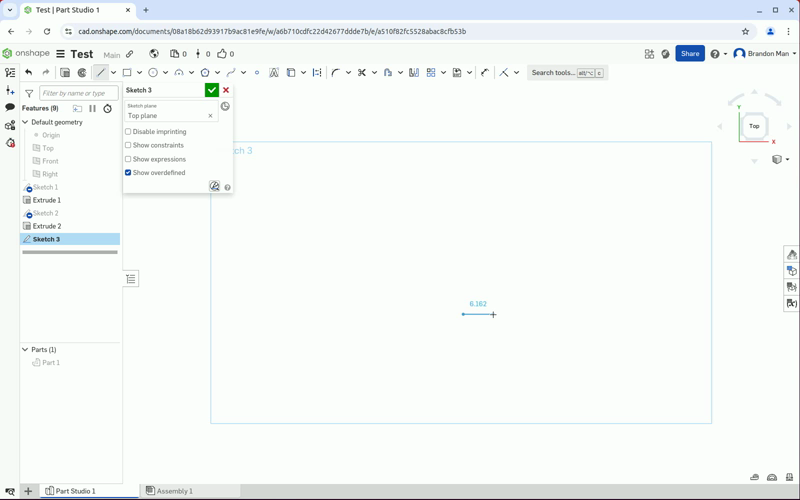
mouse_move(494, 314)
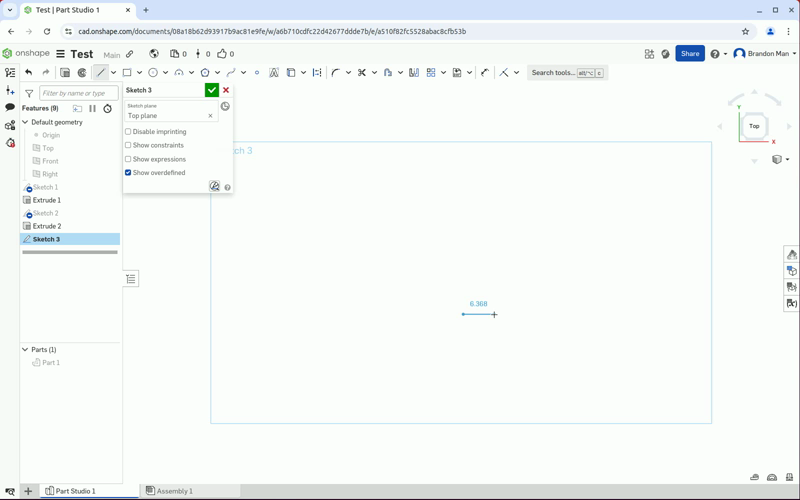
click(494, 314)
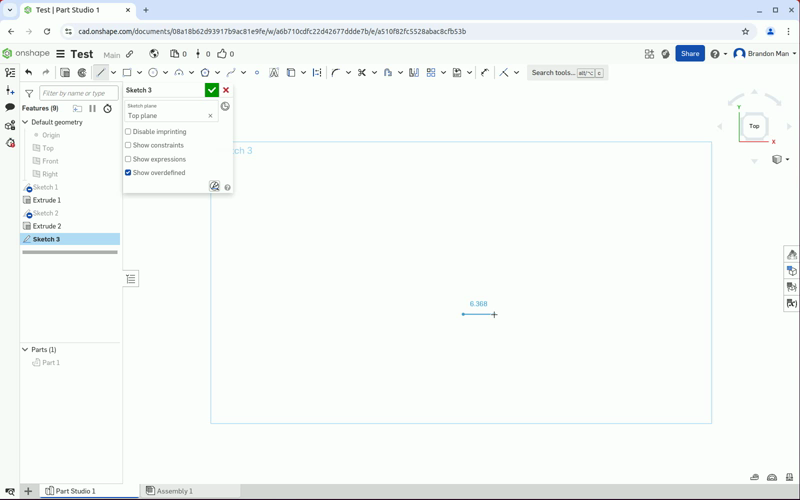
key_up(shift)
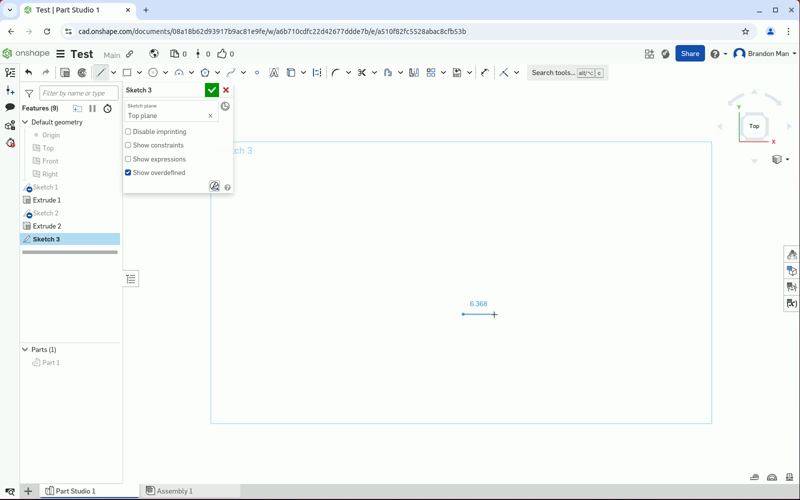
key_down(shift)
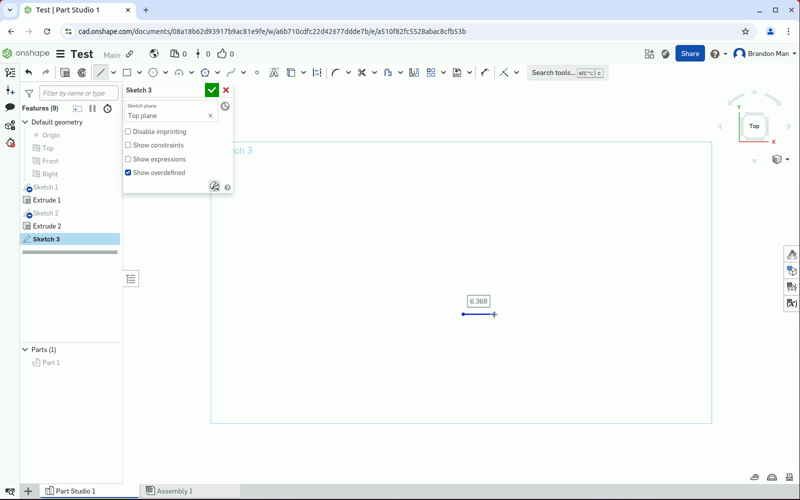
mouse_move(524, 314)
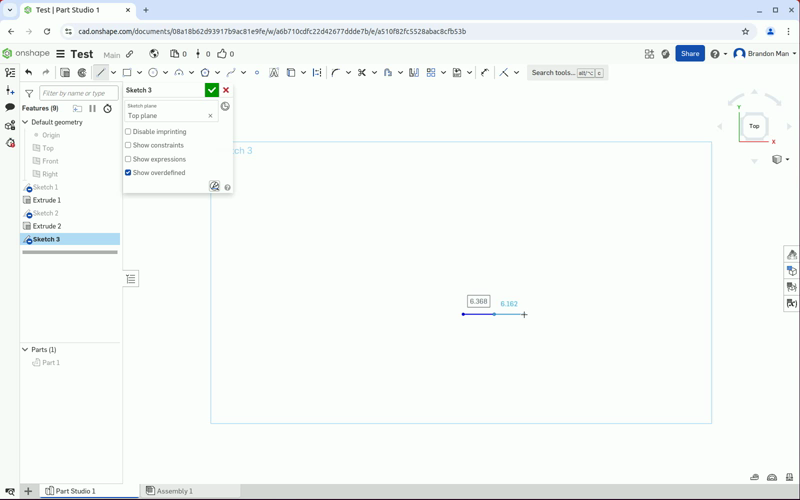
mouse_move(494, 283)
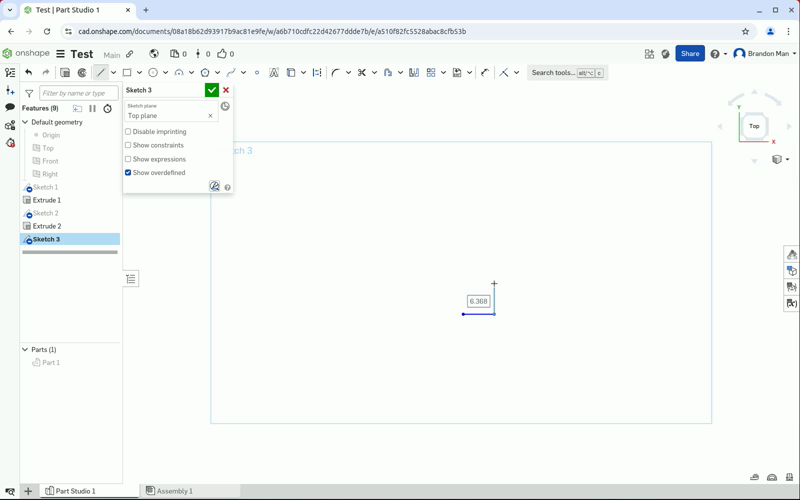
click(494, 283)
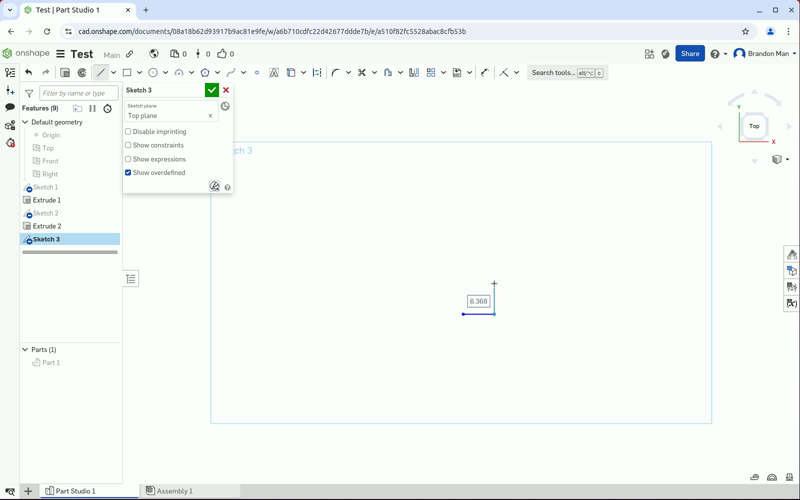
key_up(shift)
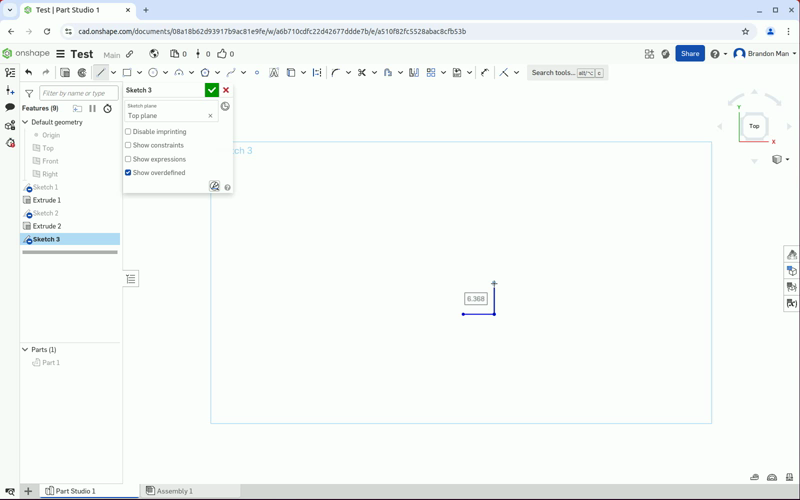
key_down(shift)
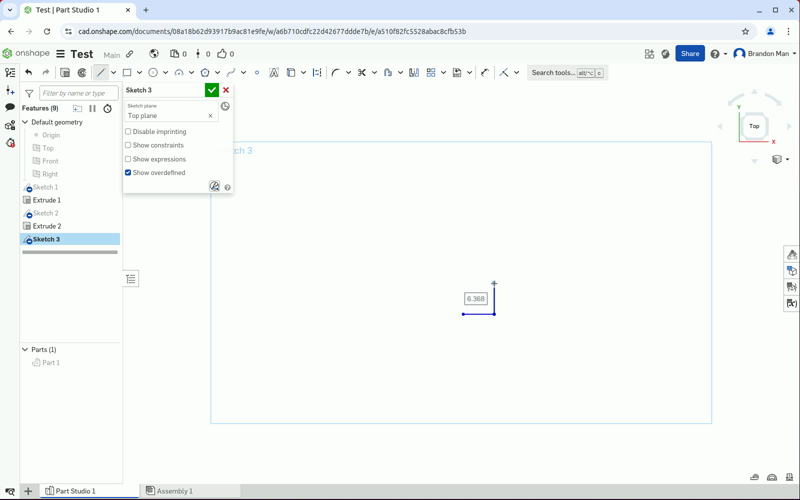
mouse_move(524, 283)
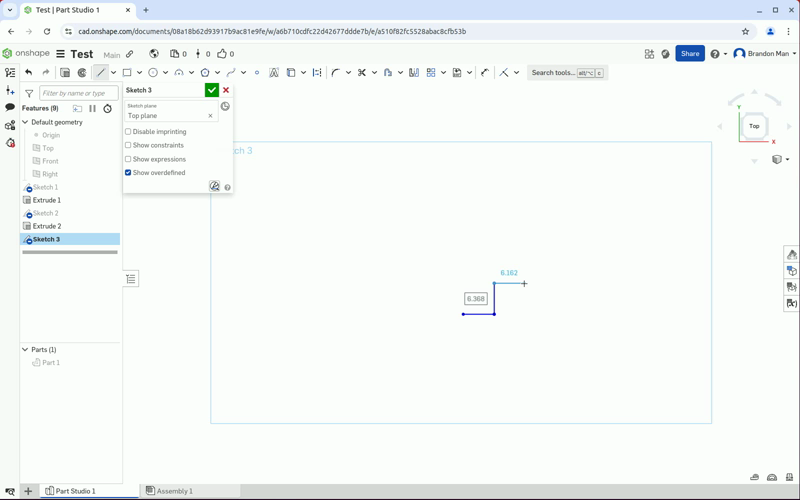
mouse_move(463, 283)
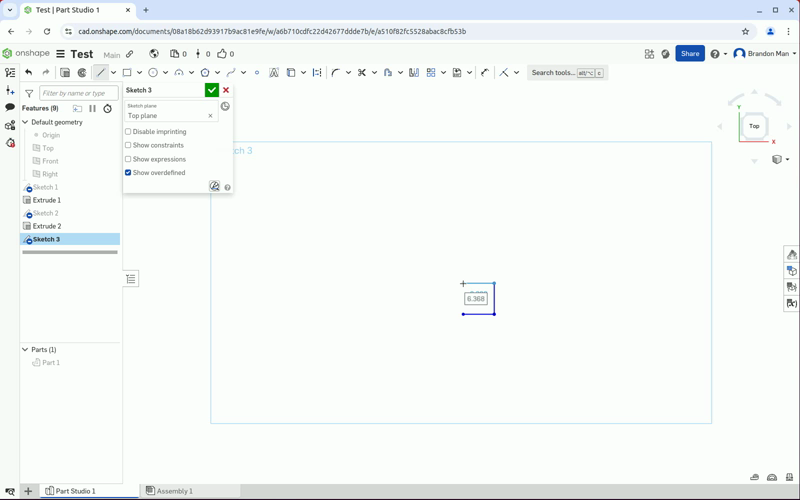
click(463, 283)
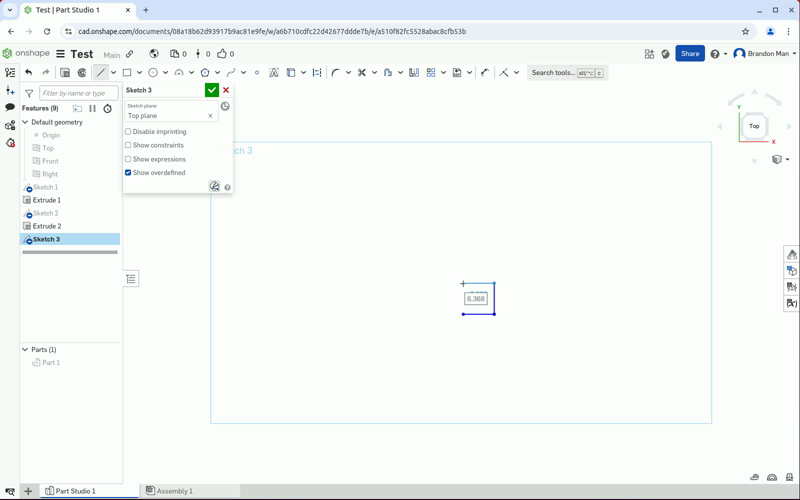
key_up(shift)
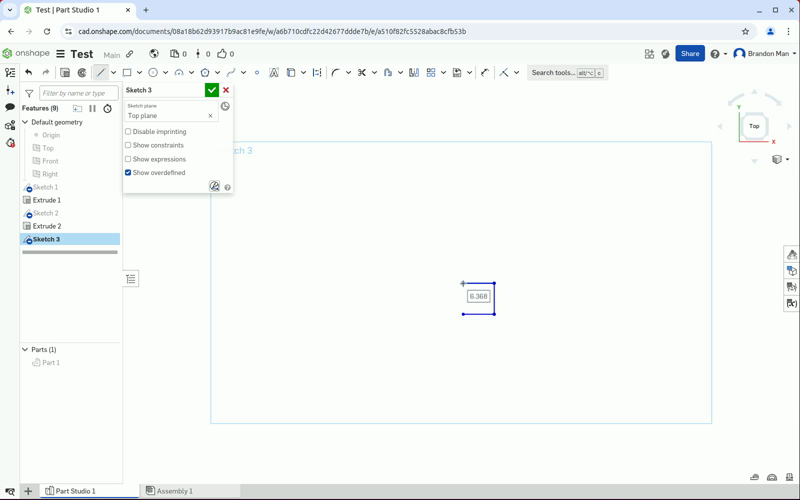
mouse_move(493, 283)
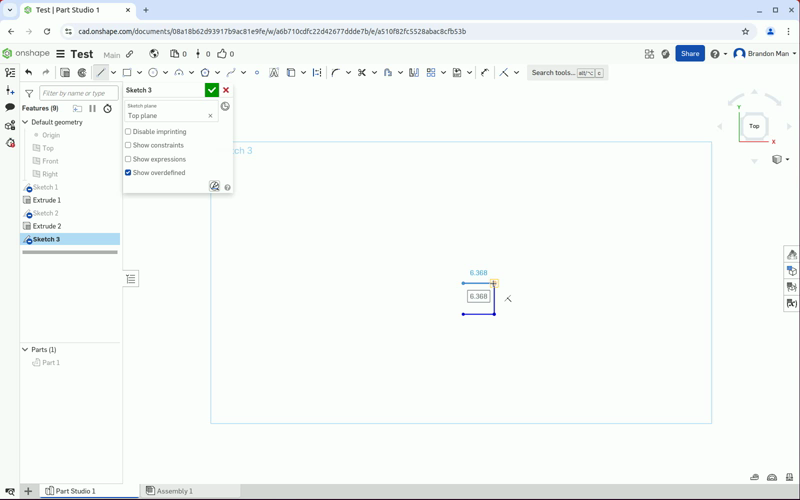
key_down(shift)
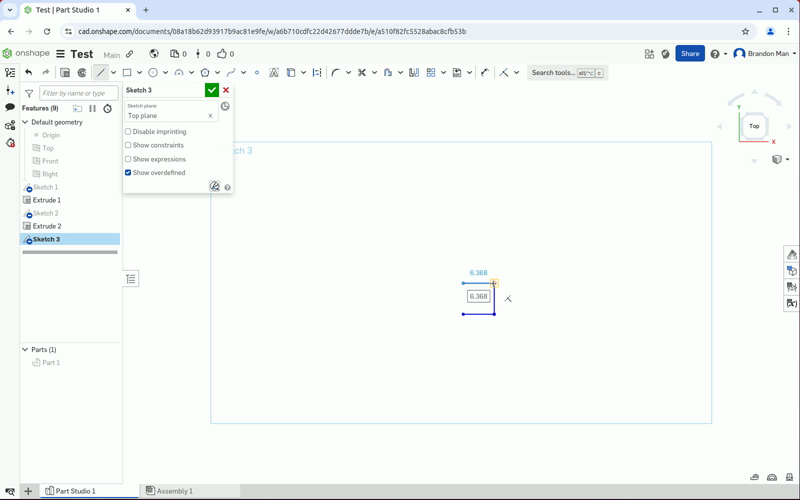
mouse_move(463, 314)
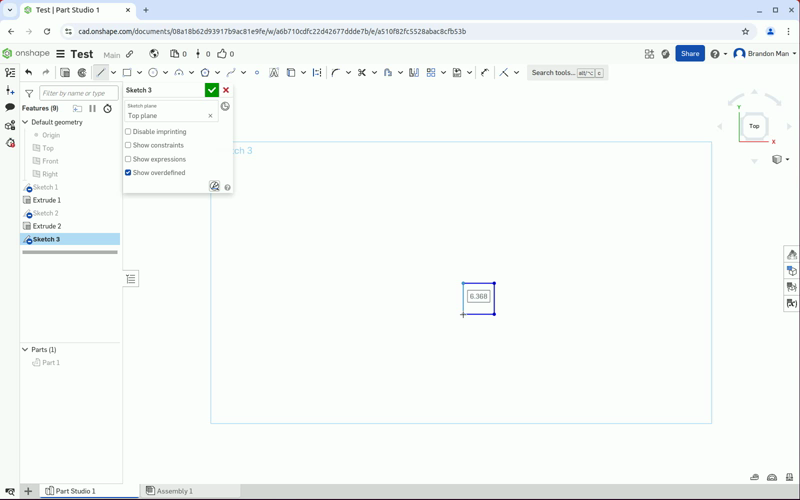
key_up(shift)
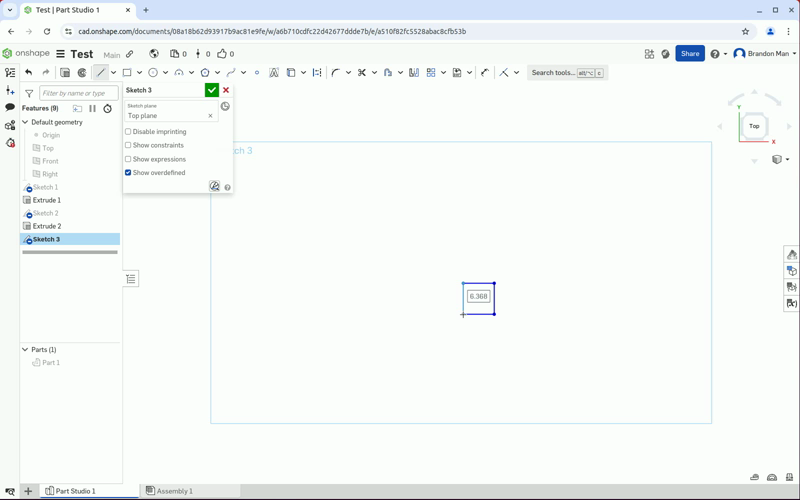
click(463, 314)
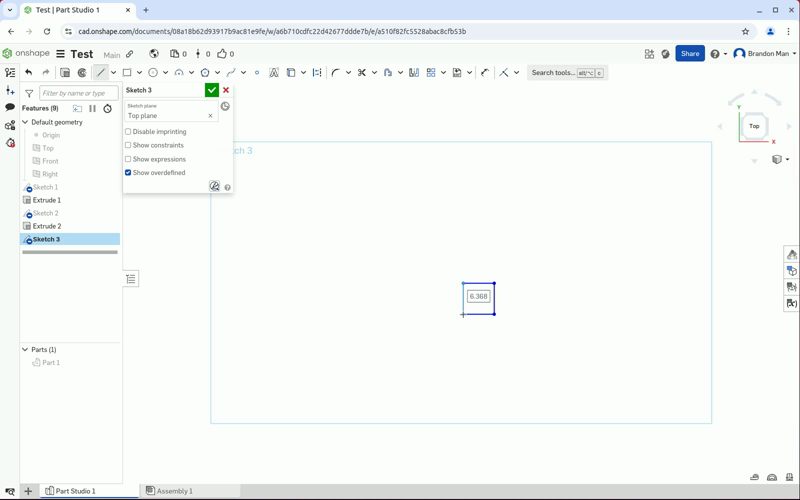
key(esc)
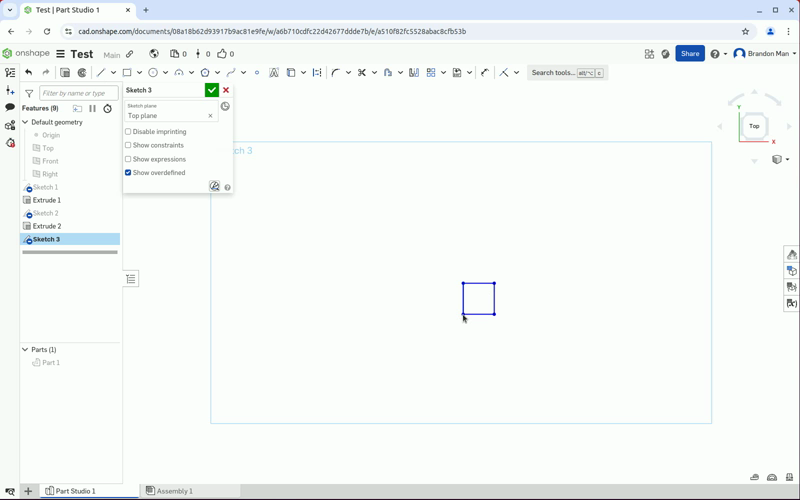
mouse_move(486, 293)
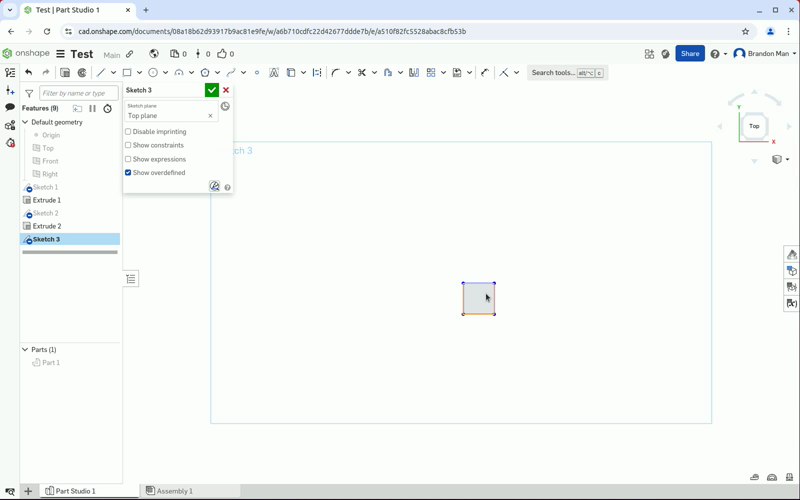
scroll(6)
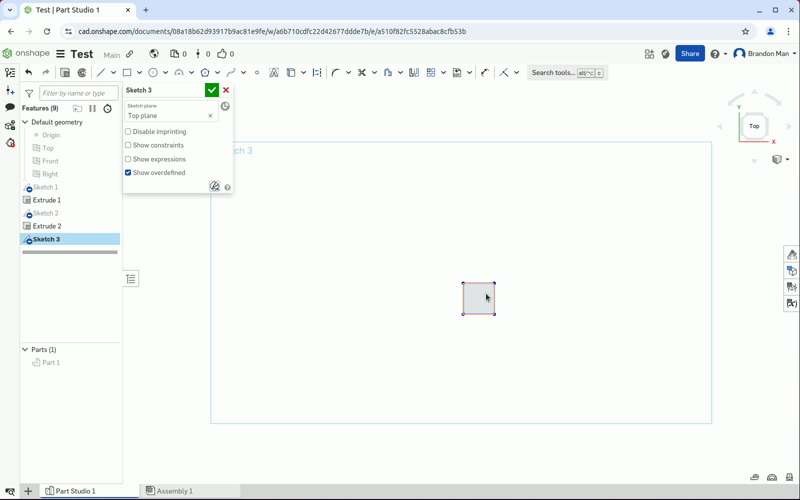
scroll(6)
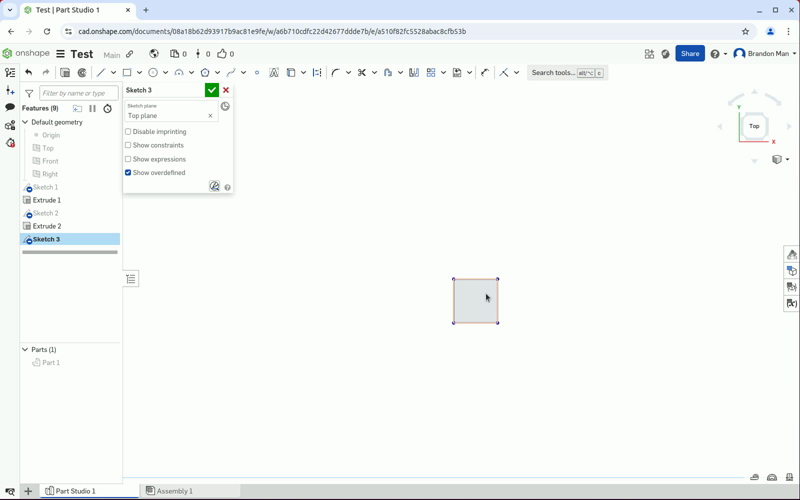
scroll(6)
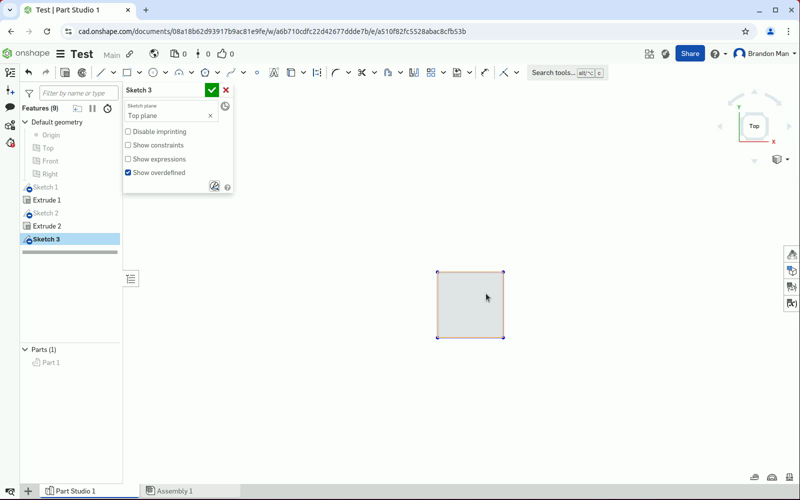
scroll(6)
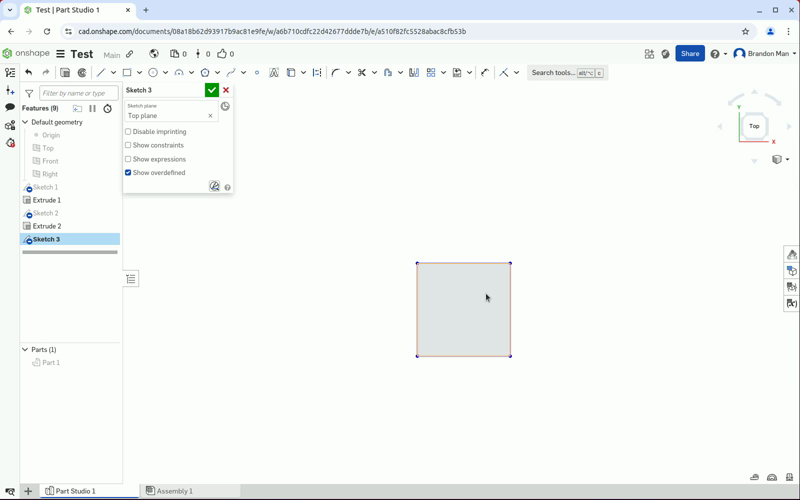
scroll(6)
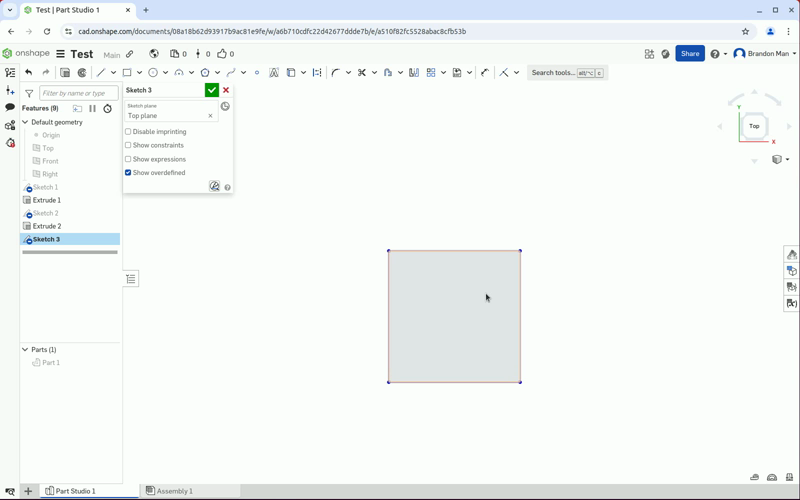
scroll(6)
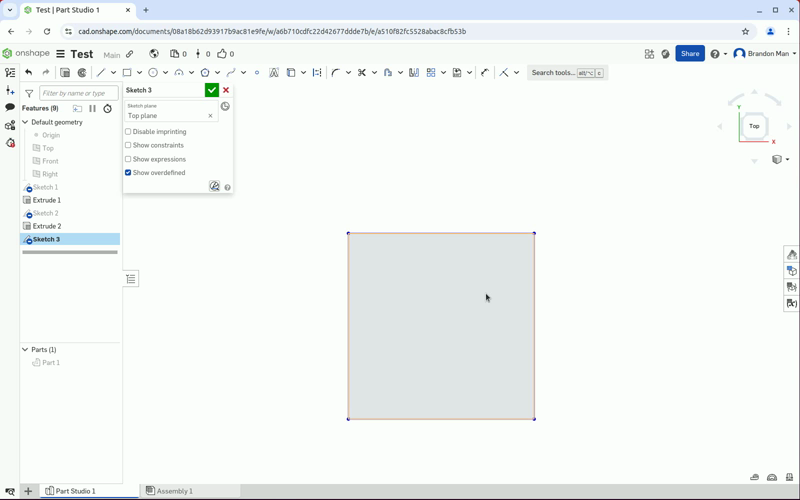
scroll(6)
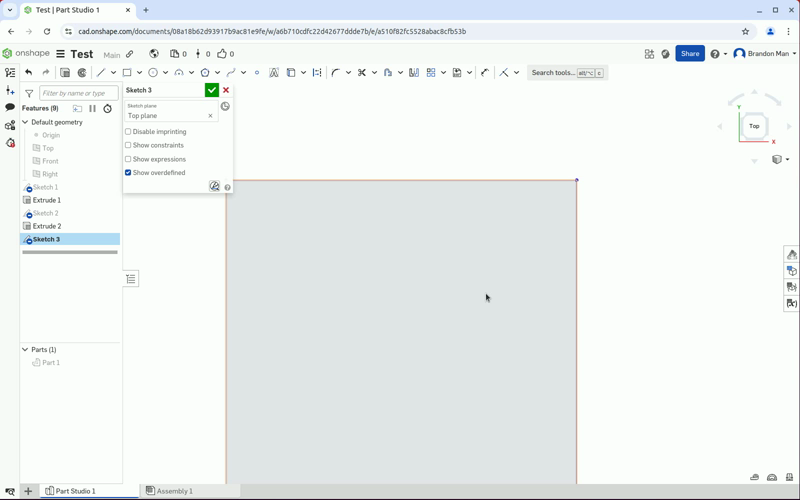
click(486, 293)
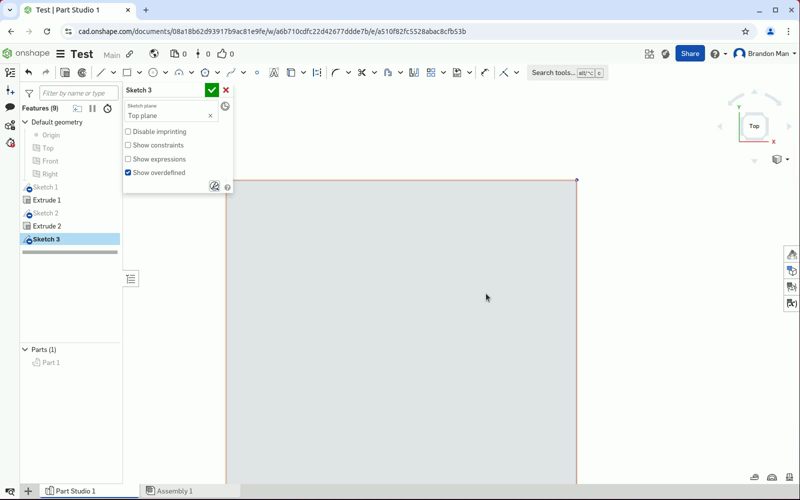
scroll(-6)
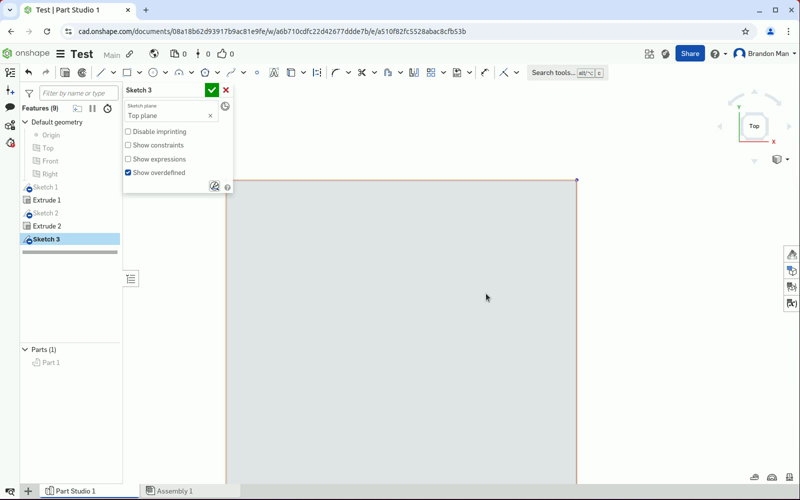
scroll(-6)
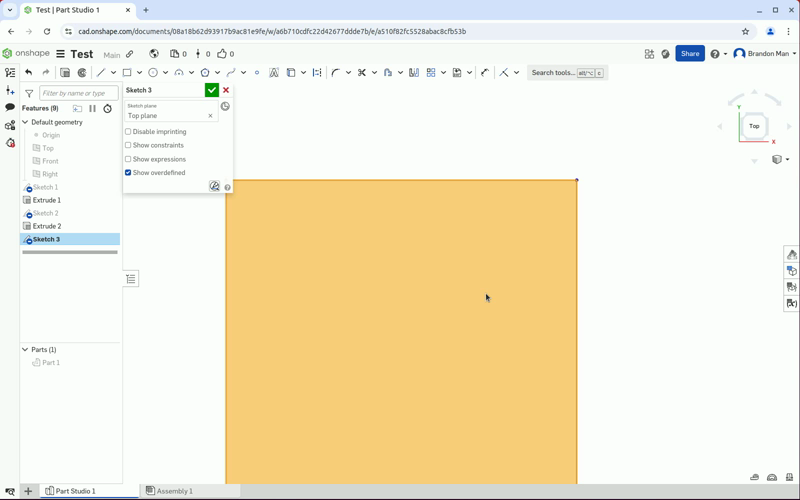
scroll(-6)
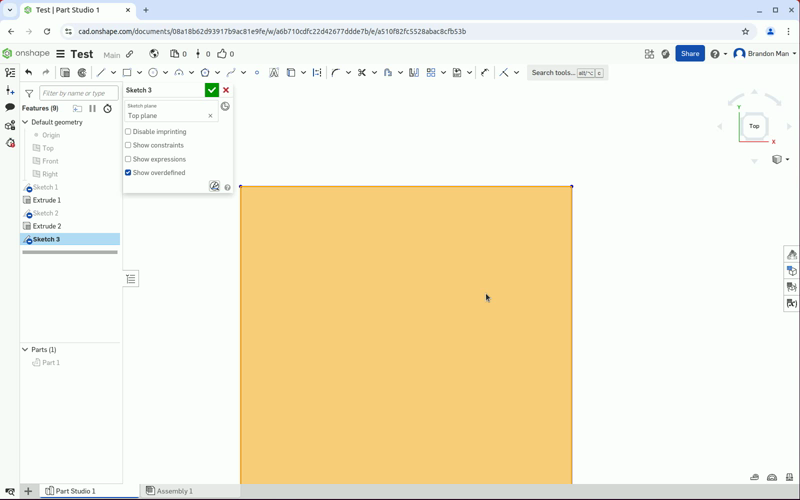
scroll(-6)
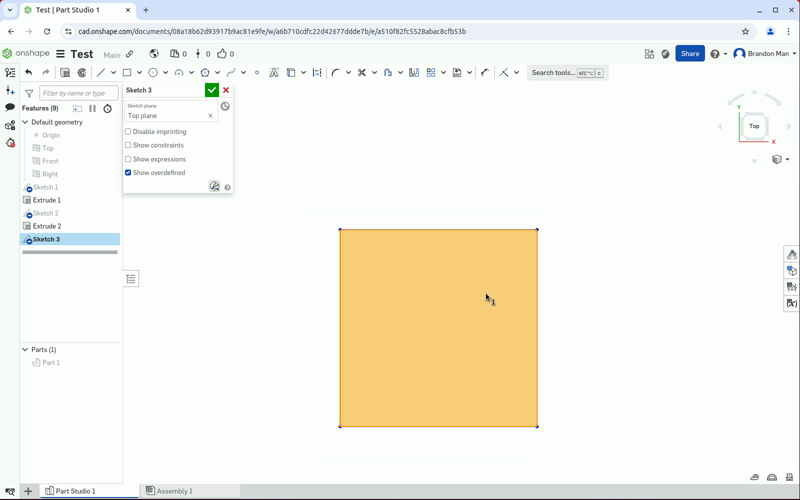
scroll(-6)
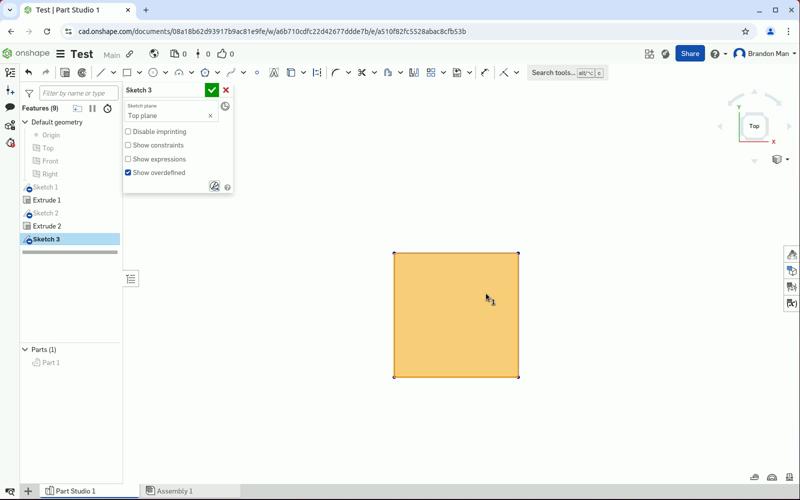
scroll(-6)
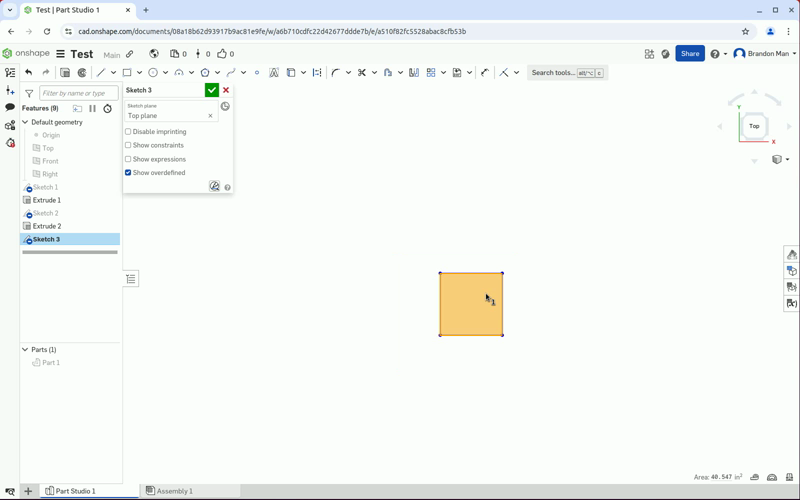
scroll(-6)
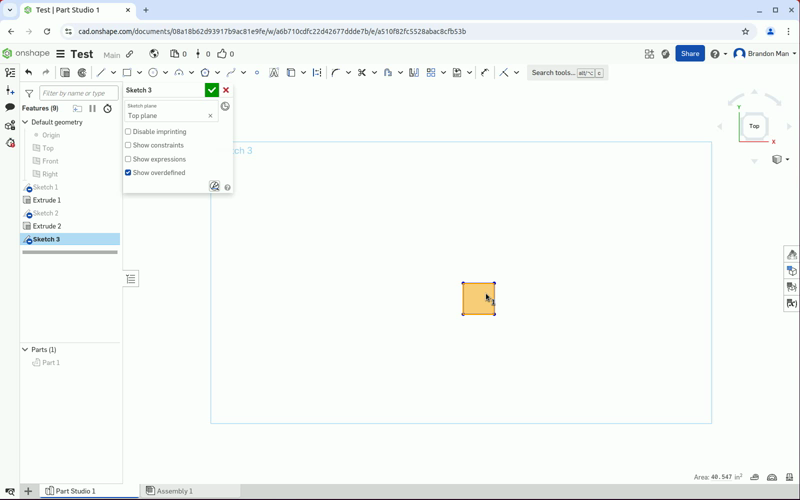
mouse_move(73, 352)
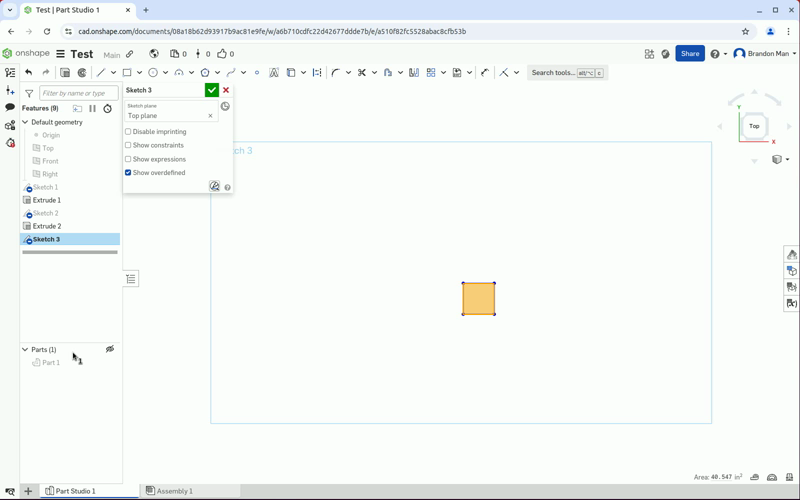
key(shift+y)
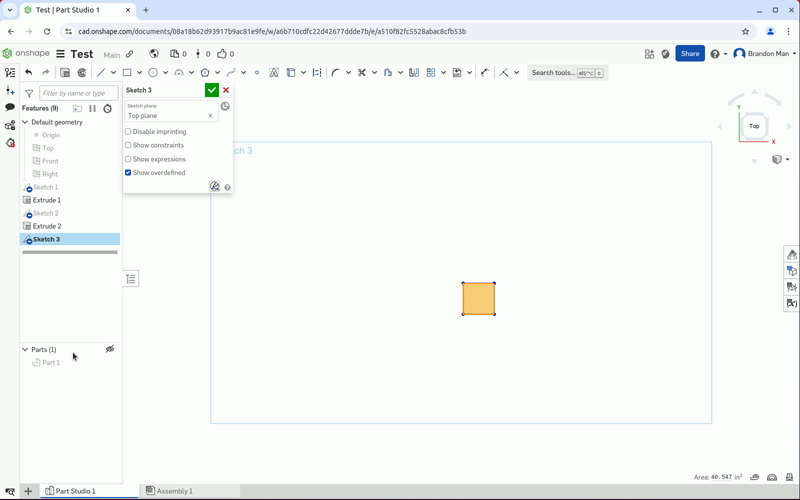
key(shift+e)
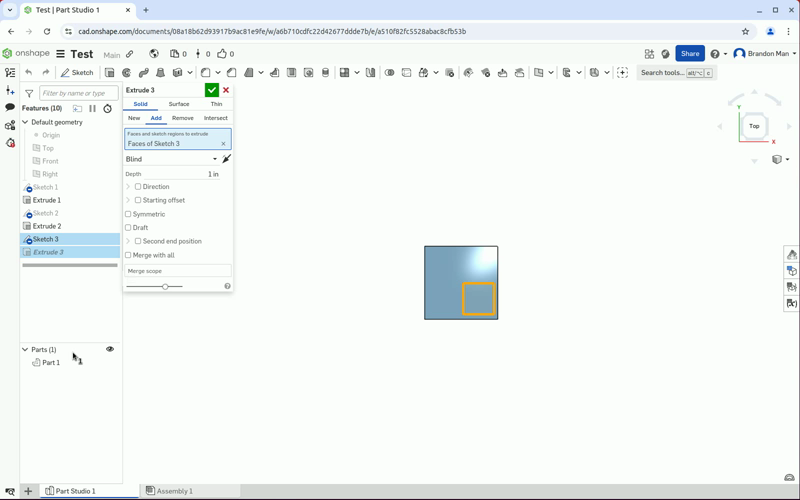
mouse_move(143, 106)
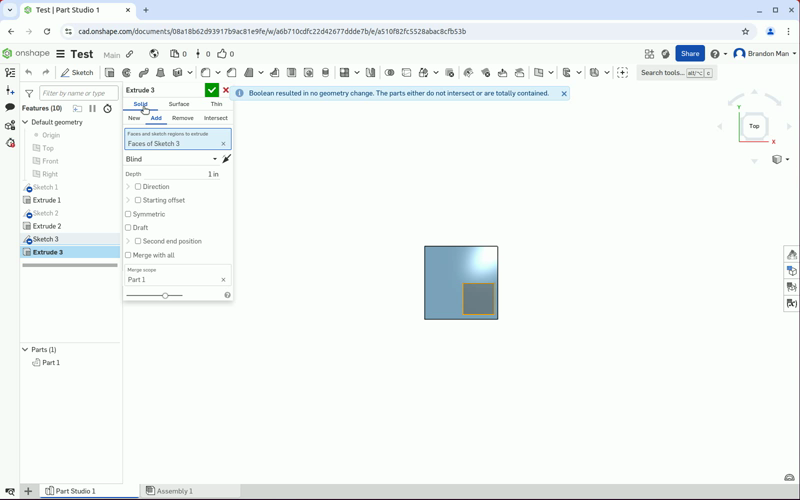
click(143, 106)
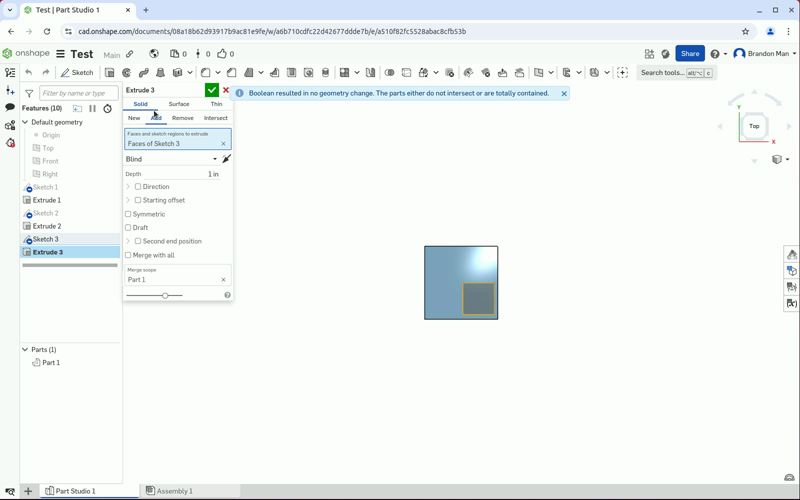
mouse_move(186, 120)
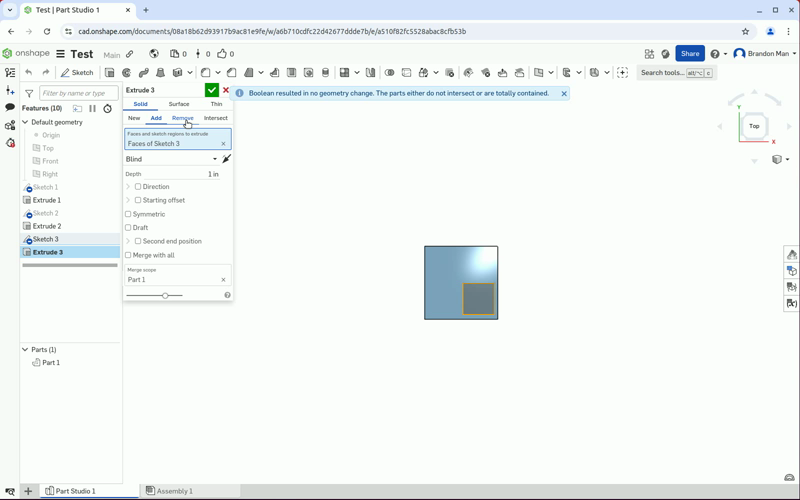
click(186, 120)
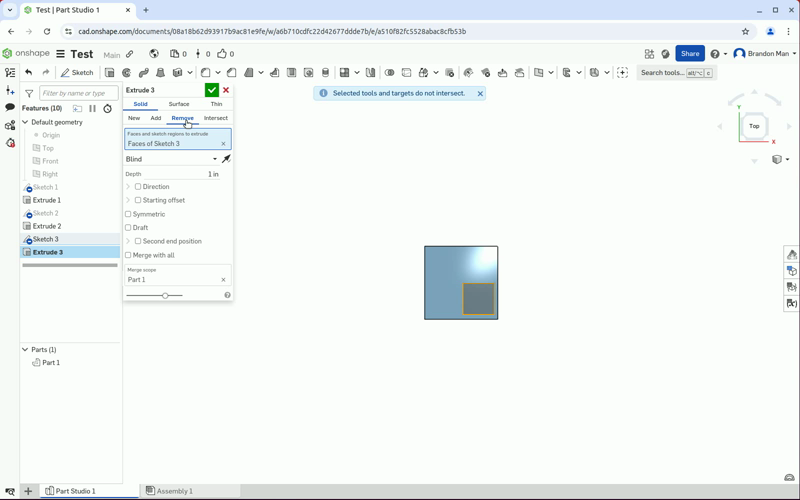
key(tab, 4)
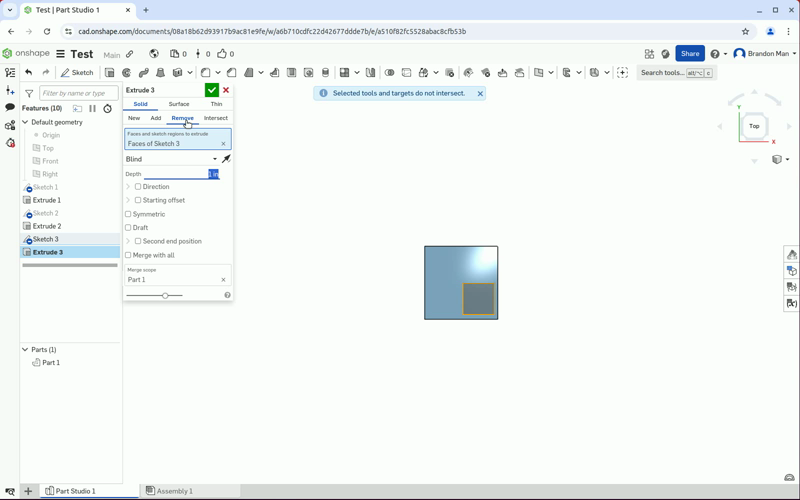
text(-22.386)
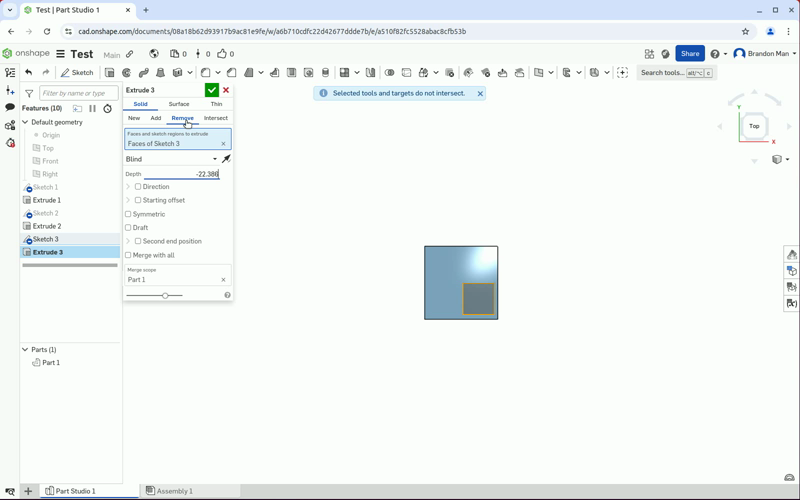
key(tab, 6)
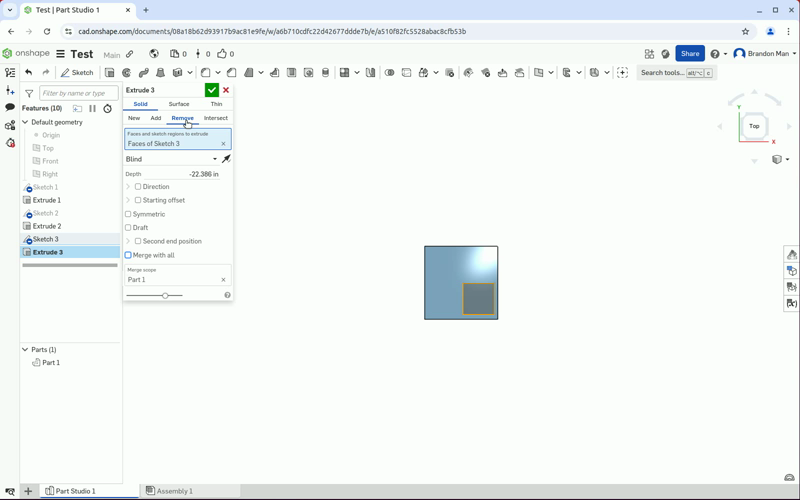
key(space)
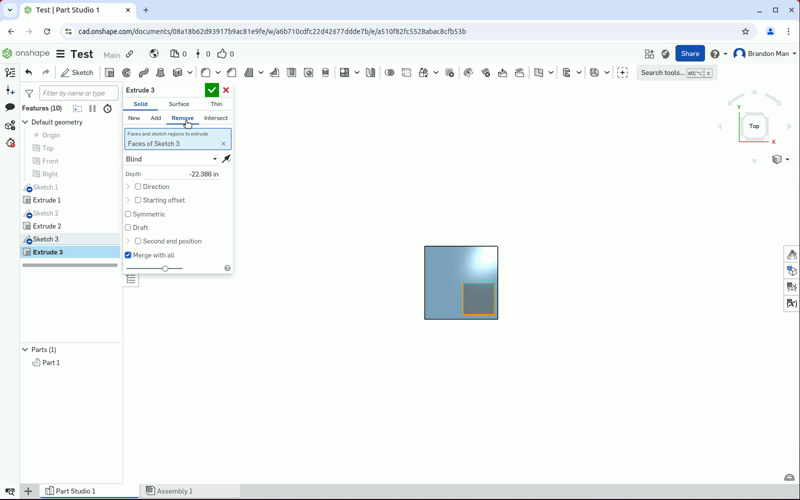
key(enter)
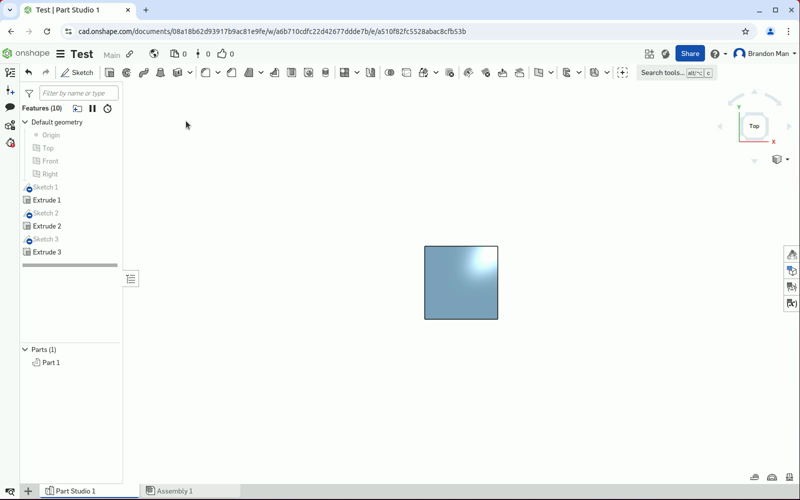
key(shift+h)
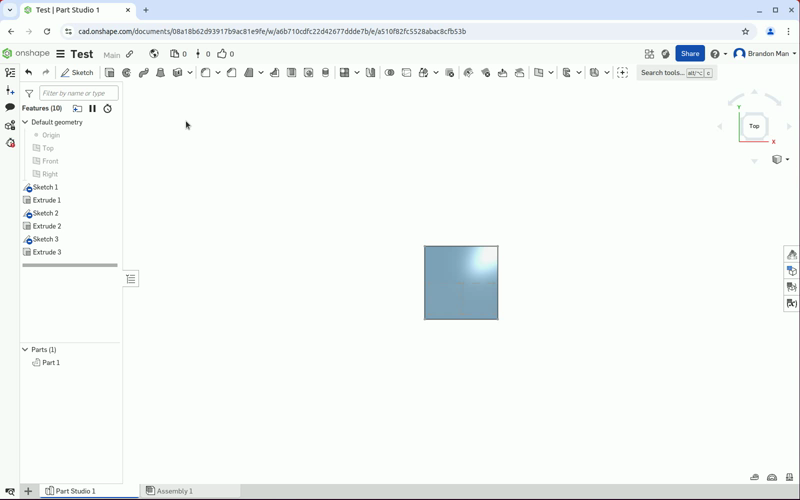
key(shift+h)
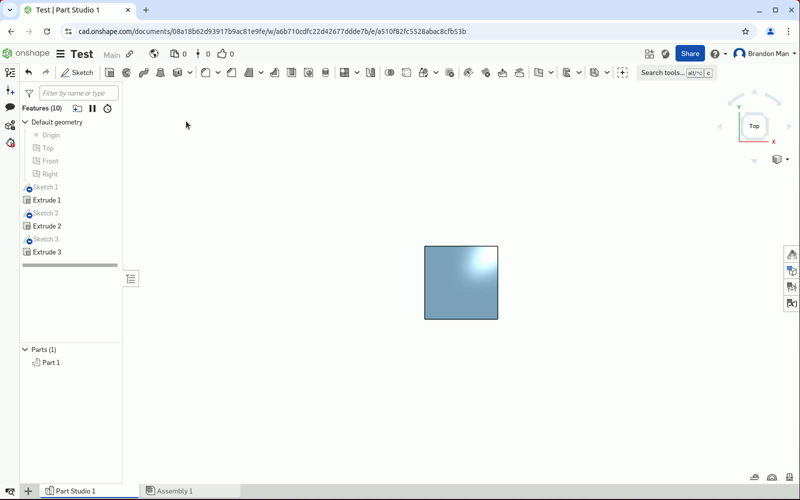
mouse_move(73, 189)
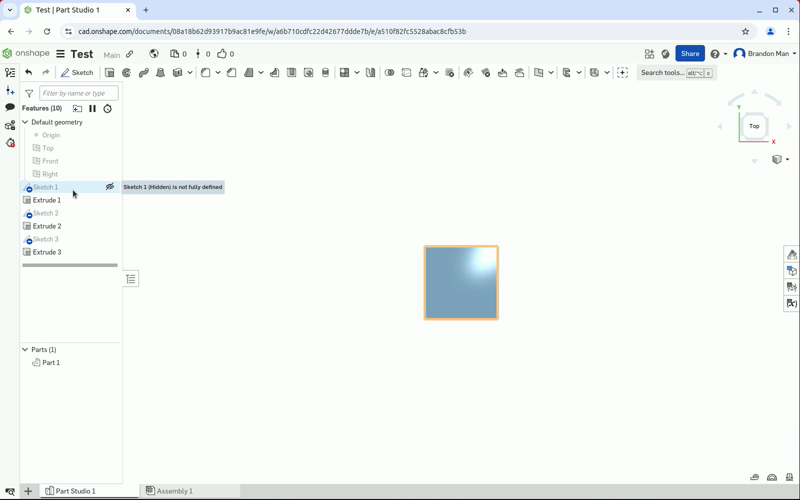
click(73, 189)
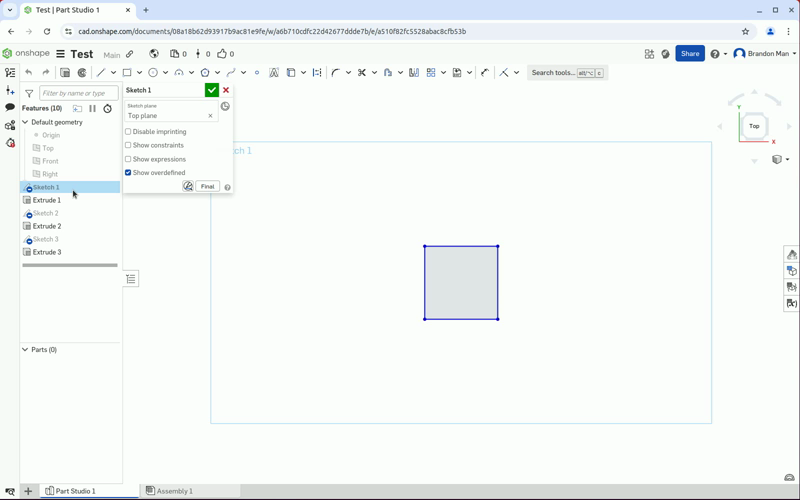
mouse_move(229, 92)
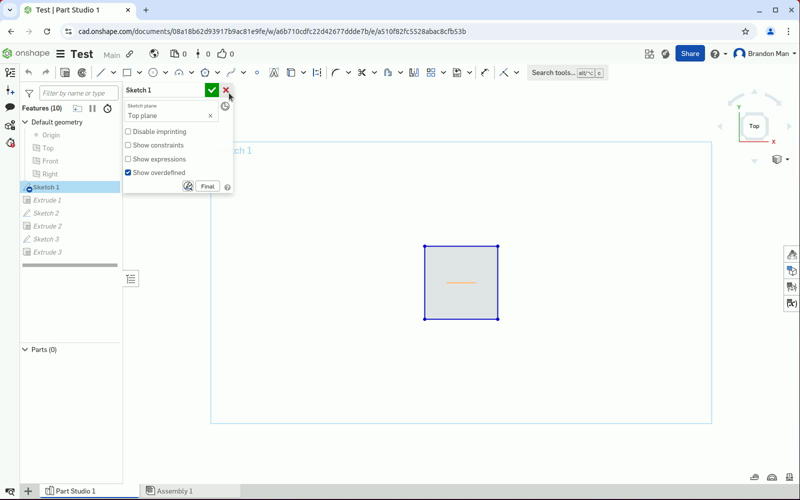
click(229, 92)
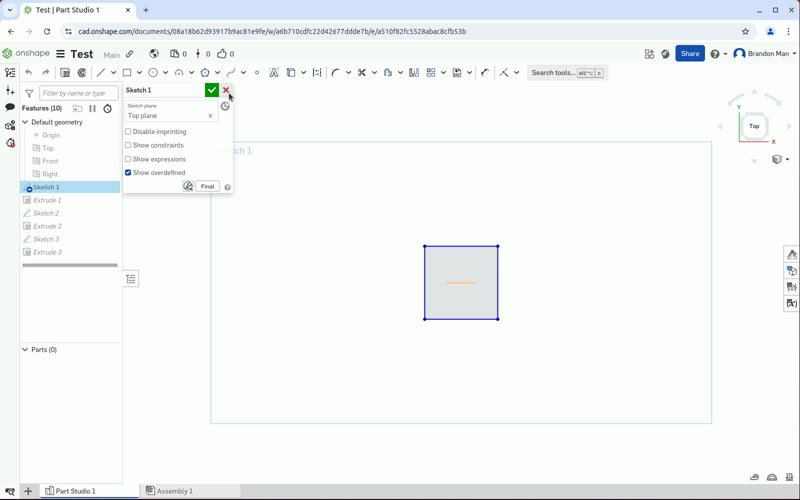
key(shift+s)
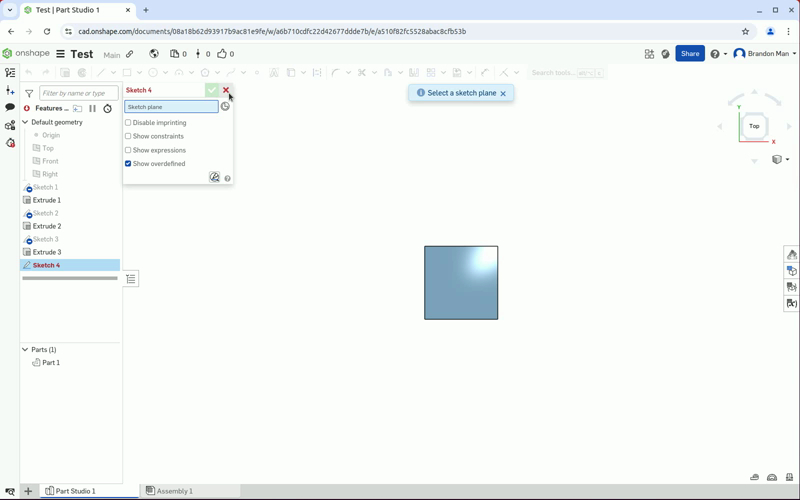
mouse_move(73, 150)
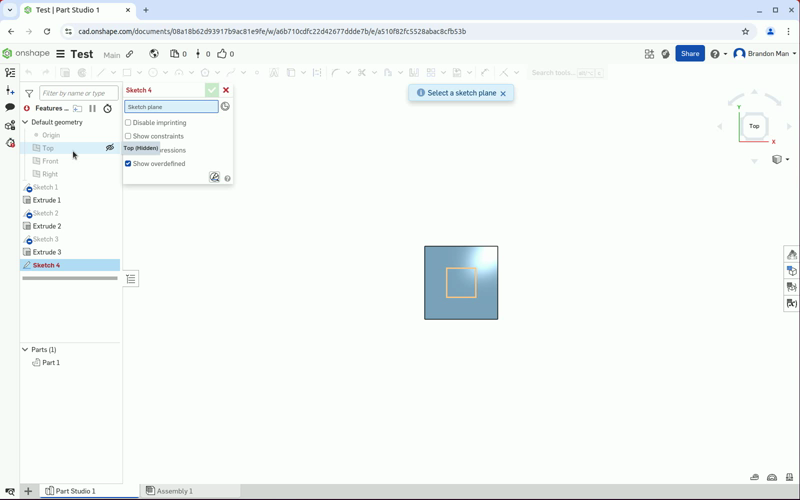
click(73, 150)
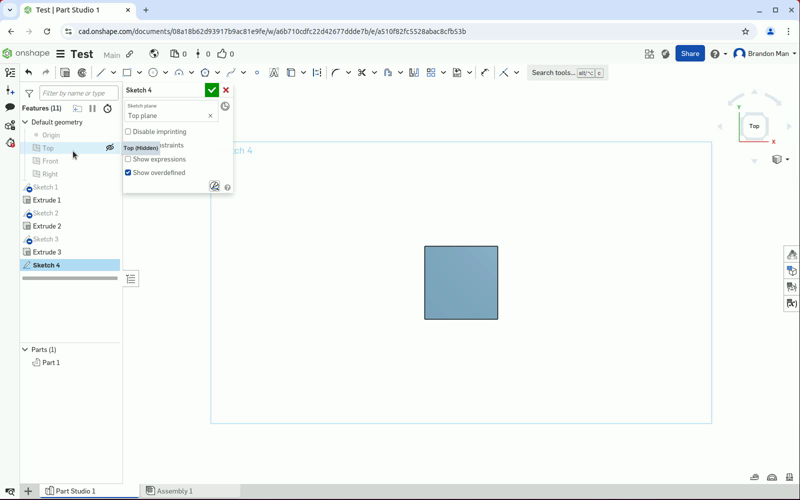
mouse_move(73, 352)
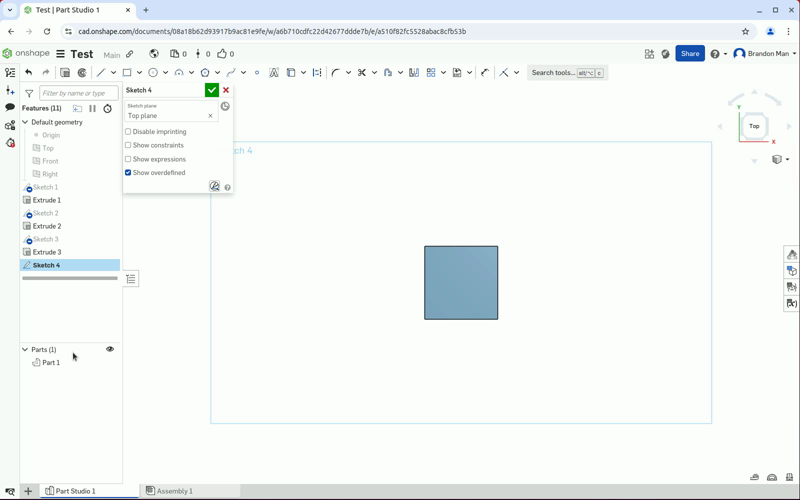
key(y)
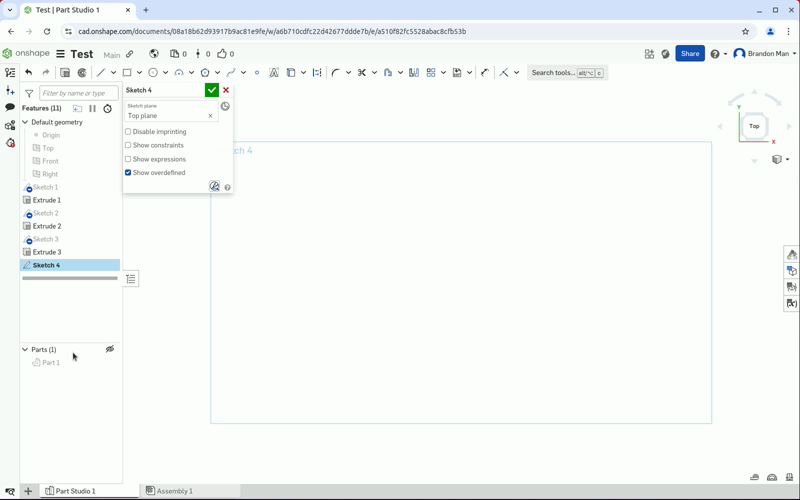
key(l)
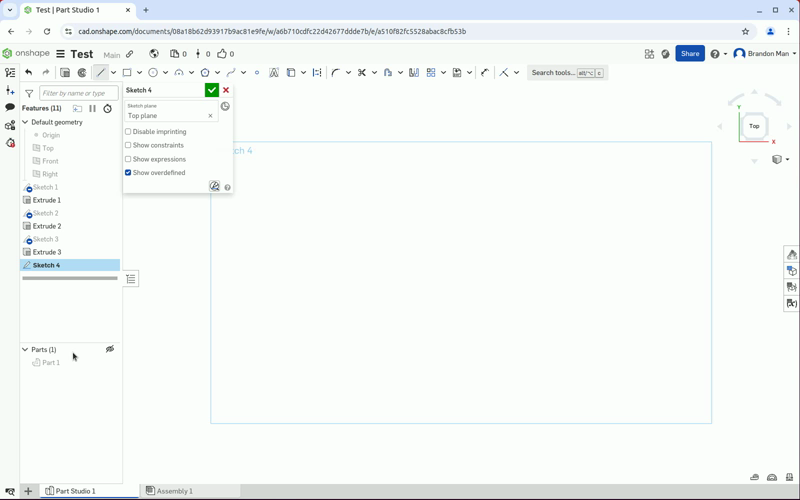
key_down(shift)
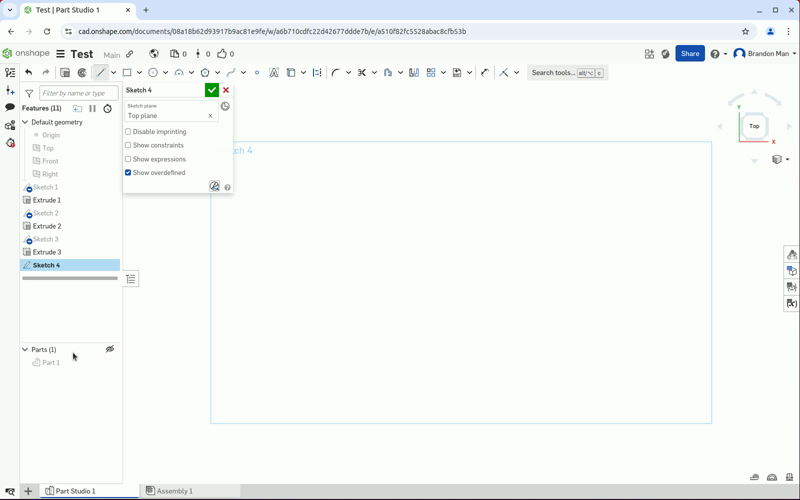
mouse_move(429, 280)
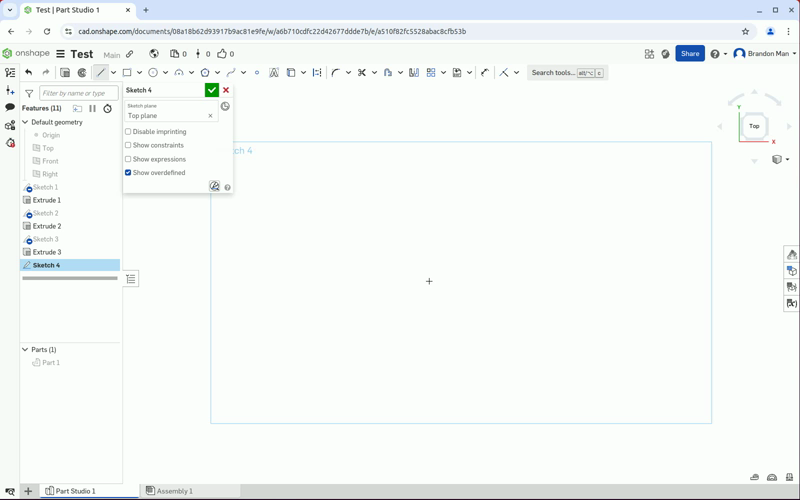
click(429, 280)
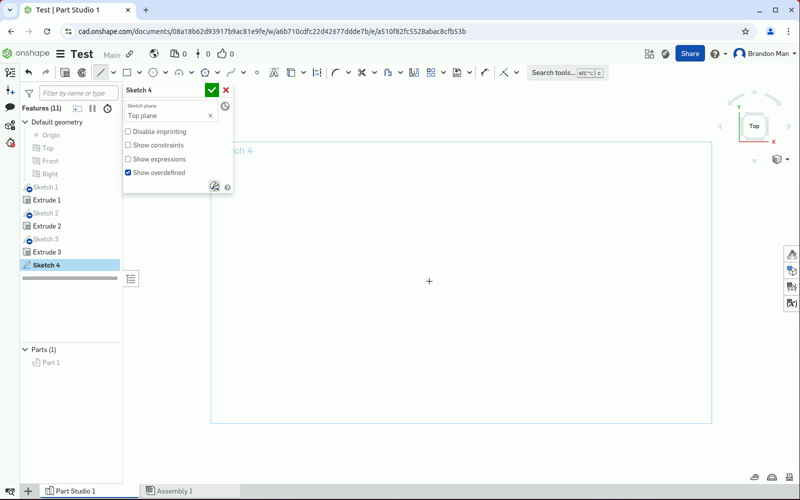
key_up(shift)
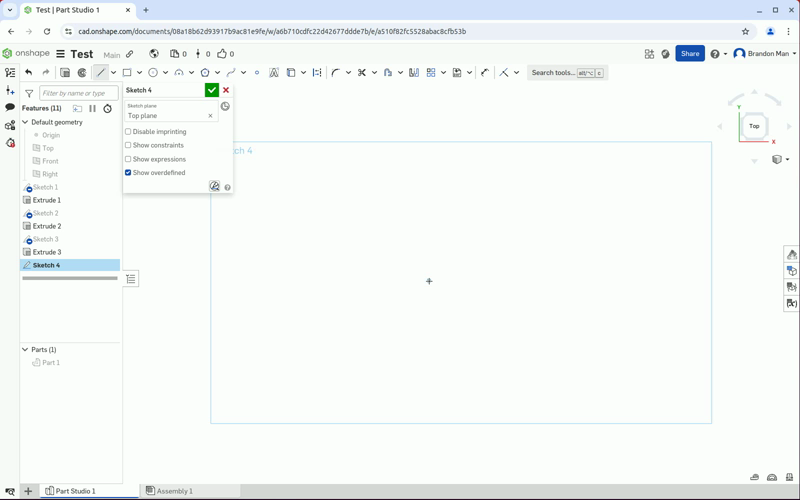
key_down(shift)
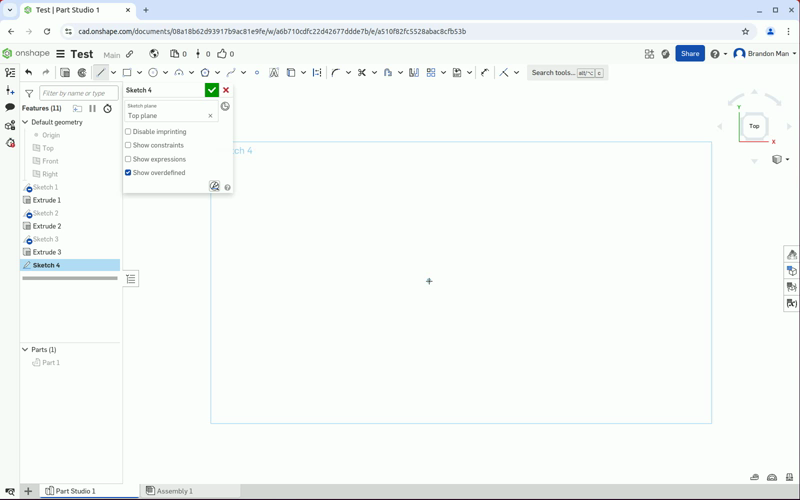
mouse_move(459, 280)
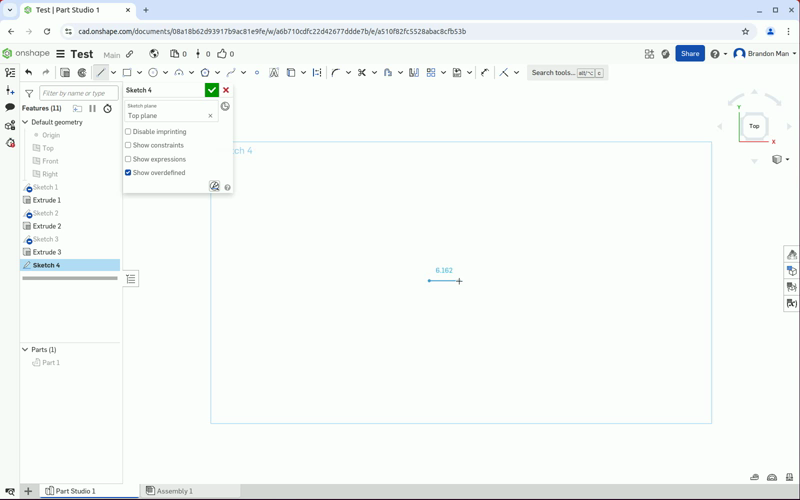
mouse_move(460, 280)
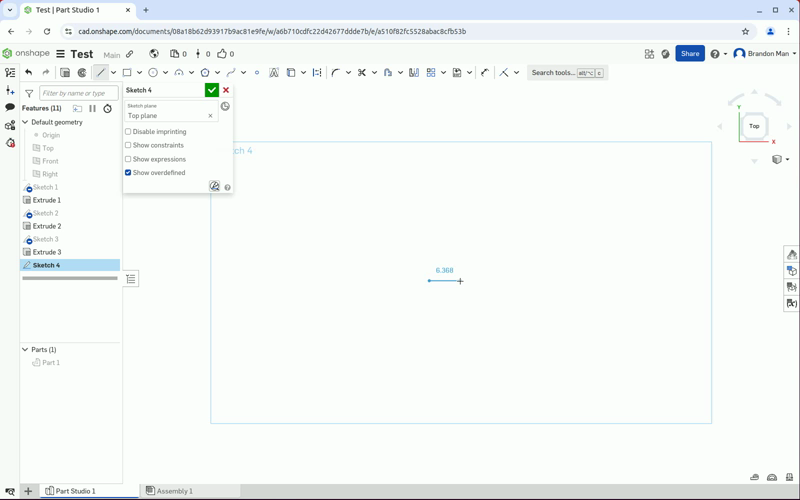
click(460, 280)
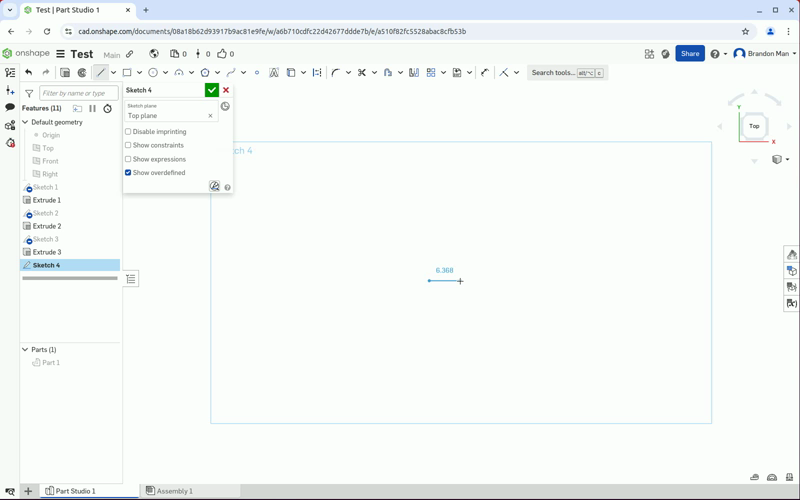
key_up(shift)
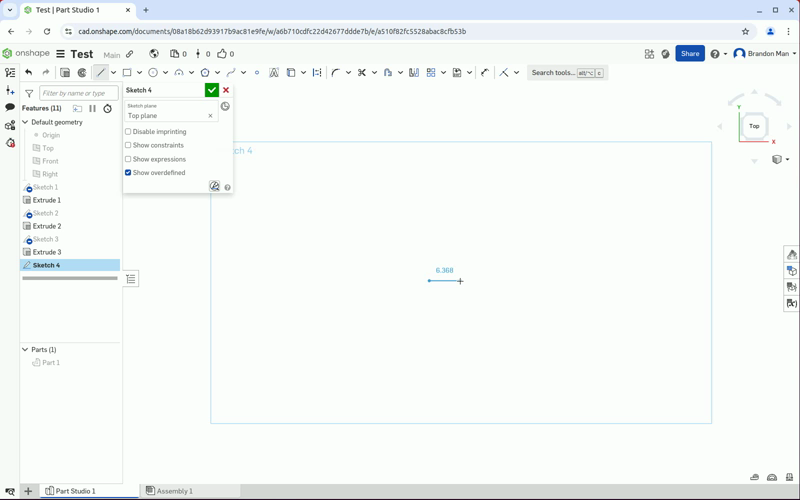
key_down(shift)
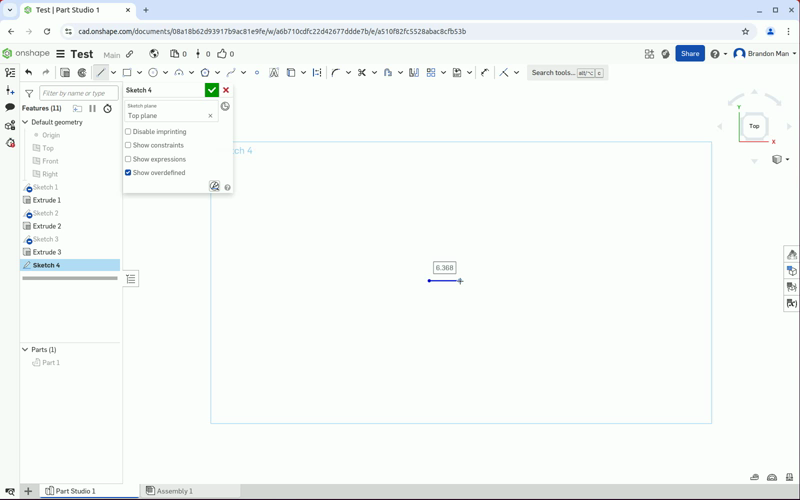
mouse_move(490, 280)
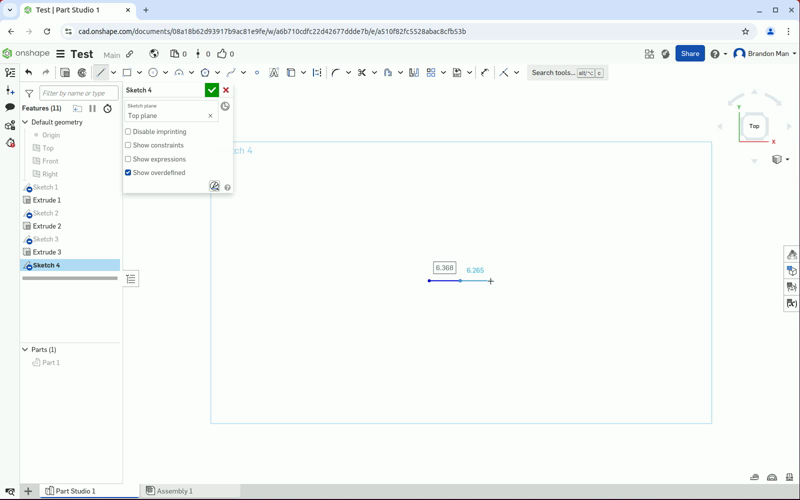
mouse_move(460, 249)
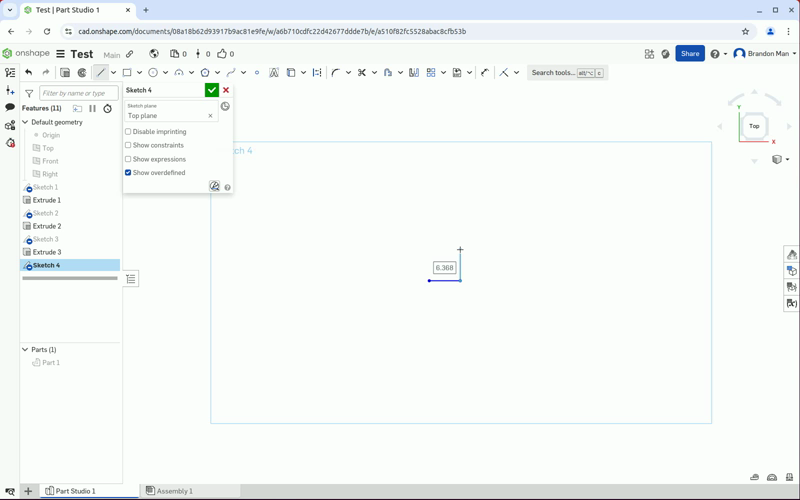
click(460, 249)
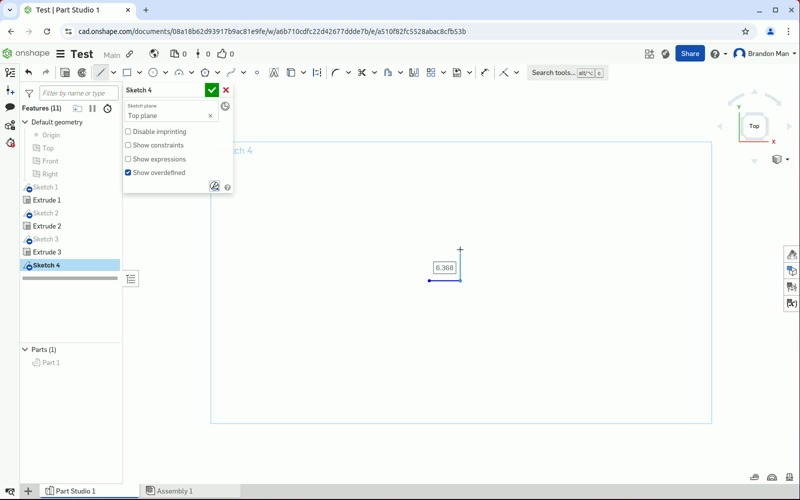
key_up(shift)
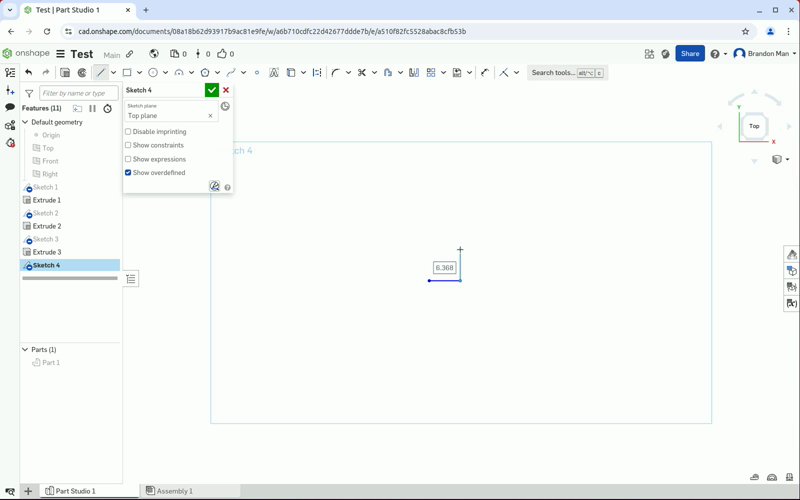
key_down(shift)
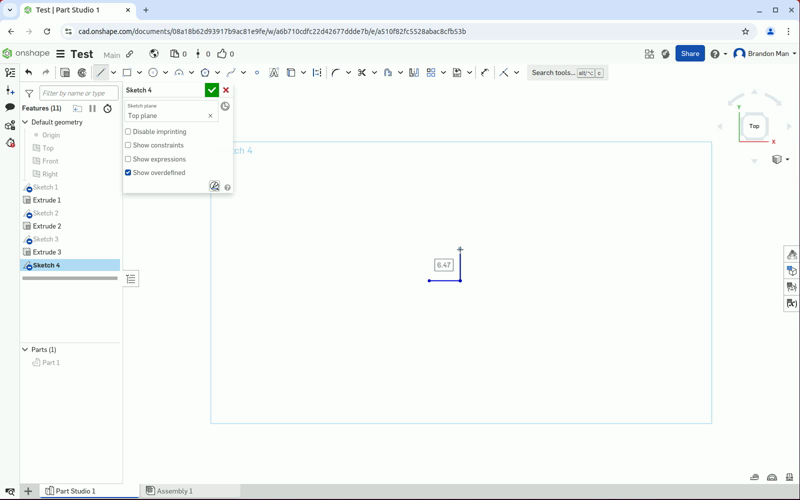
mouse_move(490, 249)
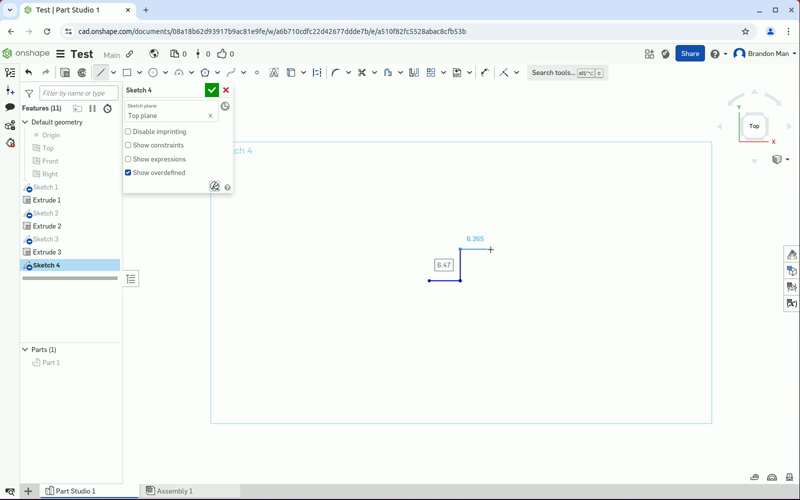
mouse_move(429, 249)
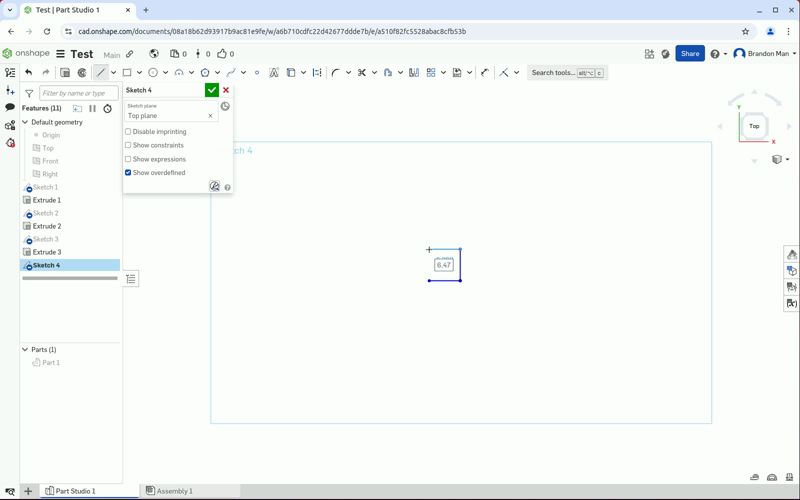
click(429, 249)
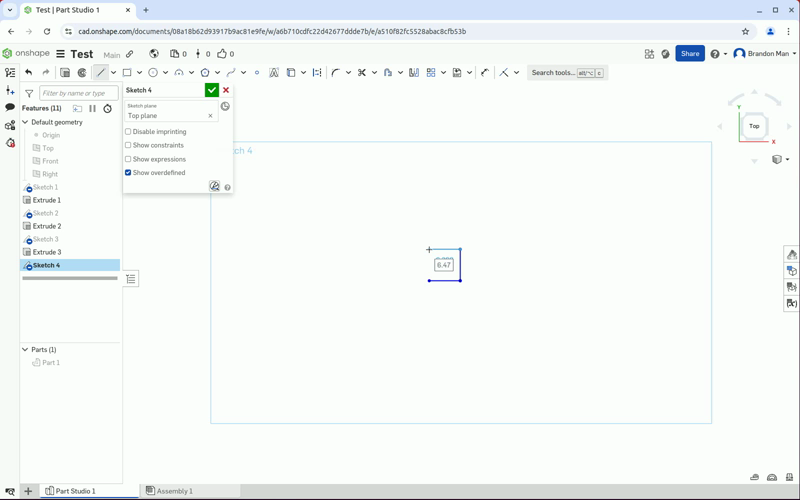
key_up(shift)
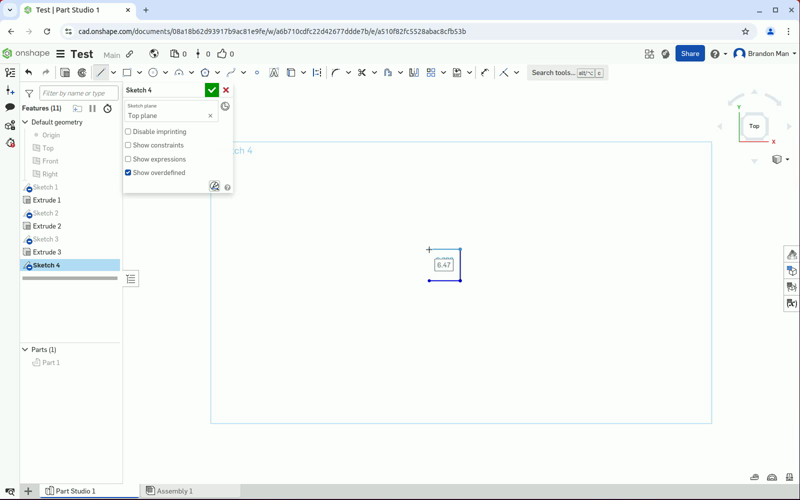
mouse_move(459, 249)
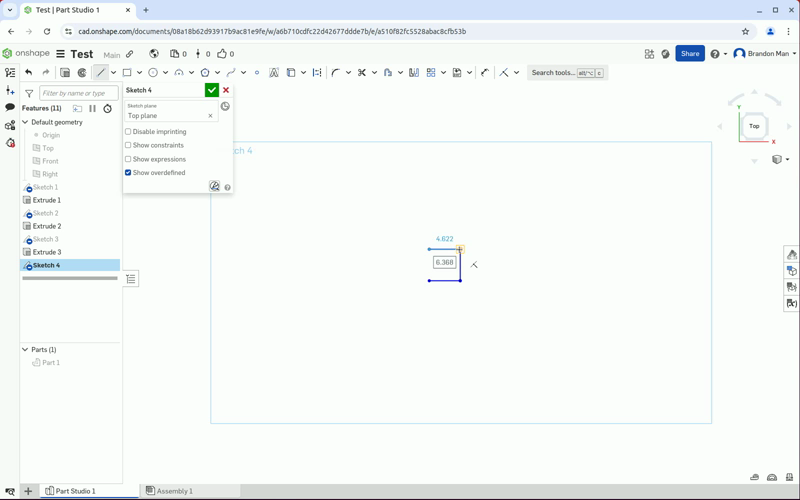
key_down(shift)
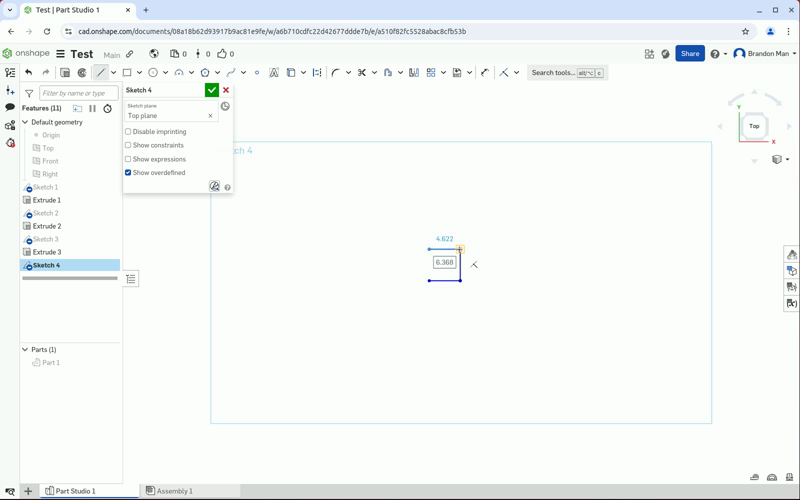
mouse_move(429, 280)
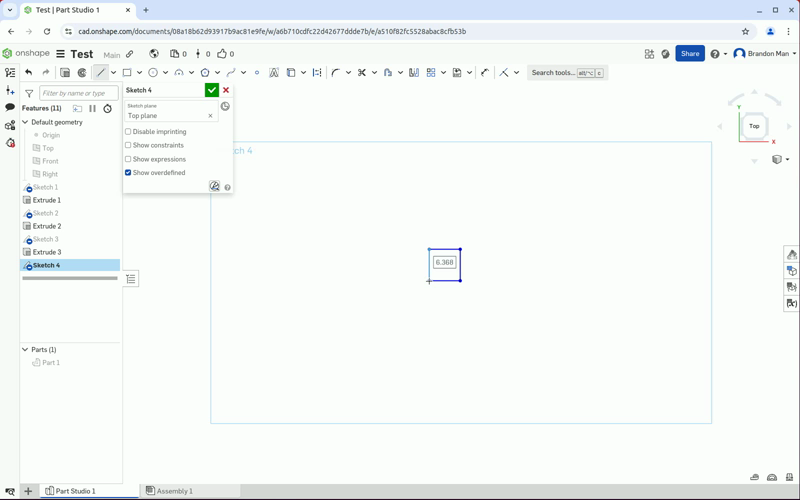
key_up(shift)
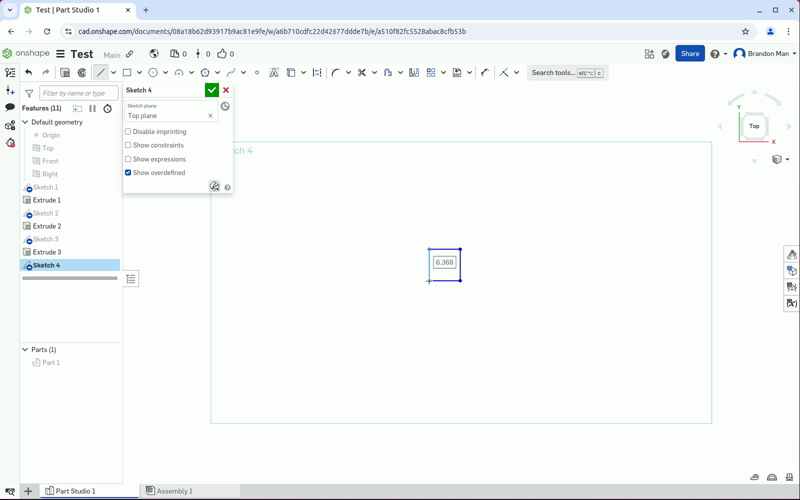
click(429, 280)
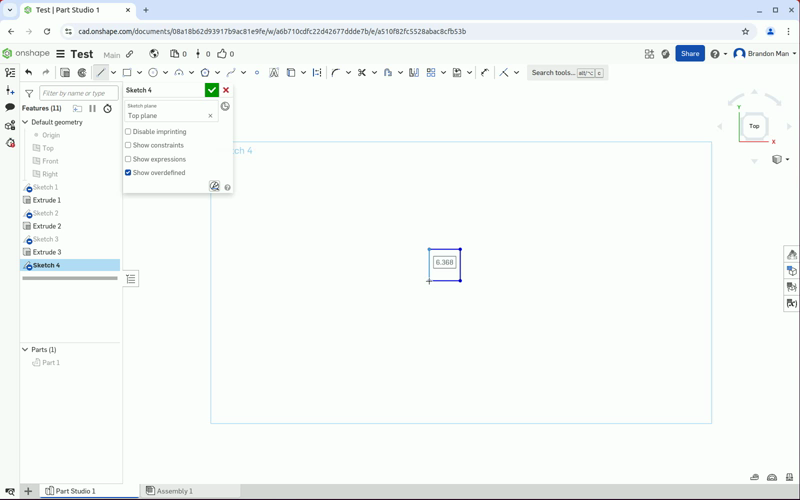
key(esc)
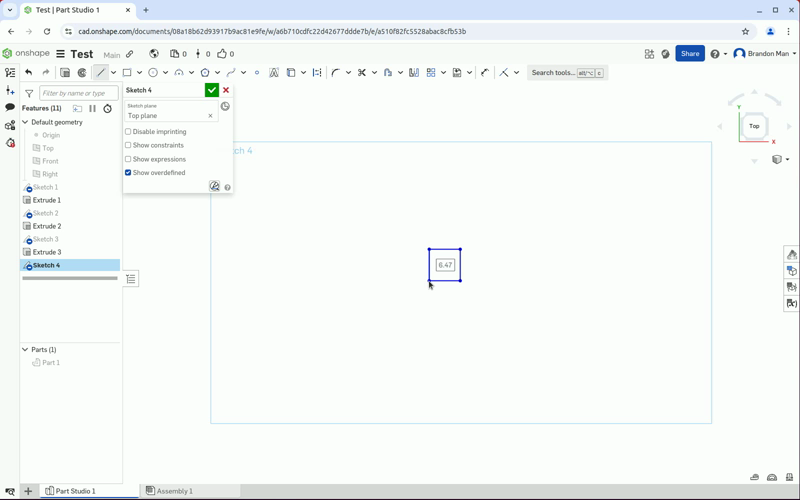
mouse_move(439, 274)
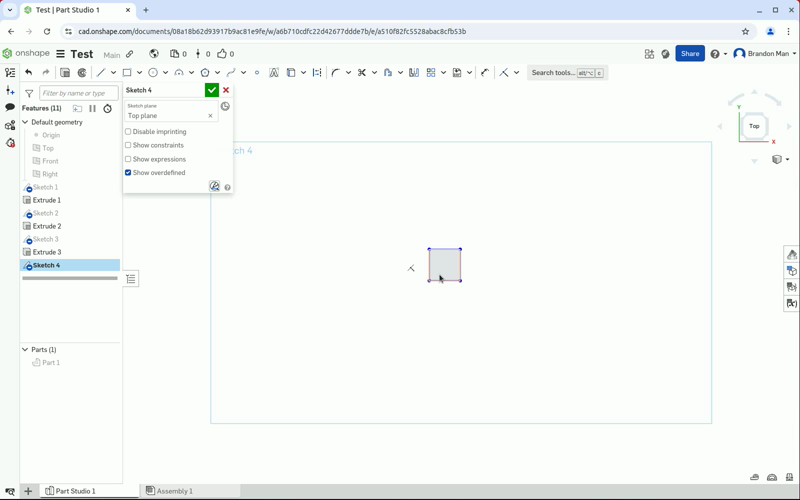
scroll(6)
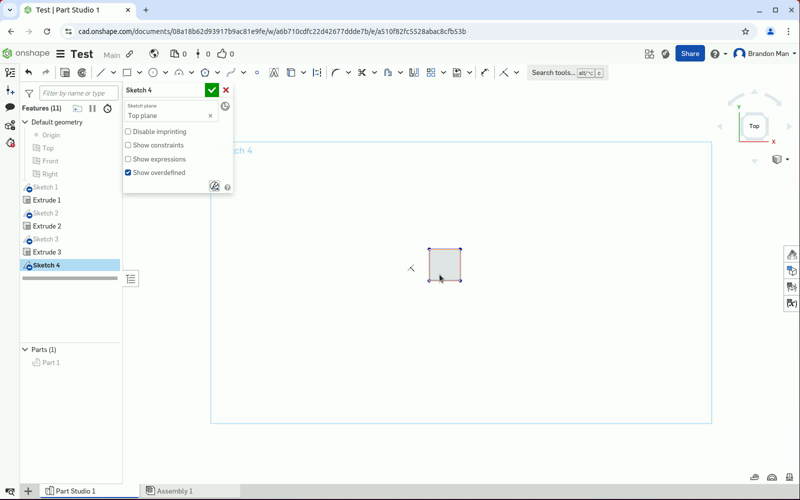
scroll(6)
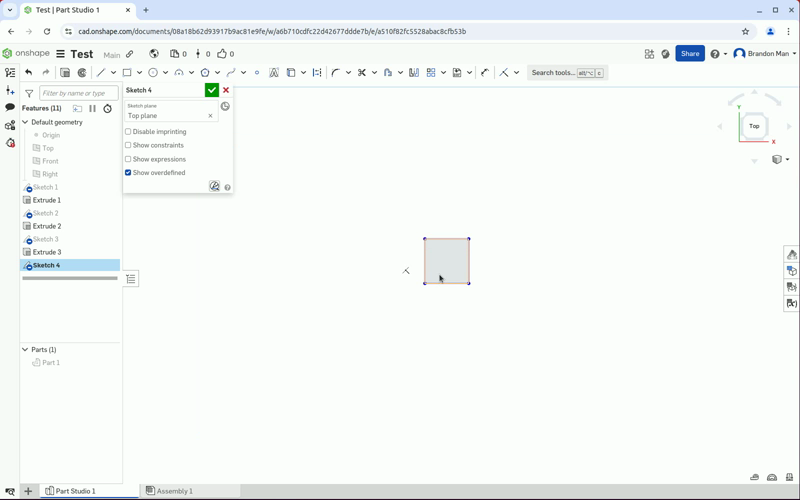
scroll(6)
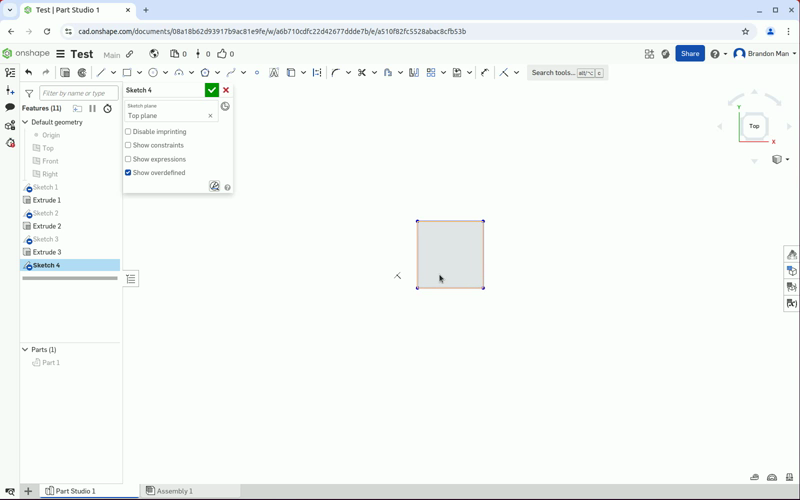
scroll(6)
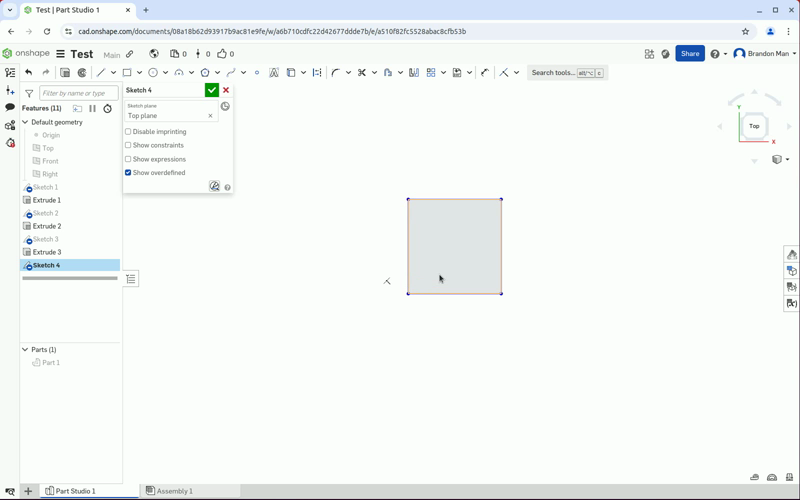
scroll(6)
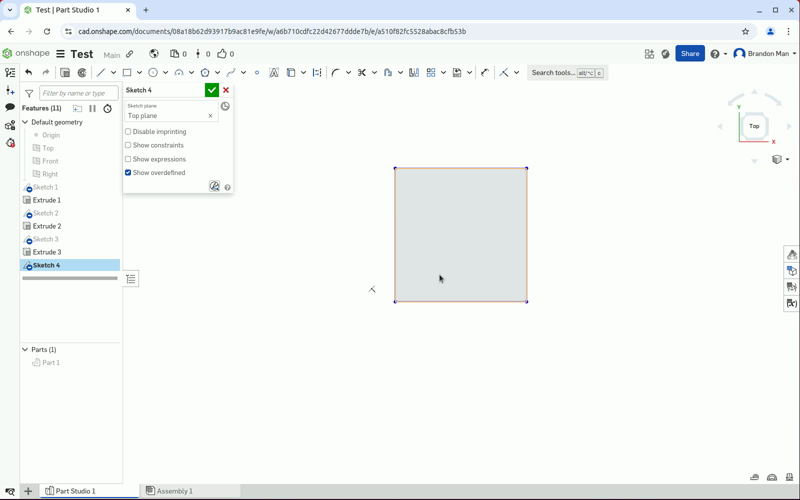
scroll(6)
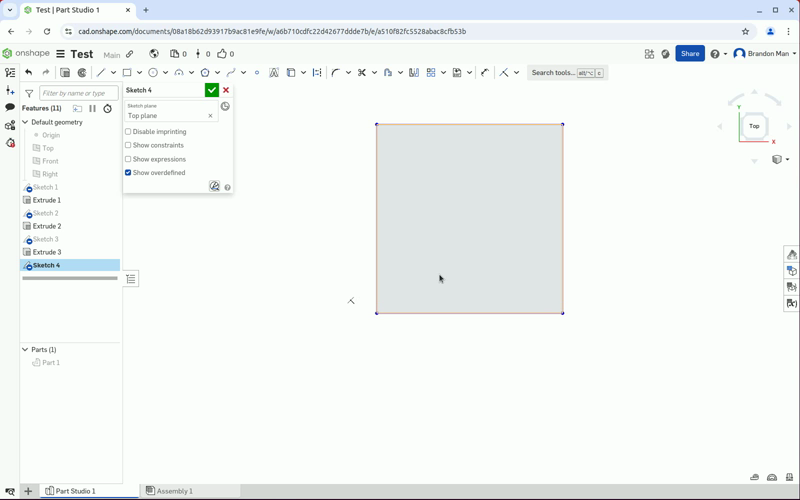
scroll(6)
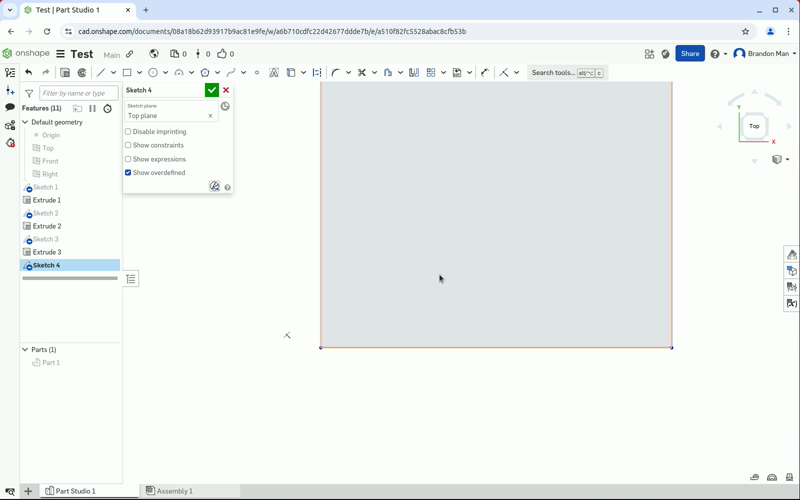
click(439, 274)
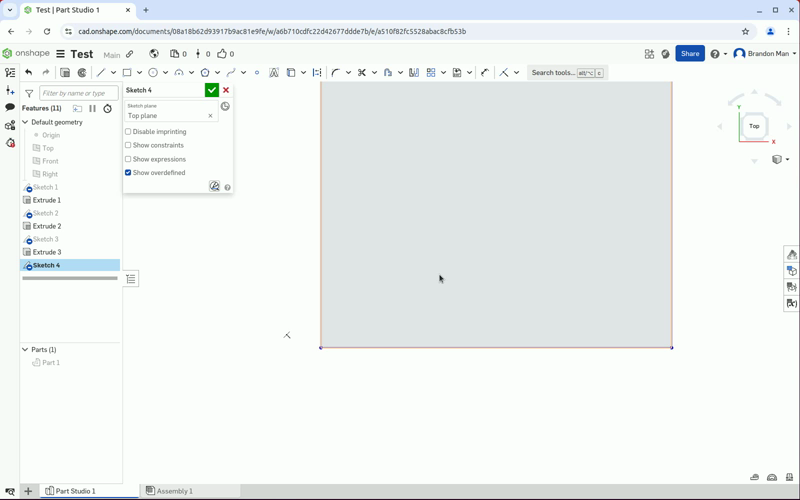
scroll(-6)
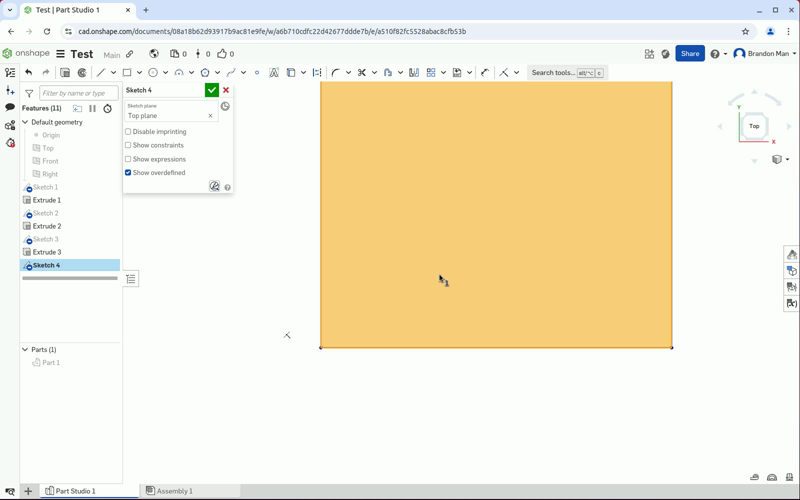
scroll(-6)
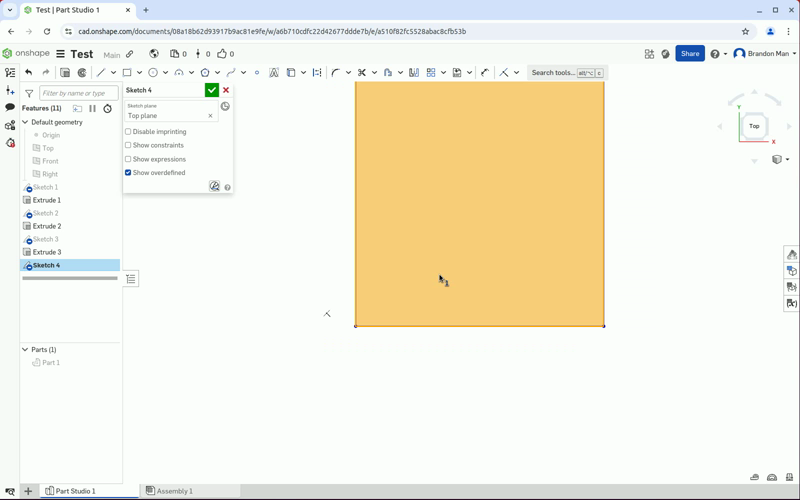
scroll(-6)
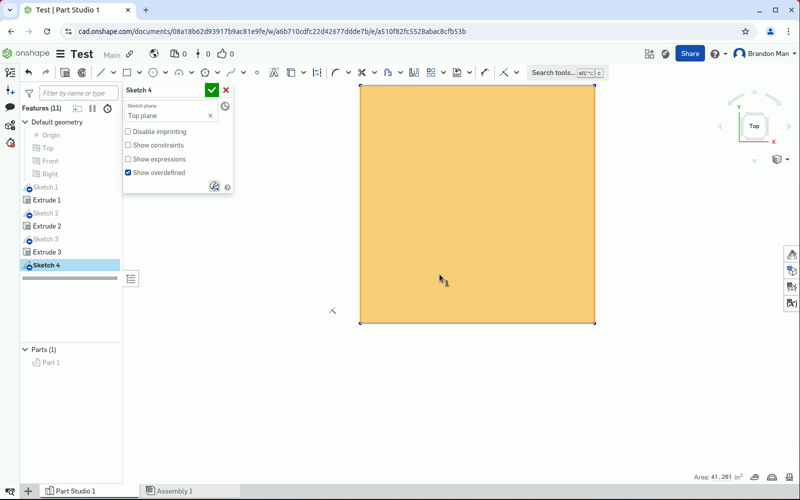
scroll(-6)
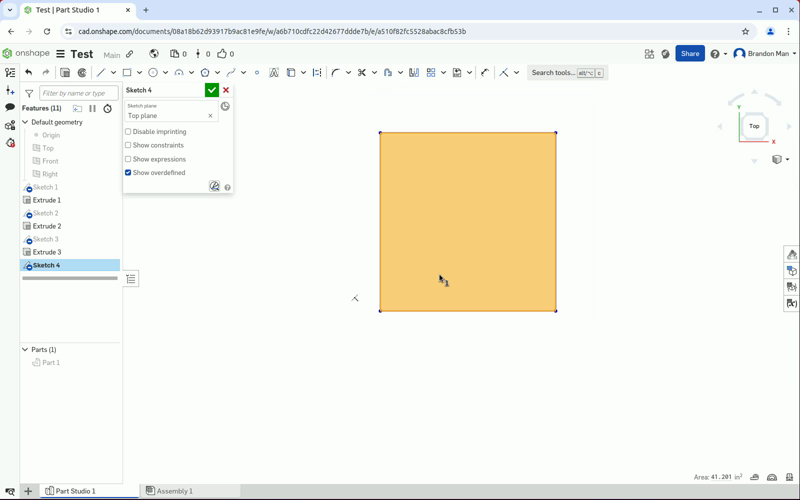
scroll(-6)
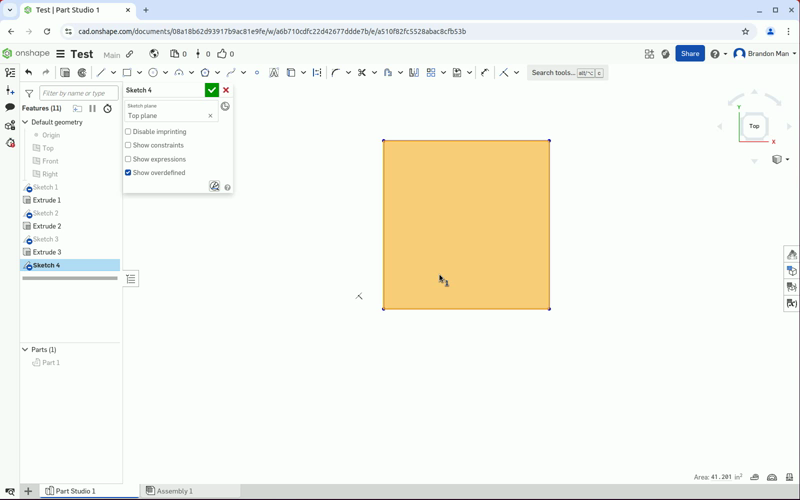
scroll(-6)
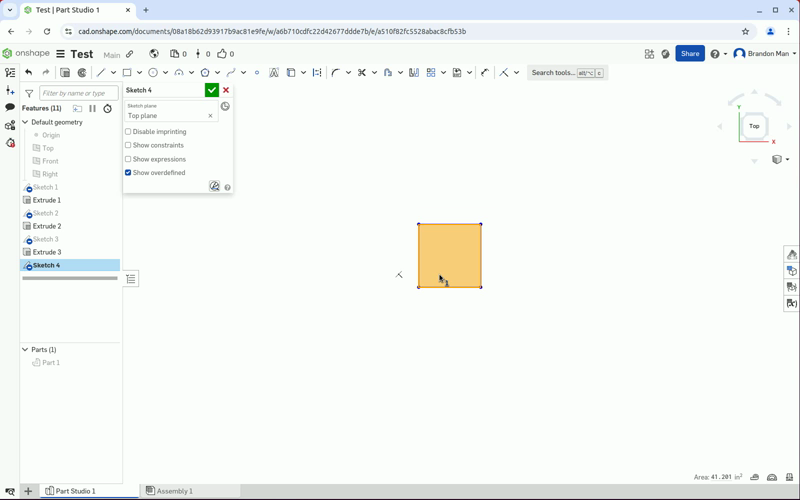
scroll(-6)
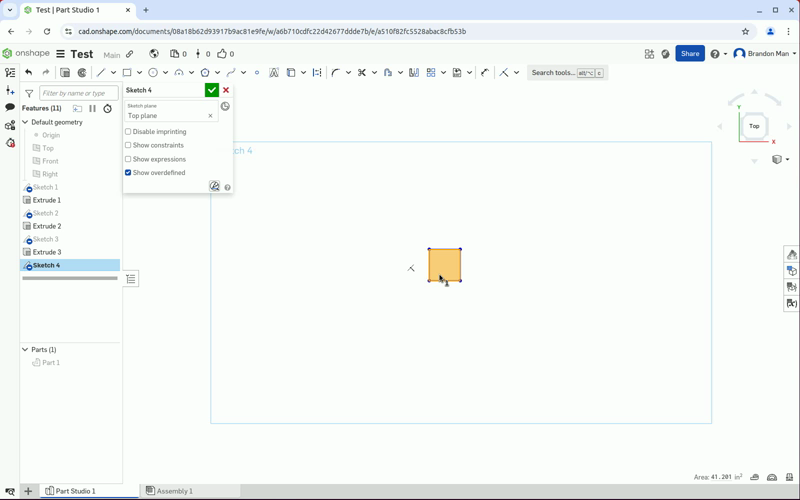
mouse_move(73, 352)
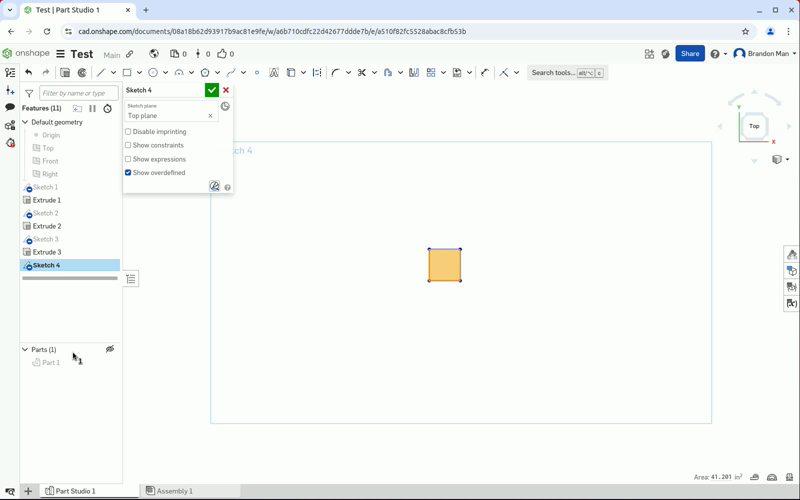
key(shift+y)
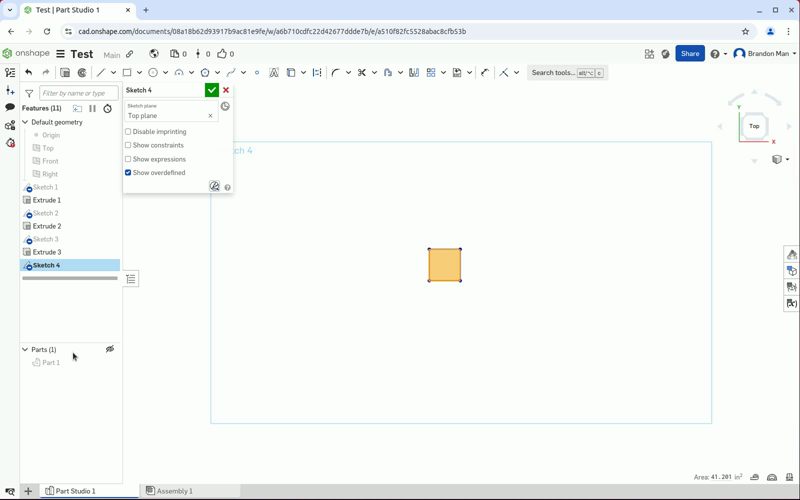
key(shift+e)
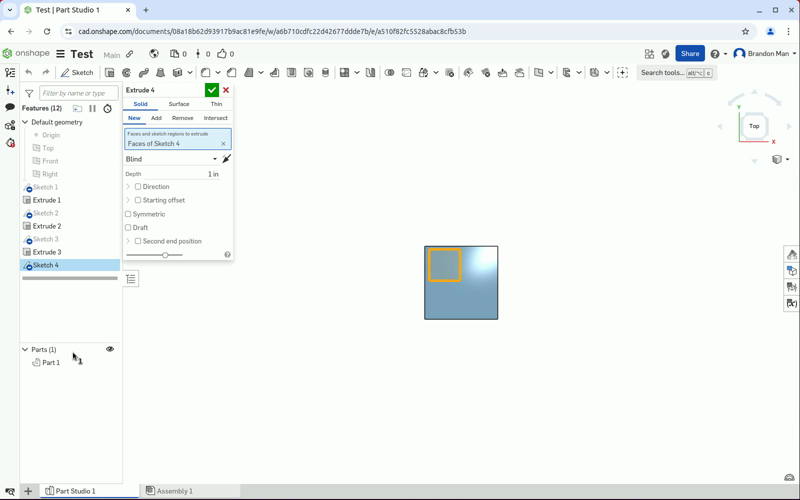
mouse_move(143, 106)
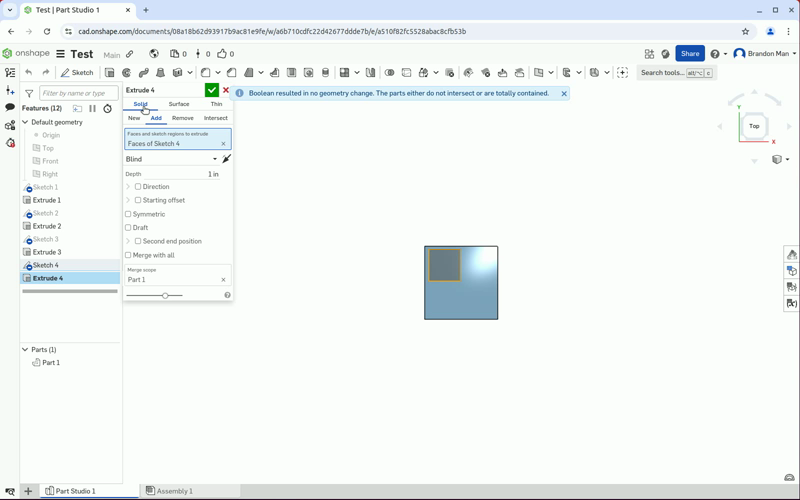
click(143, 106)
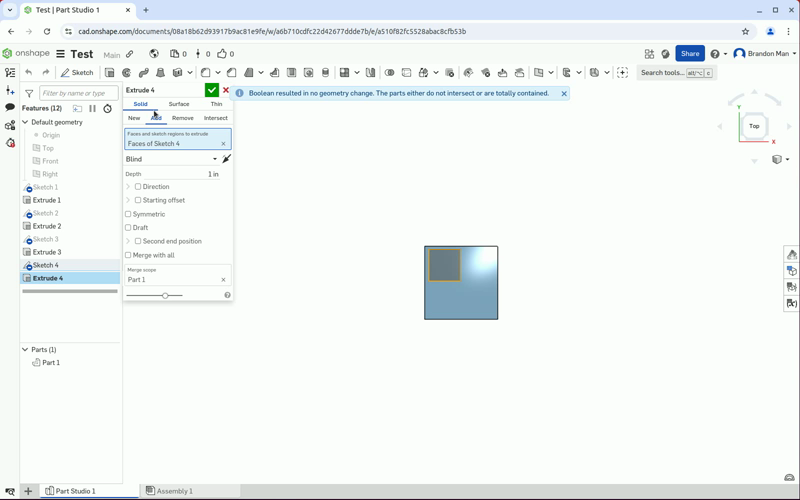
mouse_move(186, 120)
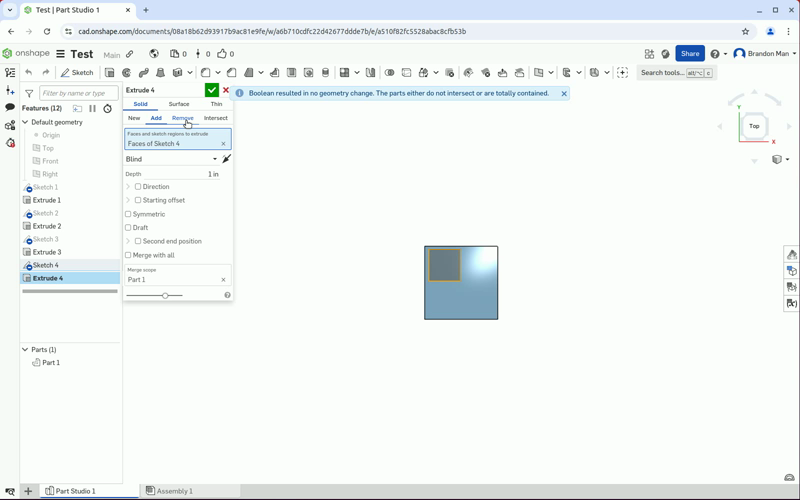
click(186, 120)
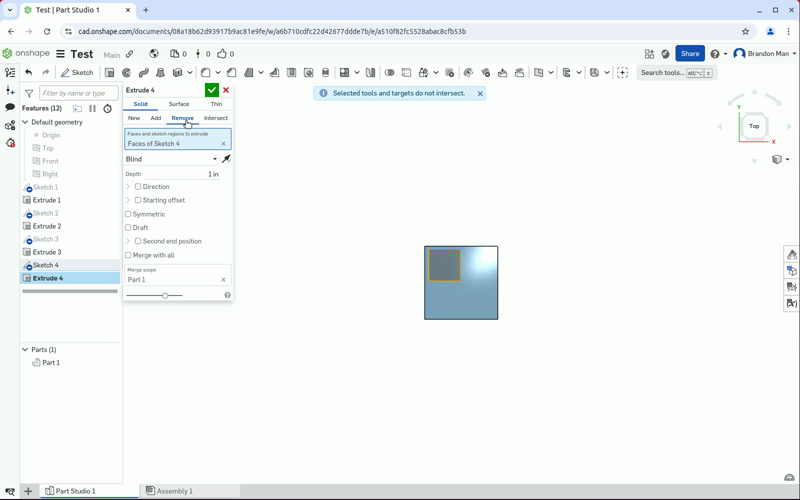
key(tab, 4)
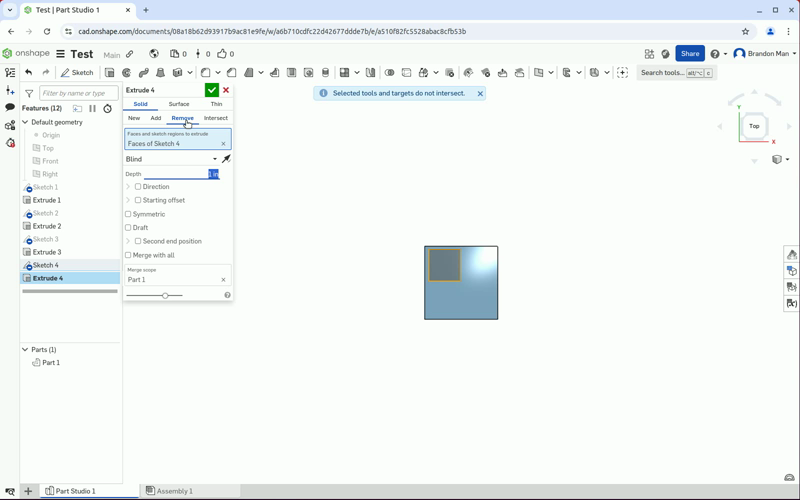
text(-22.386)
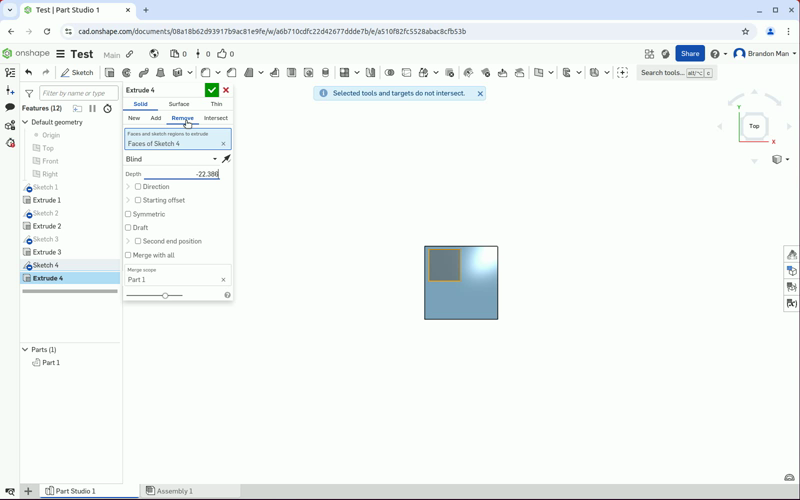
key(tab, 6)
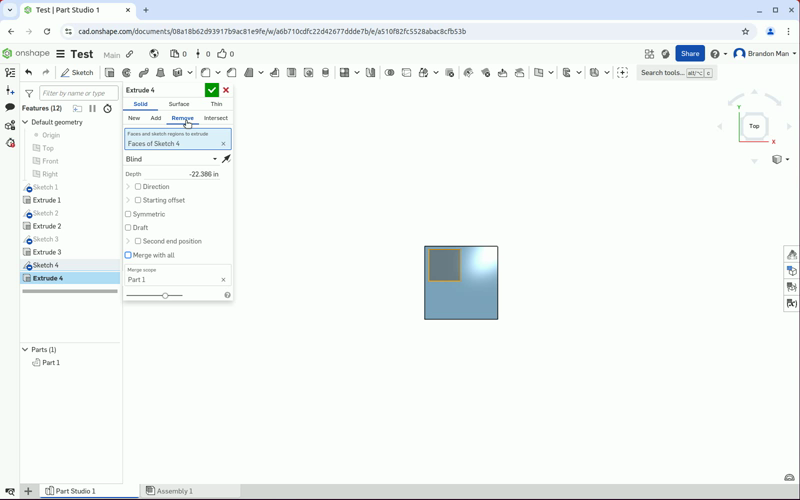
key(space)
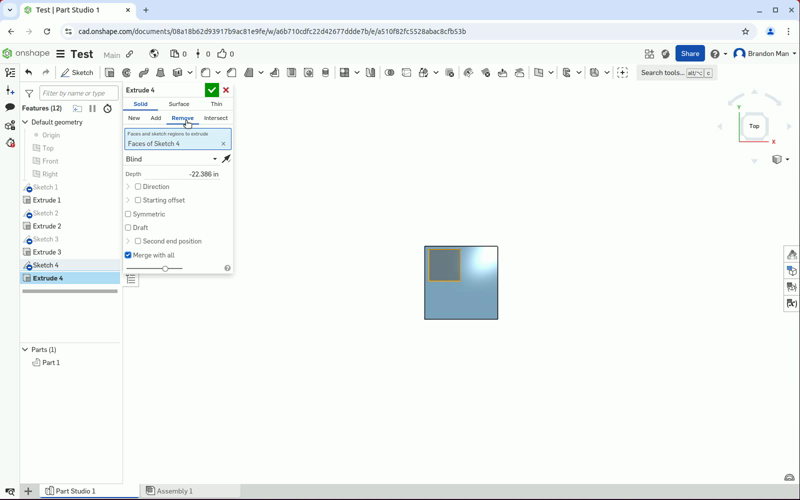
key(enter)
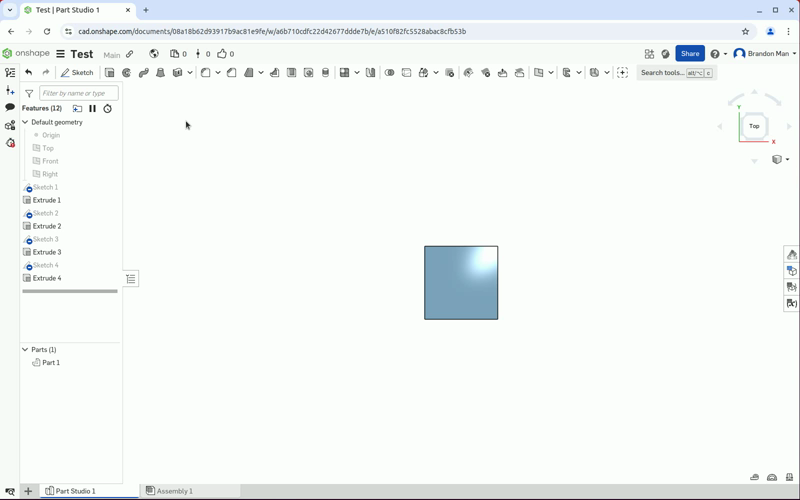
key(shift+h)
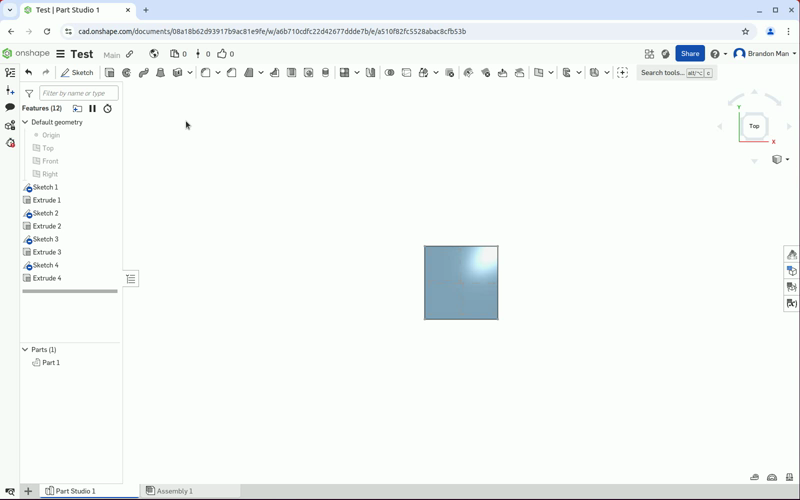
key(shift+h)
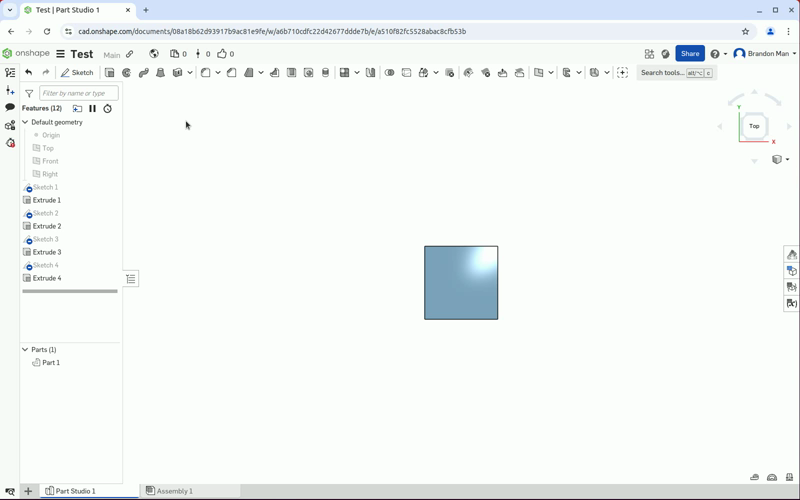
mouse_move(73, 189)
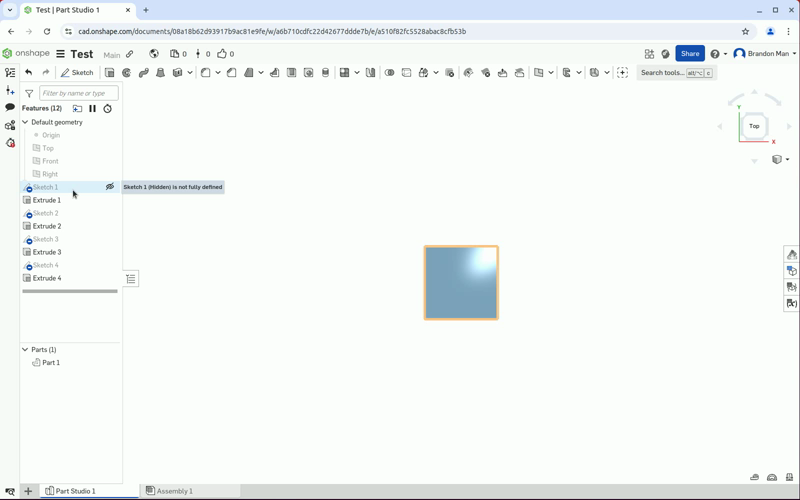
click(73, 189)
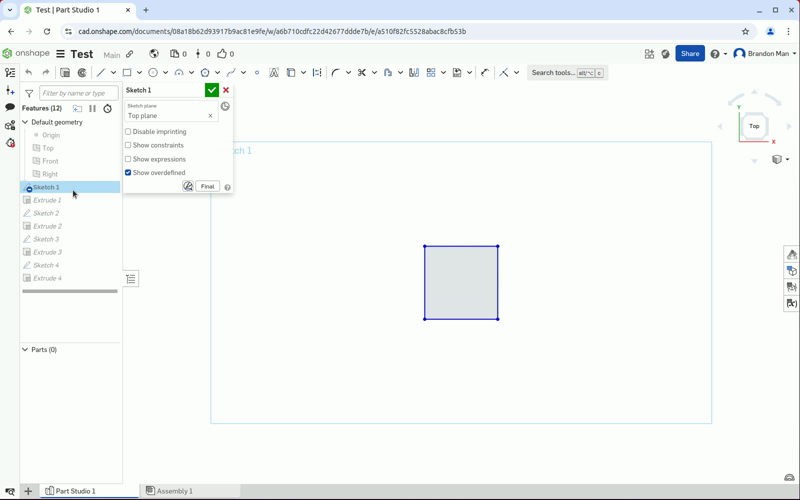
mouse_move(229, 92)
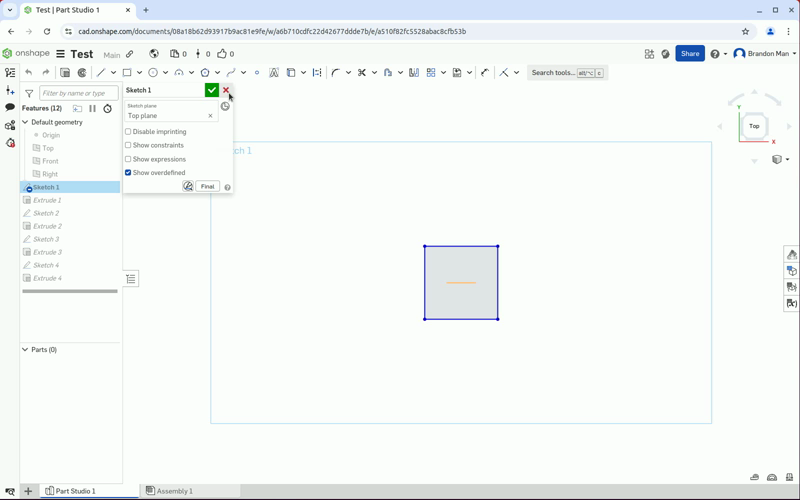
click(229, 92)
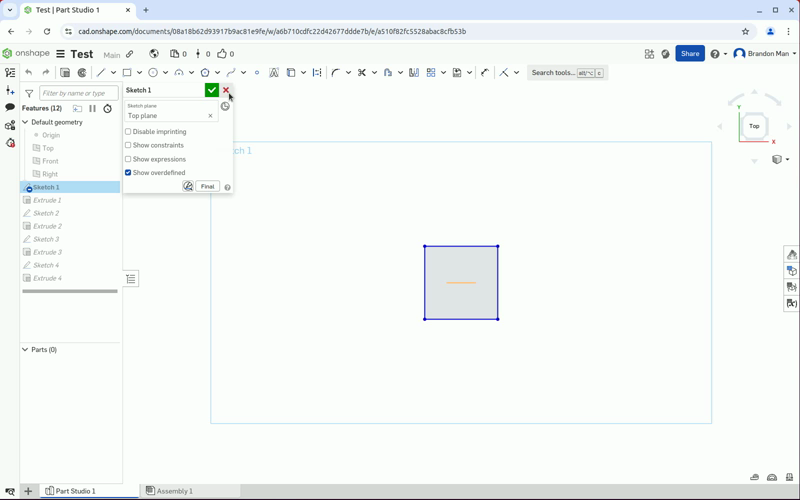
key(shift+s)
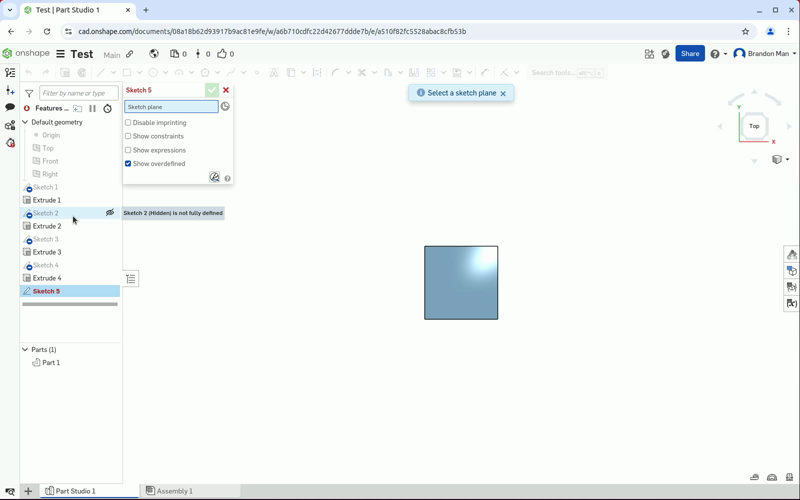
scroll(3)
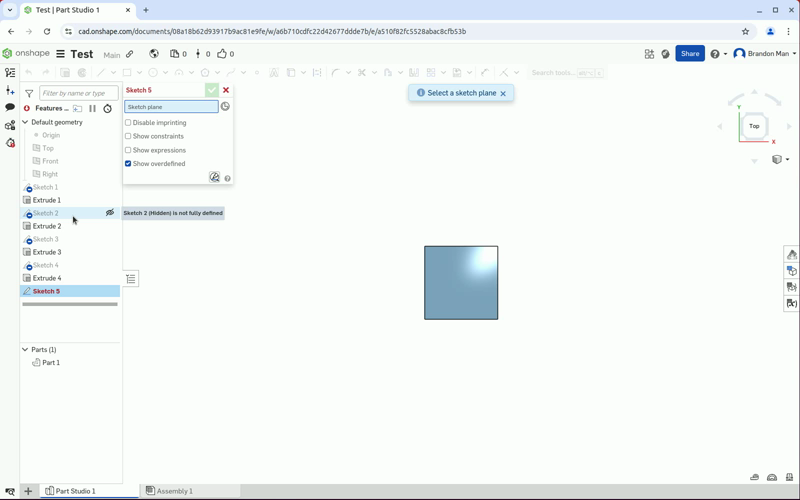
mouse_move(73, 150)
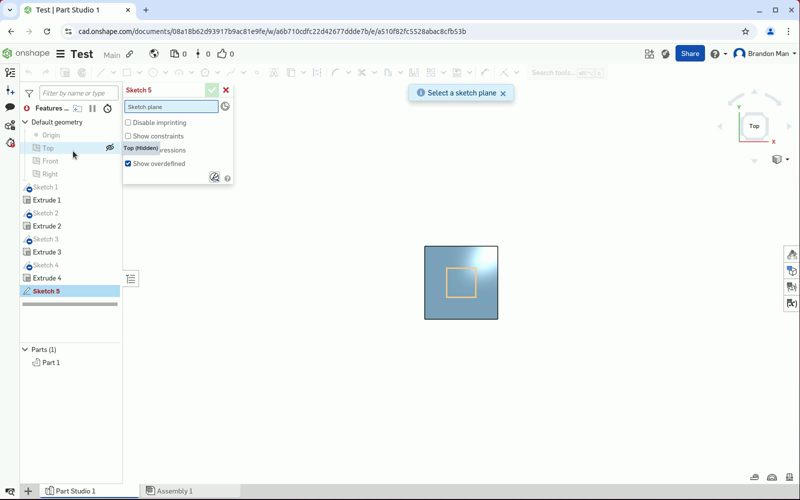
click(73, 150)
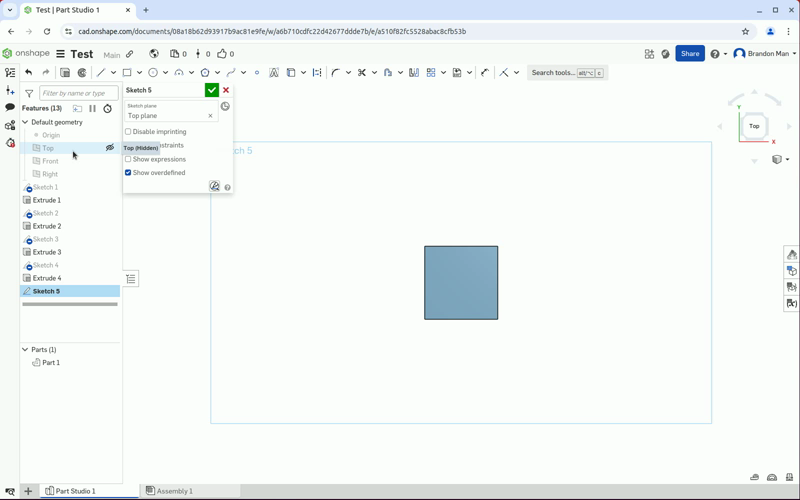
mouse_move(73, 352)
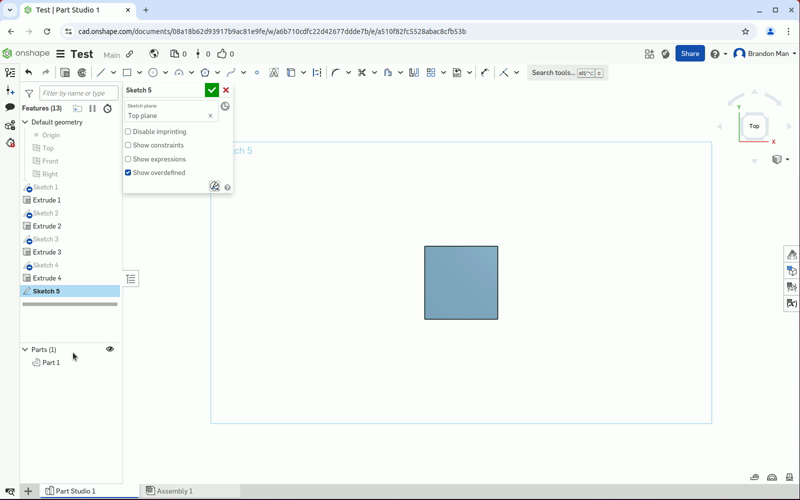
key(y)
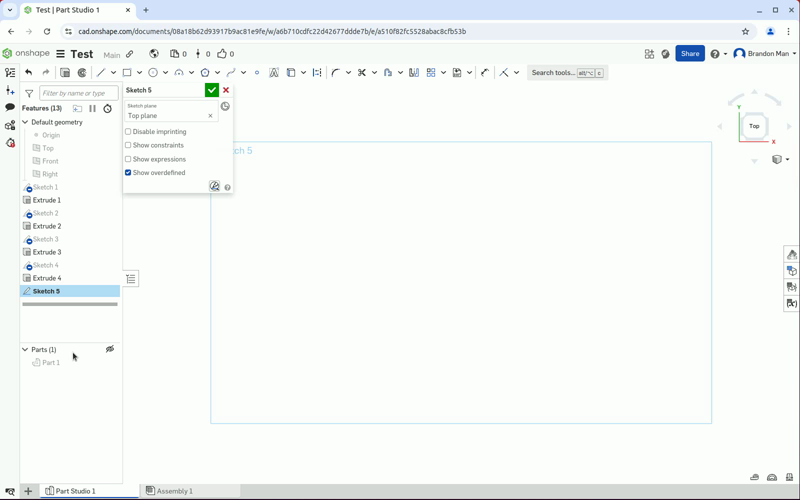
key(l)
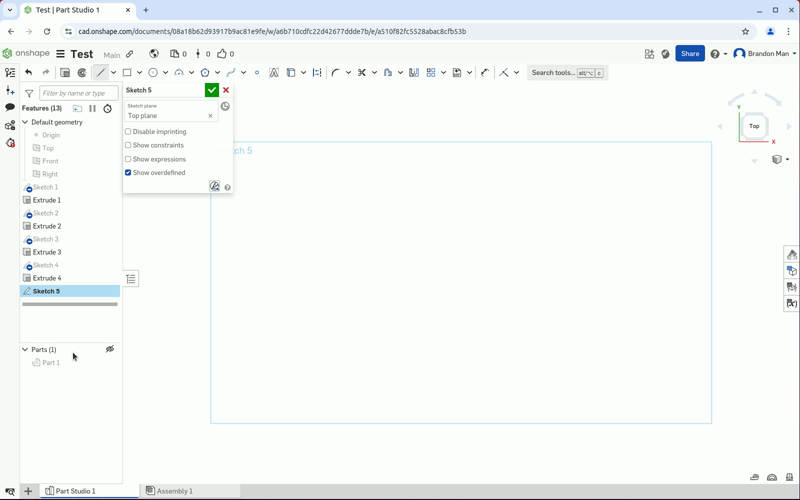
key_down(shift)
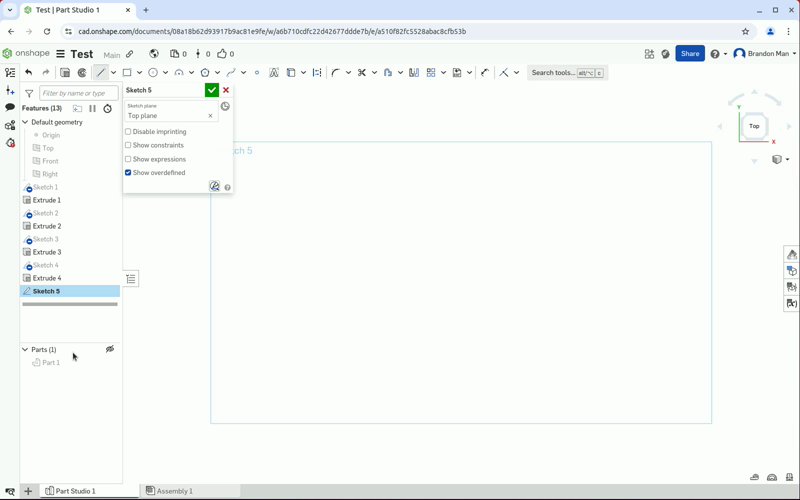
mouse_move(463, 280)
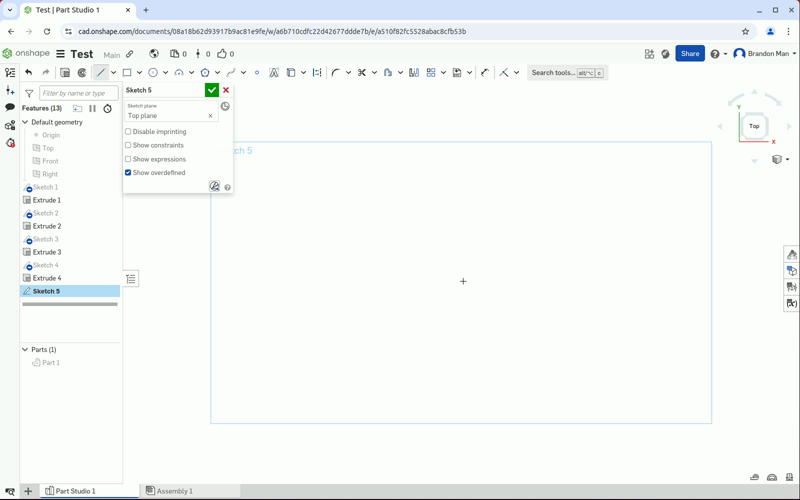
click(463, 280)
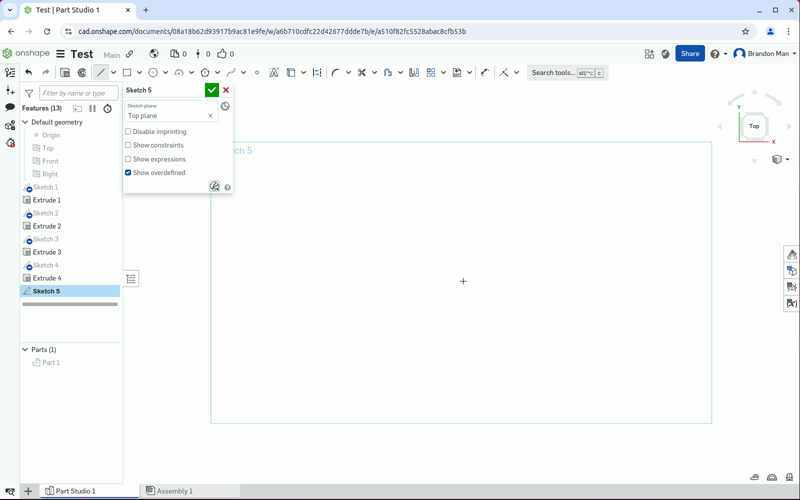
key_up(shift)
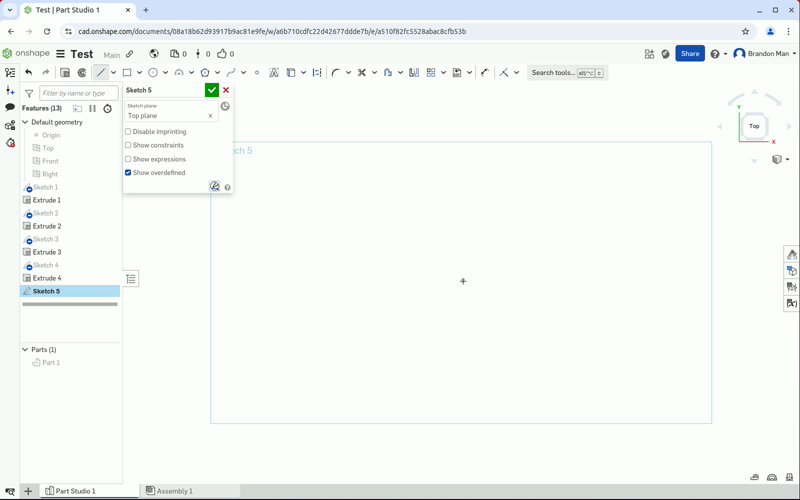
key_down(shift)
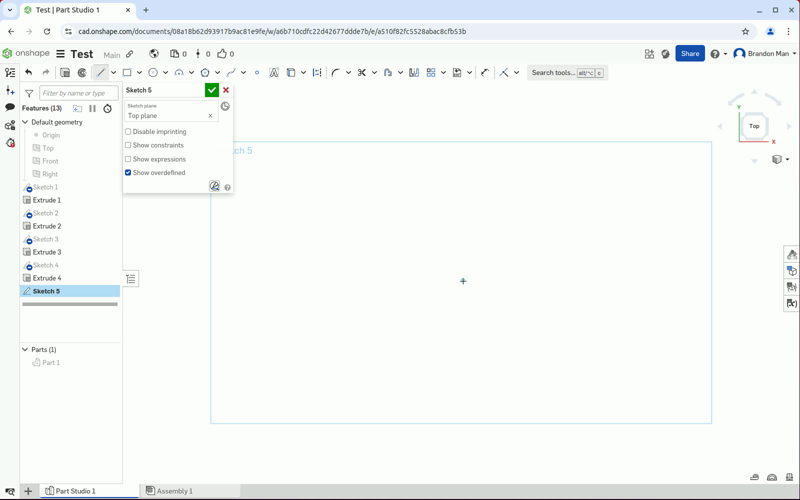
mouse_move(493, 280)
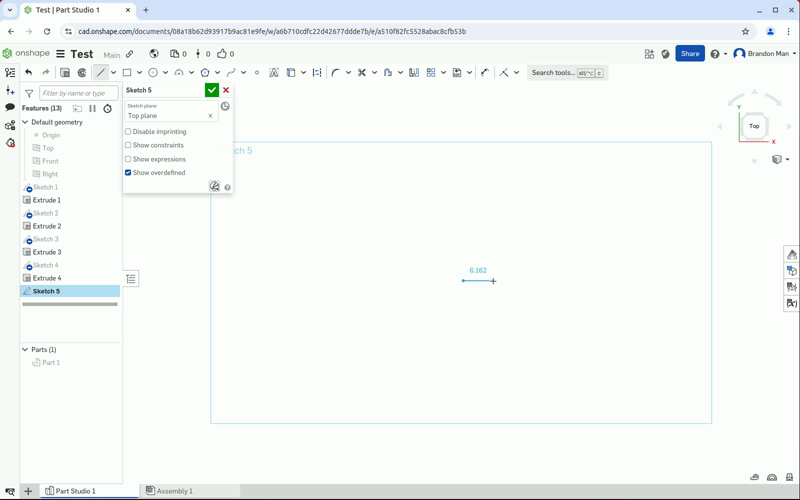
mouse_move(494, 280)
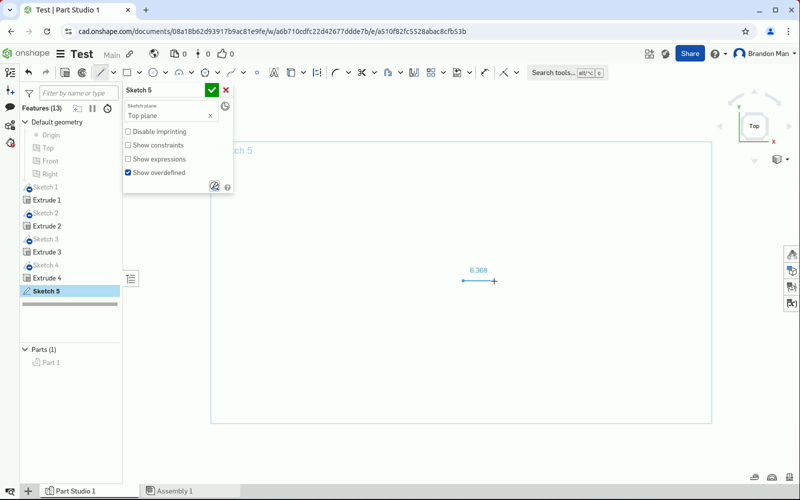
click(494, 280)
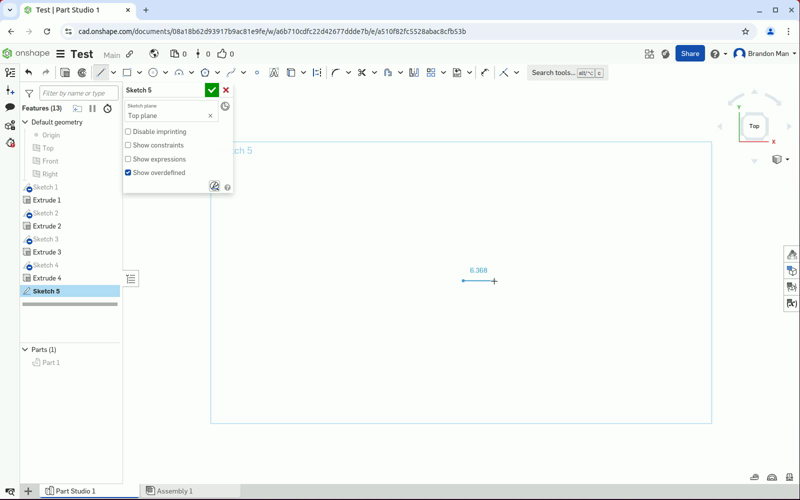
key_up(shift)
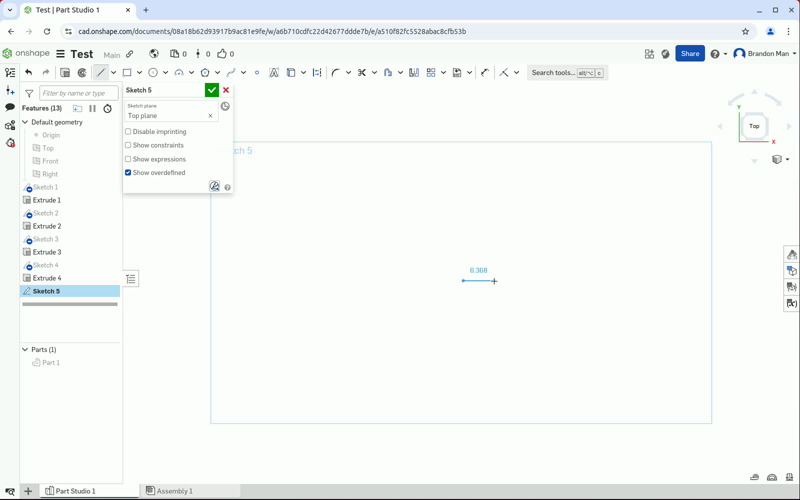
key_down(shift)
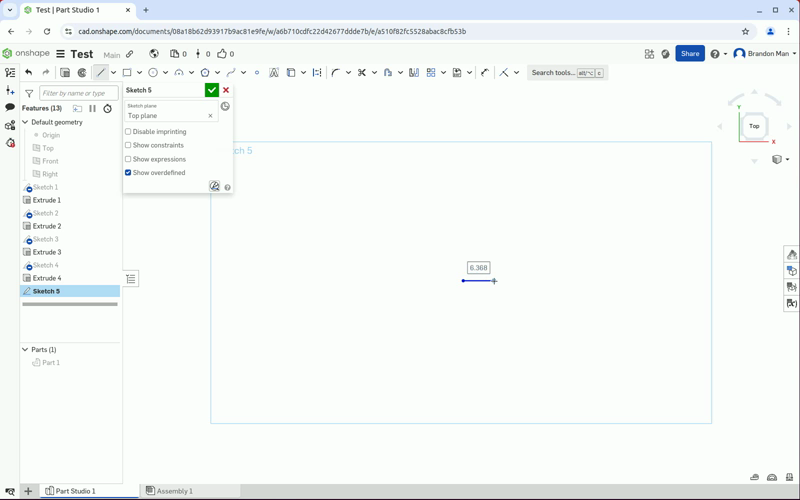
mouse_move(524, 280)
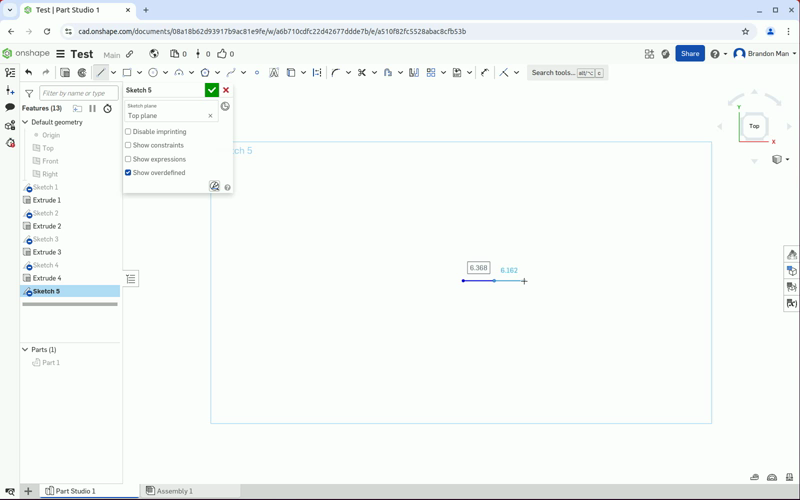
mouse_move(494, 249)
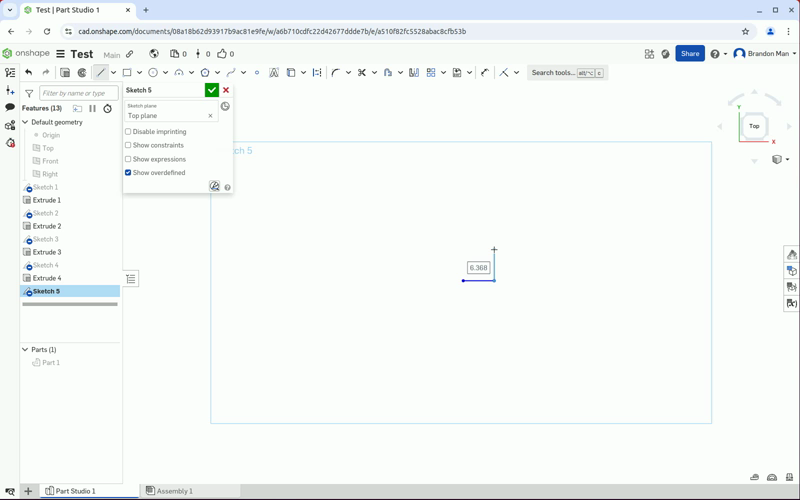
click(494, 249)
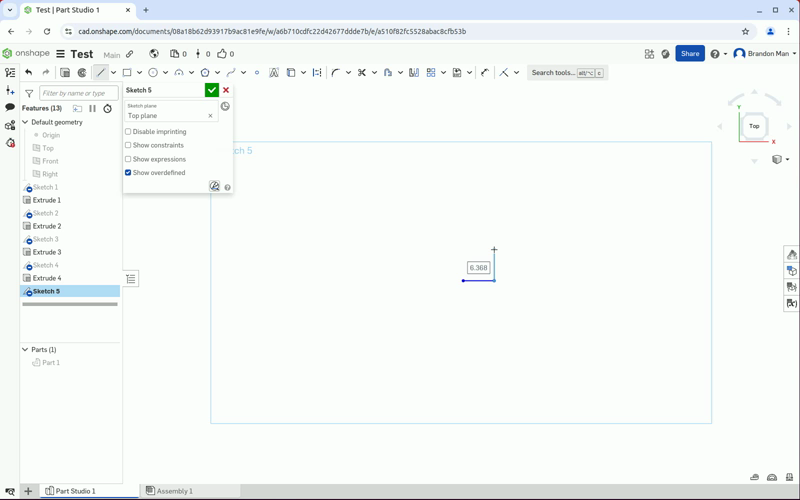
key_up(shift)
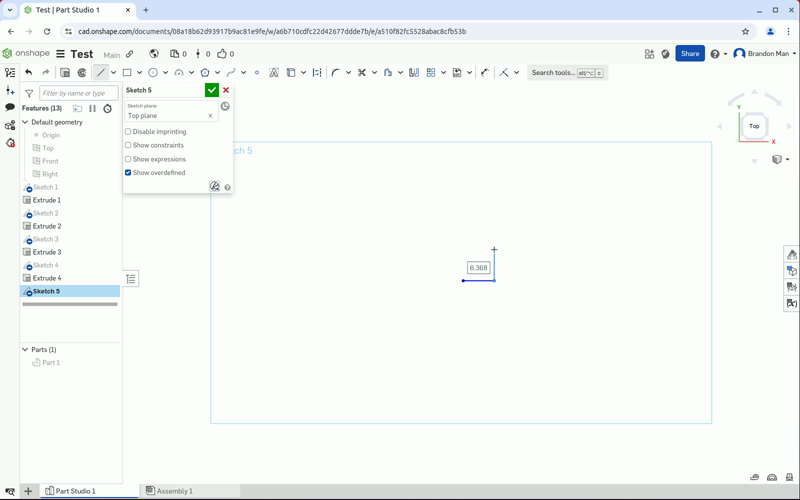
key_down(shift)
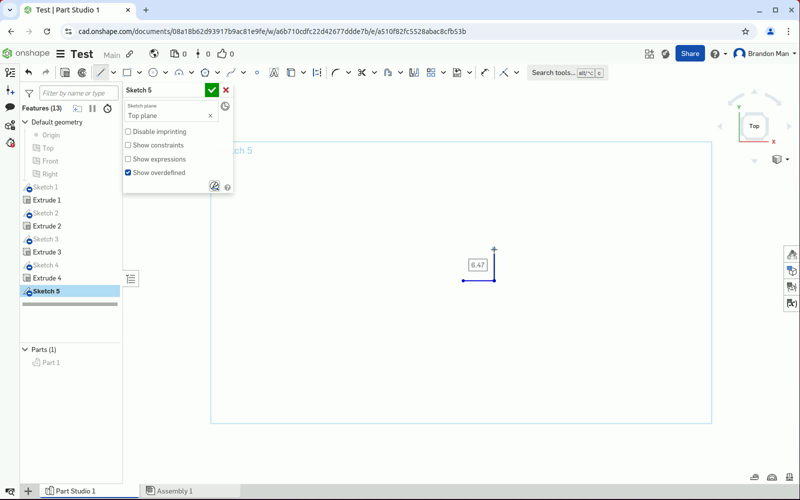
mouse_move(524, 249)
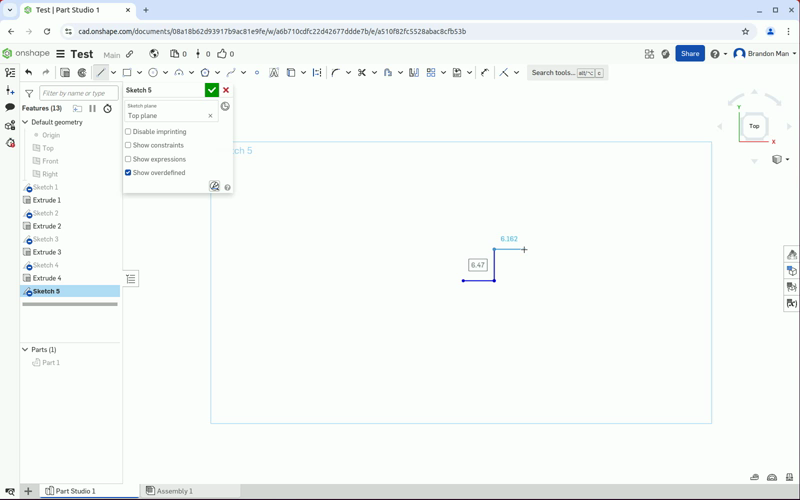
mouse_move(463, 249)
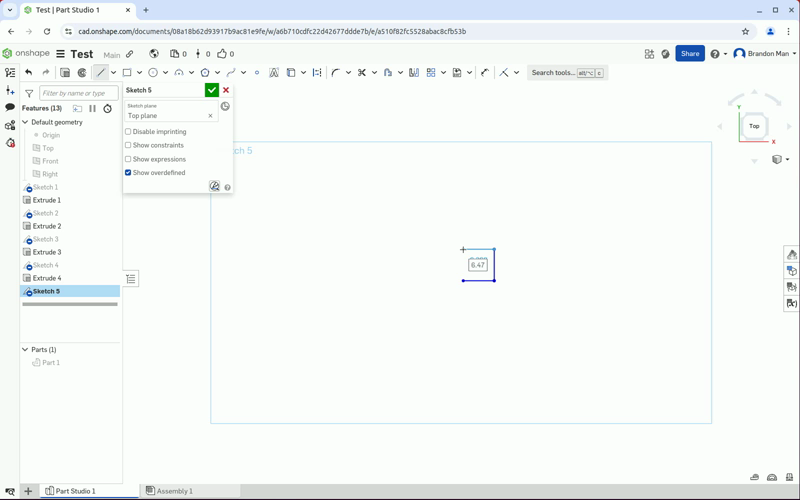
click(463, 249)
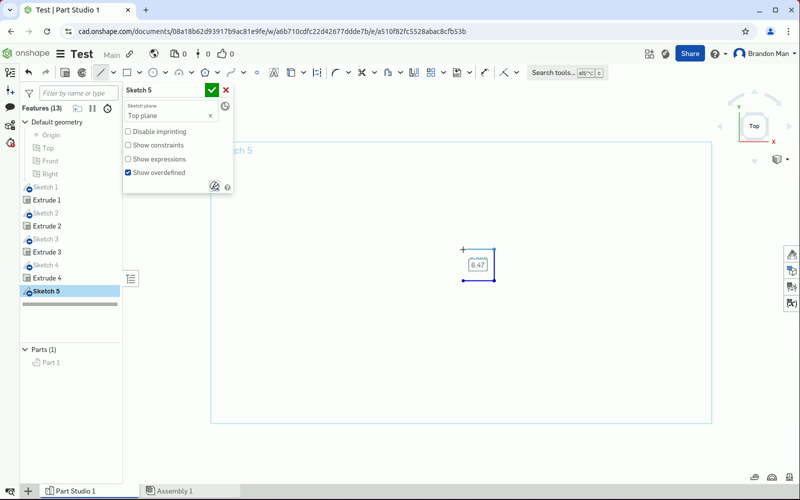
key_up(shift)
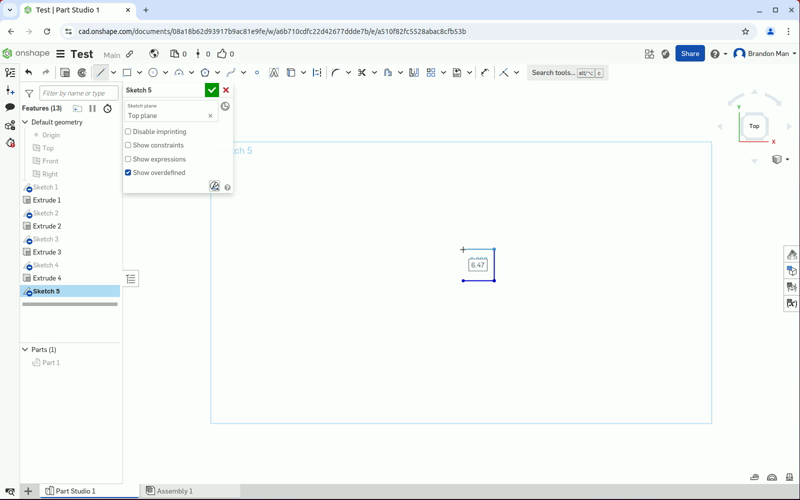
mouse_move(493, 249)
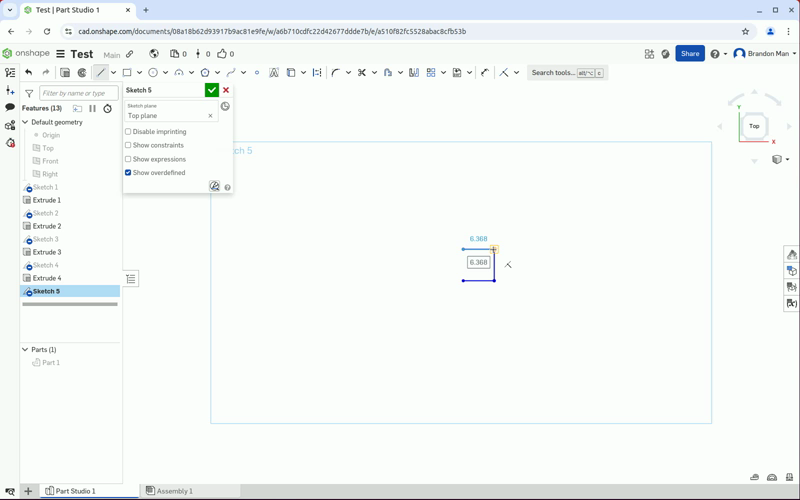
key_down(shift)
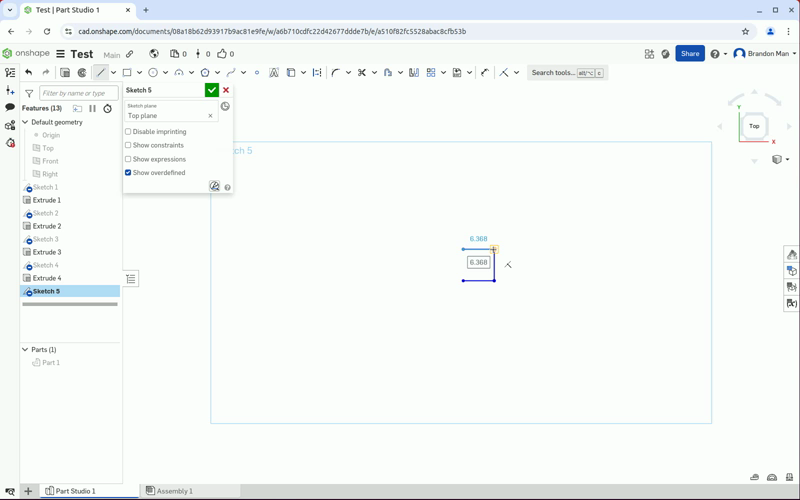
mouse_move(463, 280)
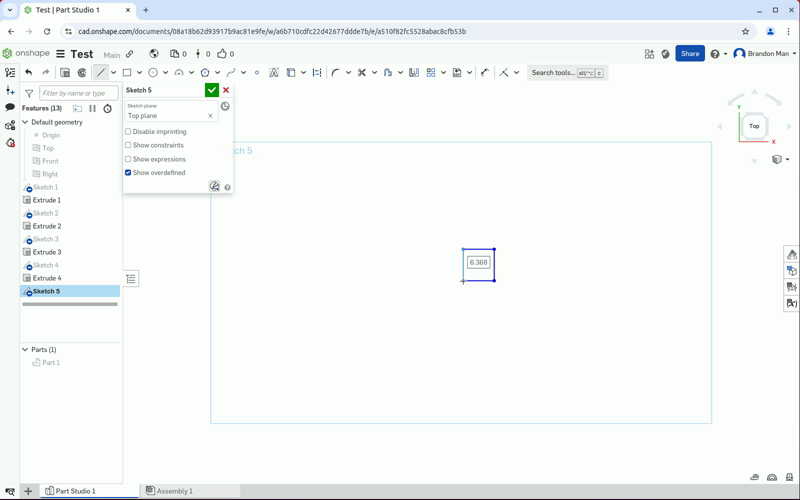
key_up(shift)
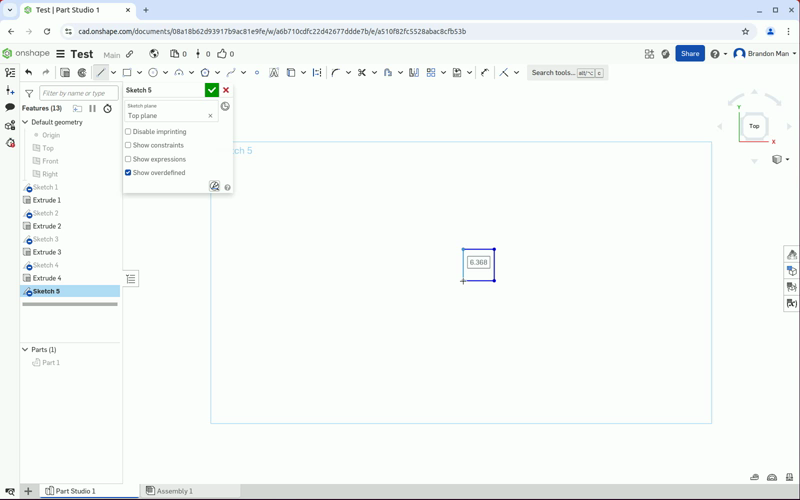
click(463, 280)
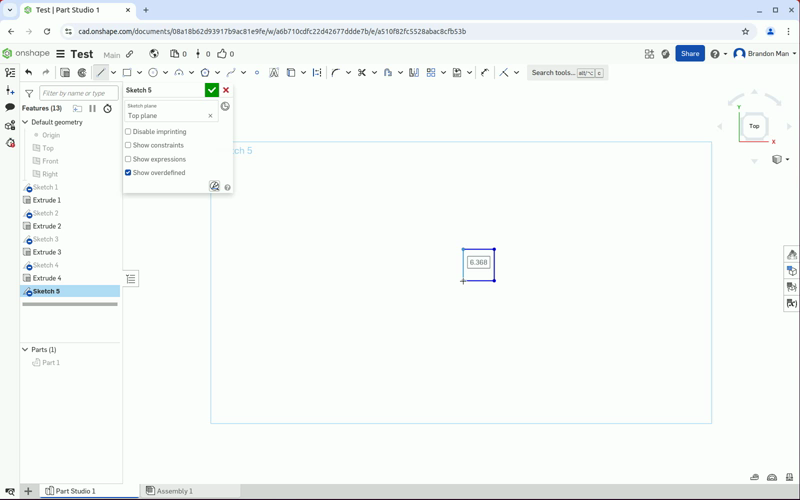
key(esc)
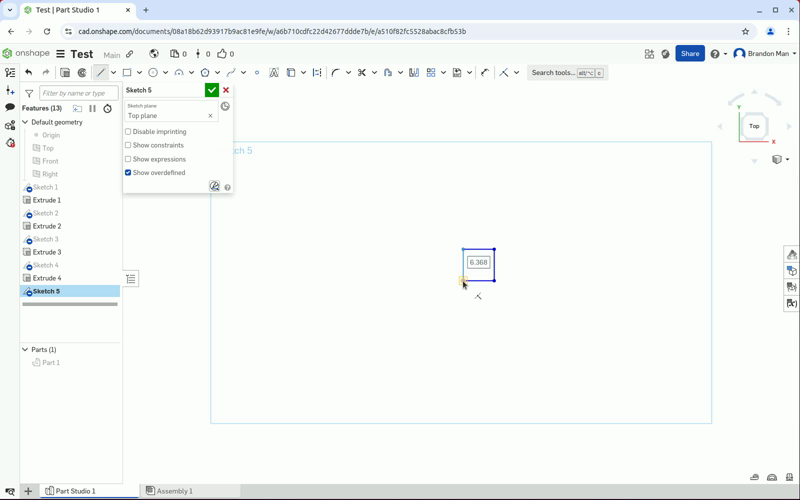
mouse_move(492, 276)
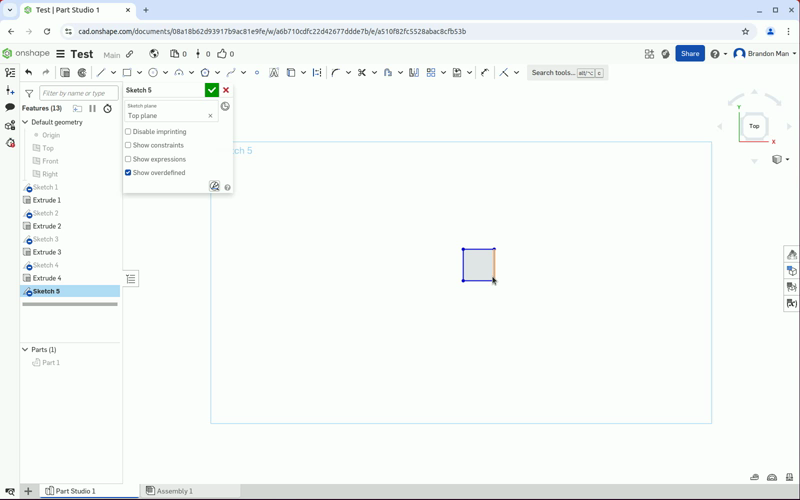
scroll(6)
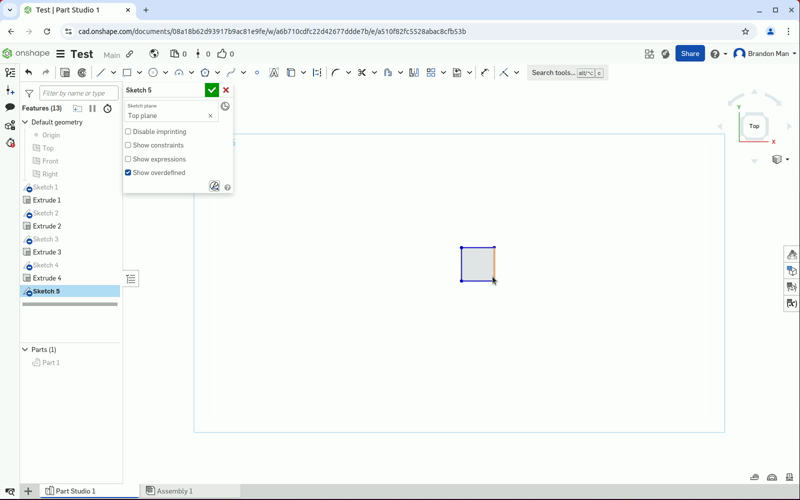
scroll(6)
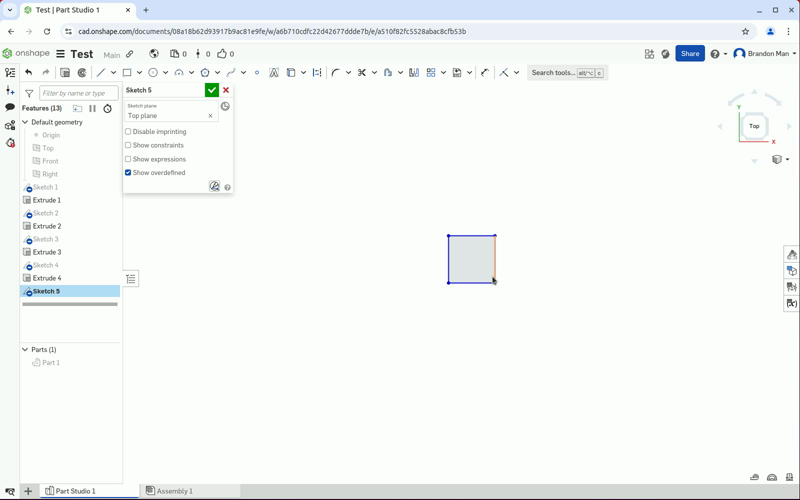
scroll(6)
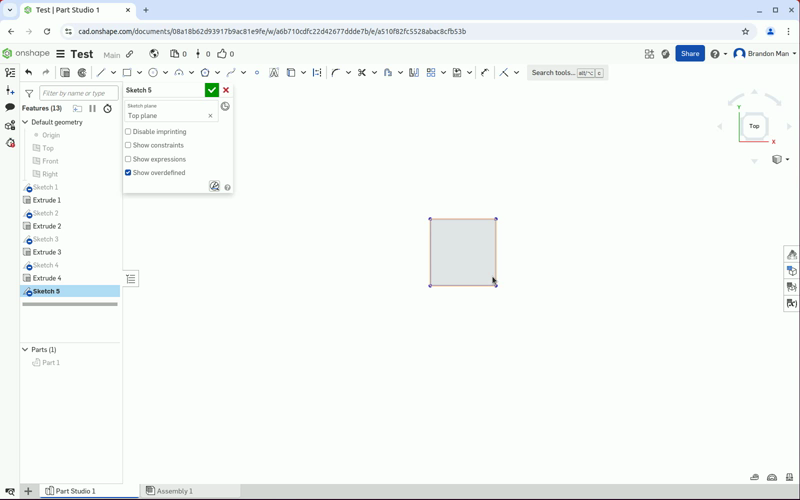
scroll(6)
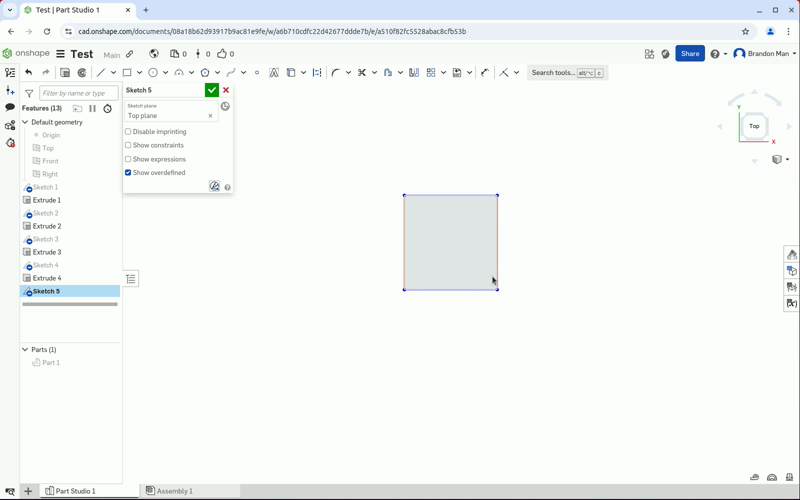
scroll(6)
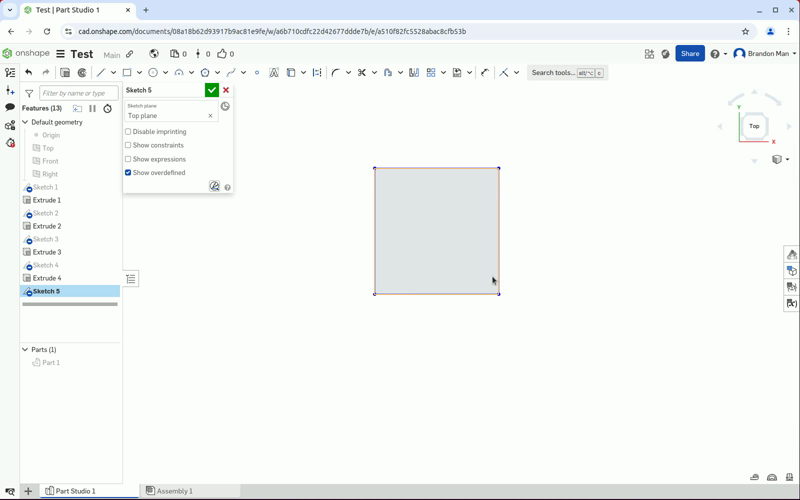
scroll(6)
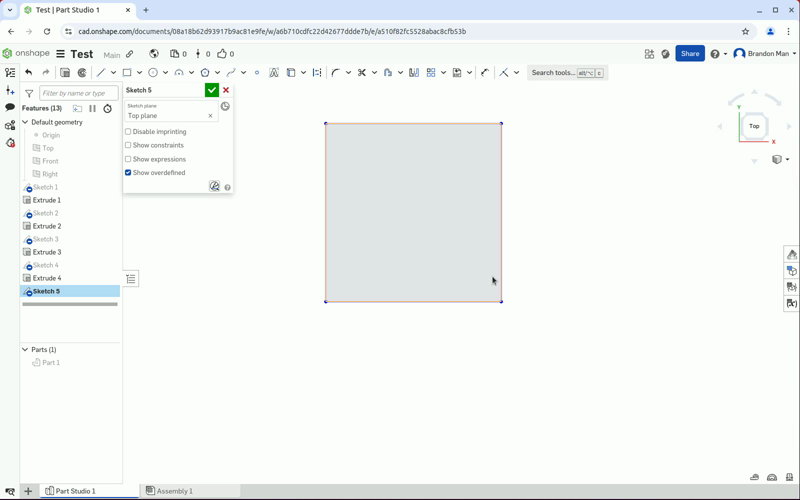
scroll(6)
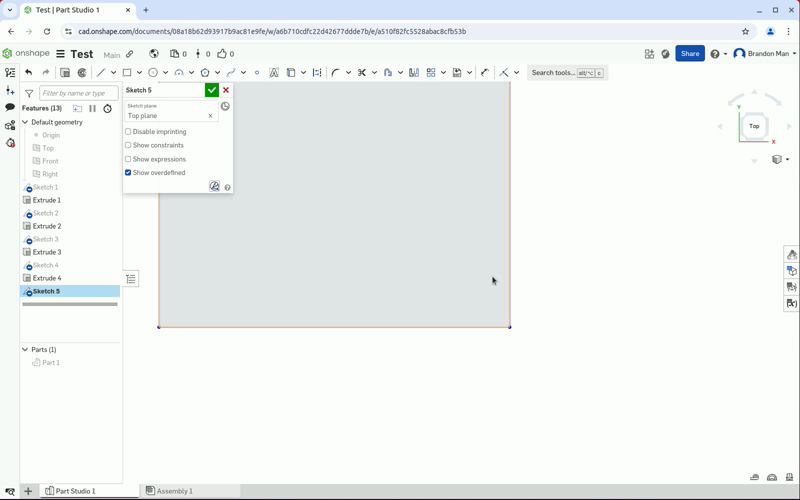
click(492, 276)
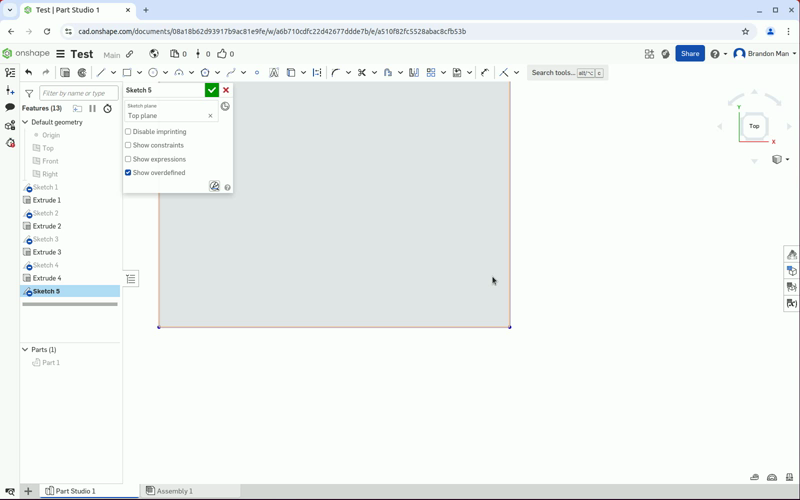
scroll(-6)
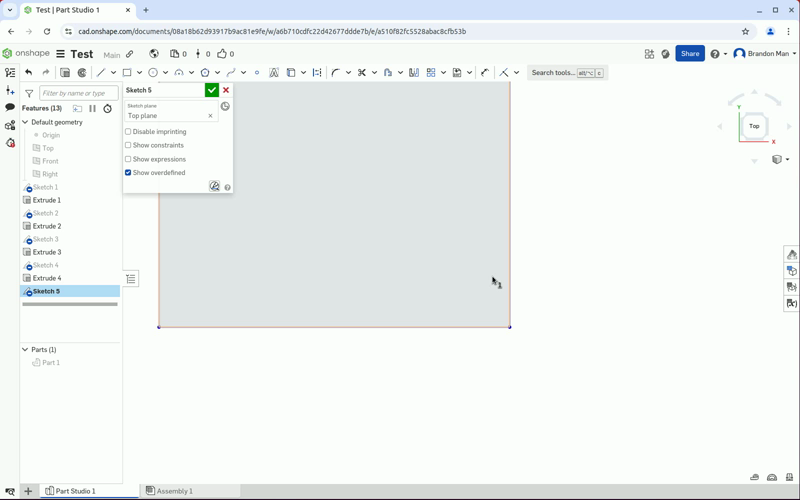
scroll(-6)
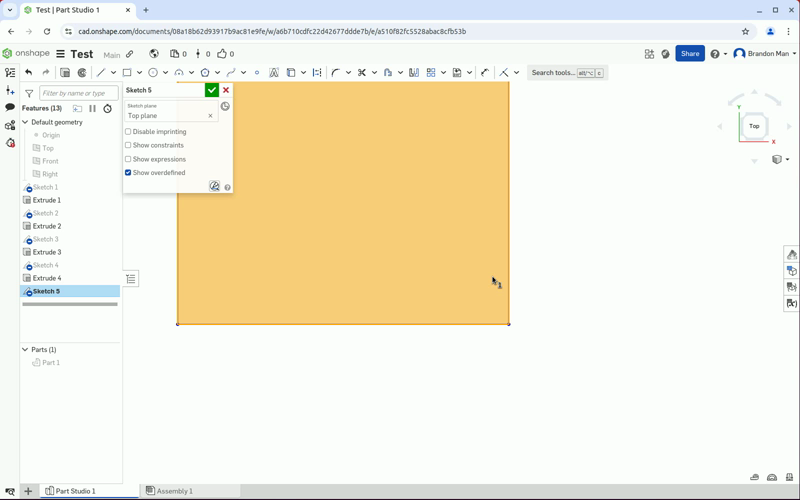
scroll(-6)
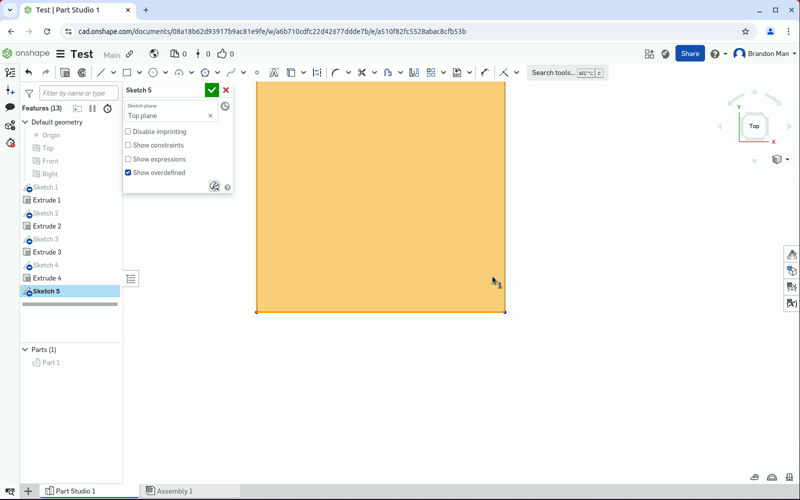
scroll(-6)
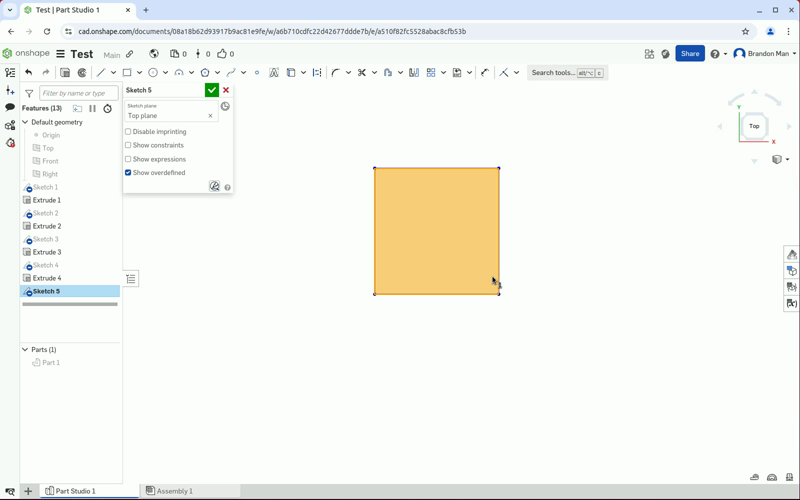
scroll(-6)
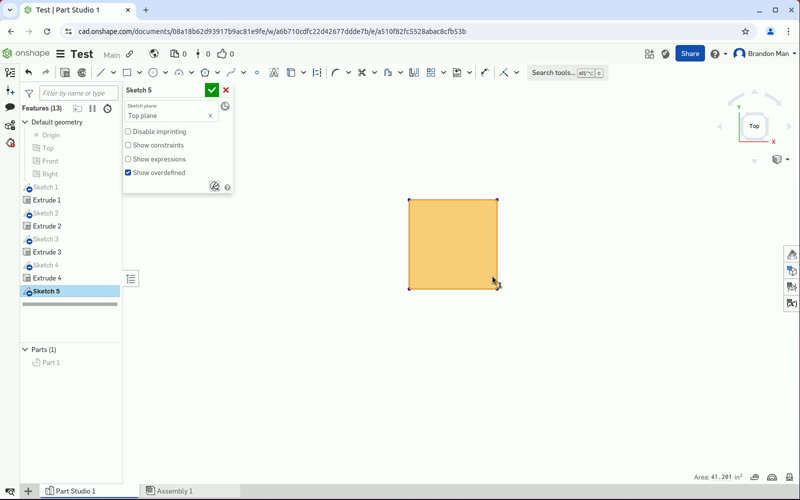
scroll(-6)
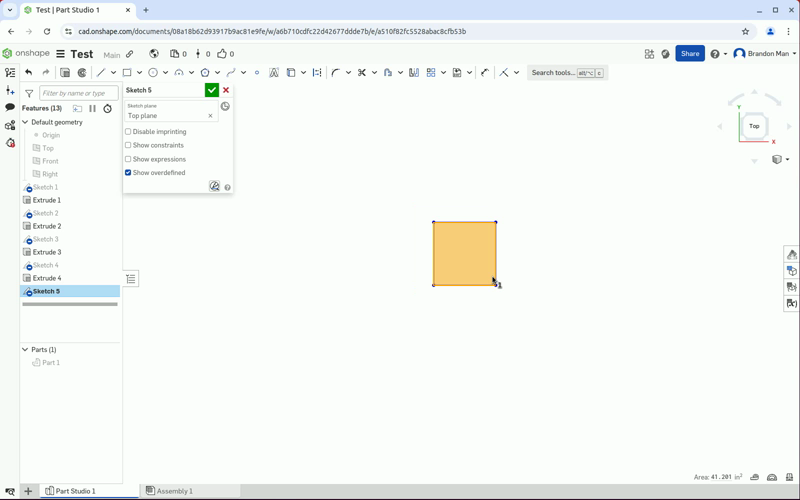
scroll(-6)
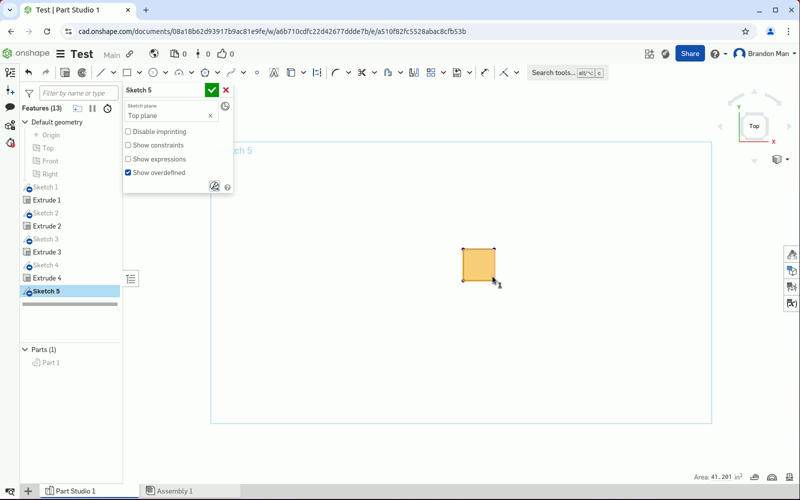
mouse_move(73, 352)
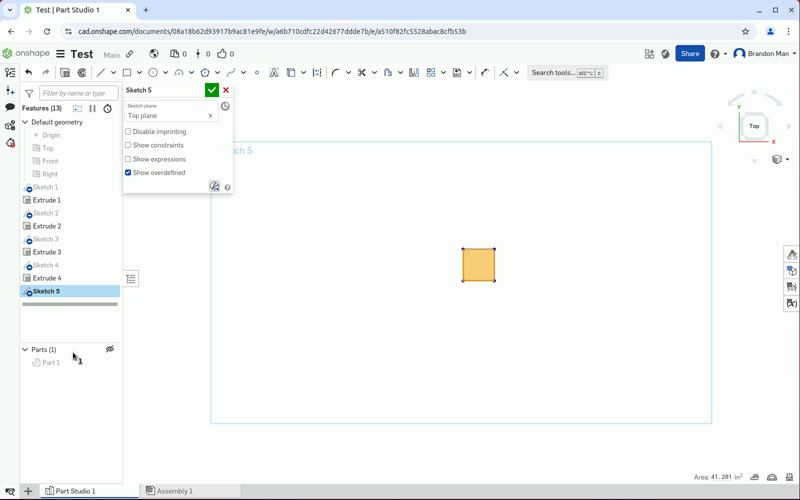
key(shift+y)
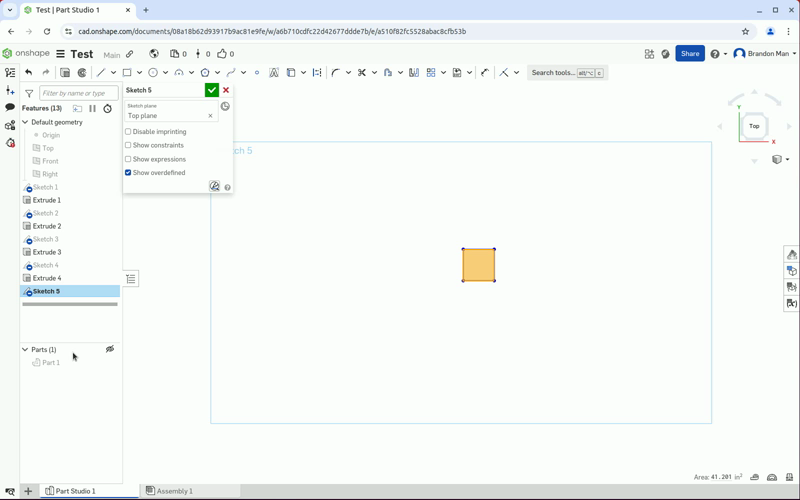
key(shift+e)
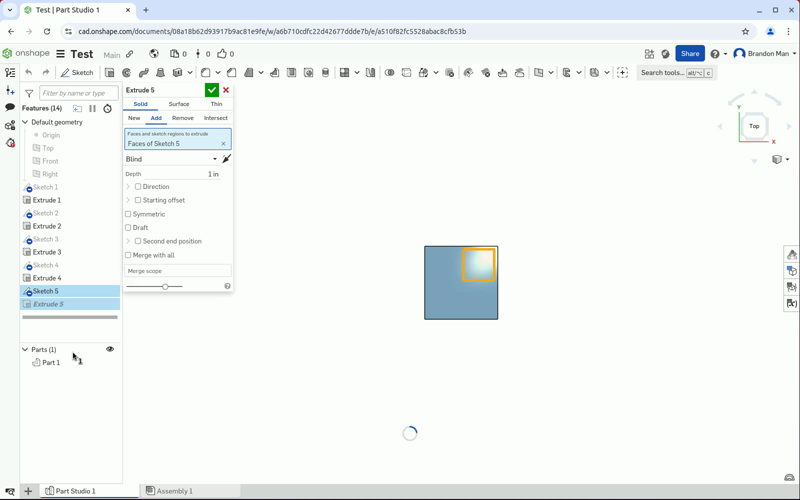
mouse_move(143, 106)
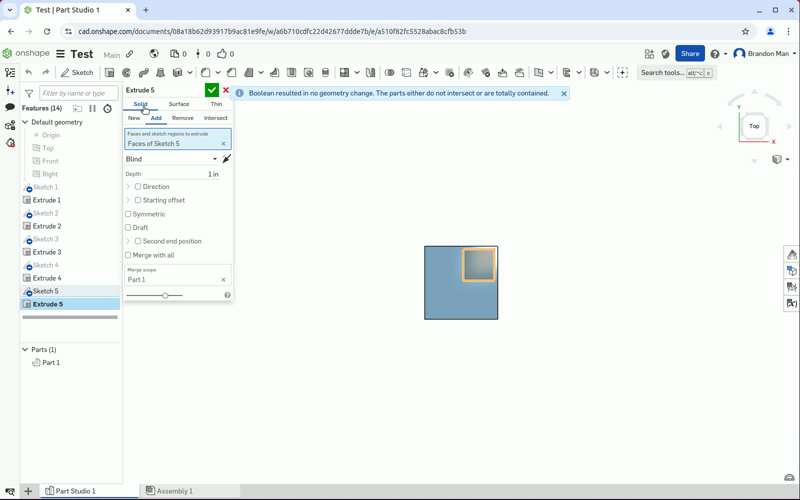
click(143, 106)
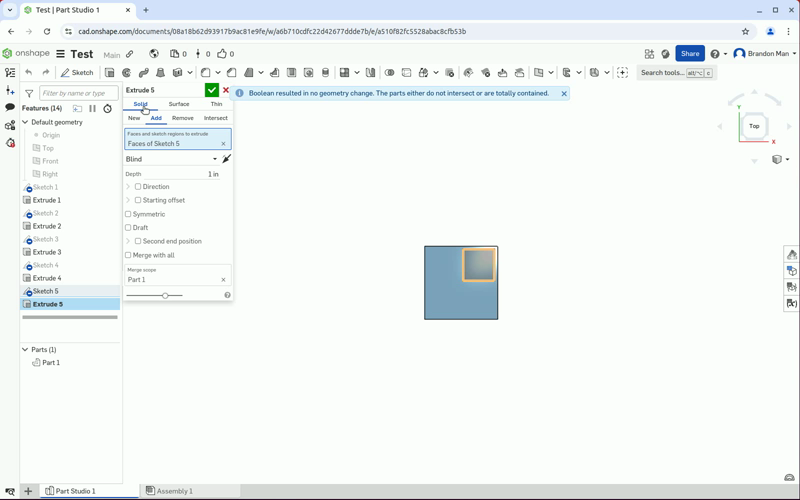
mouse_move(186, 120)
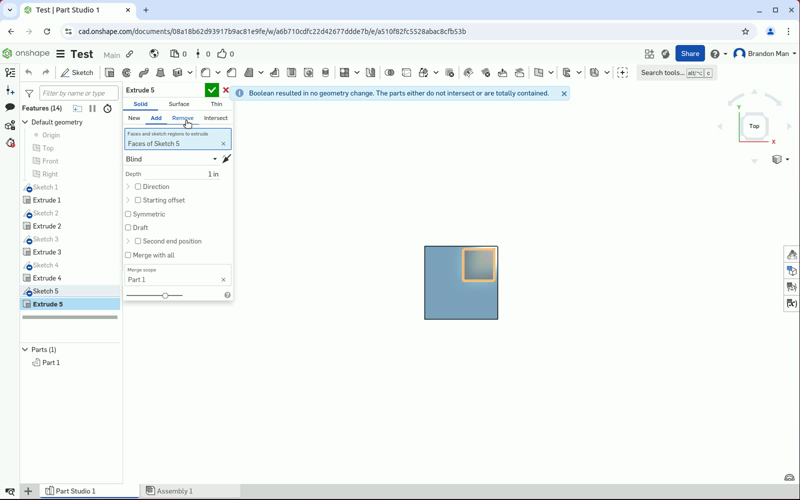
click(186, 120)
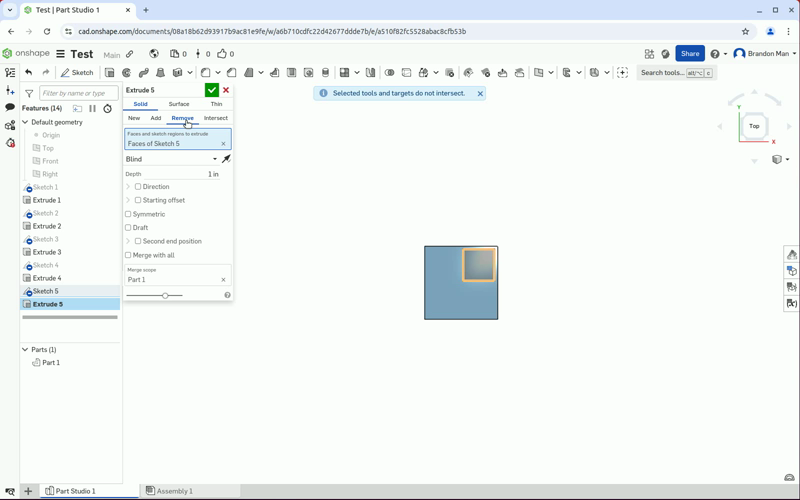
key(tab, 4)
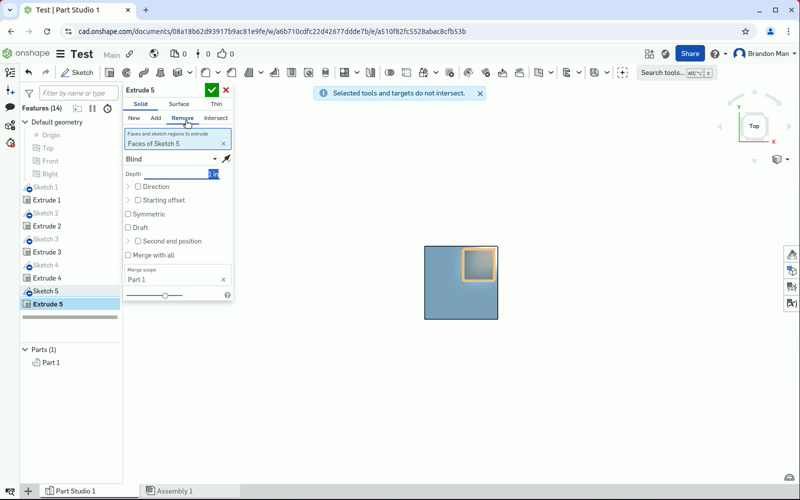
text(-22.386)
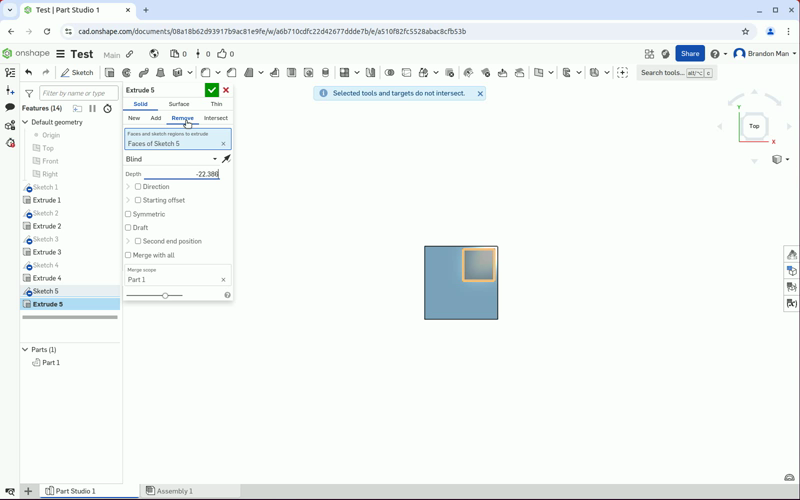
key(tab, 6)
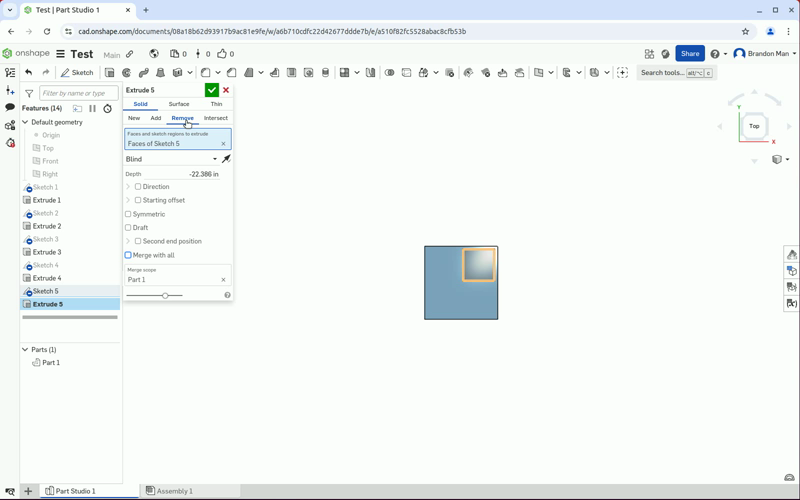
key(space)
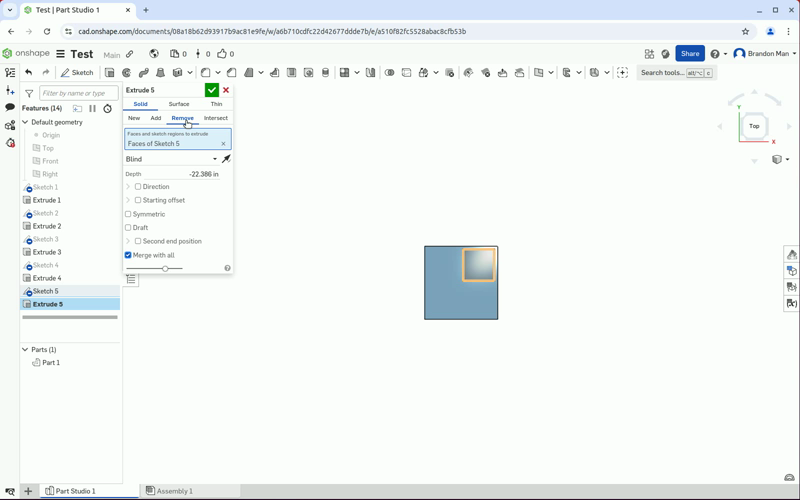
key(enter)
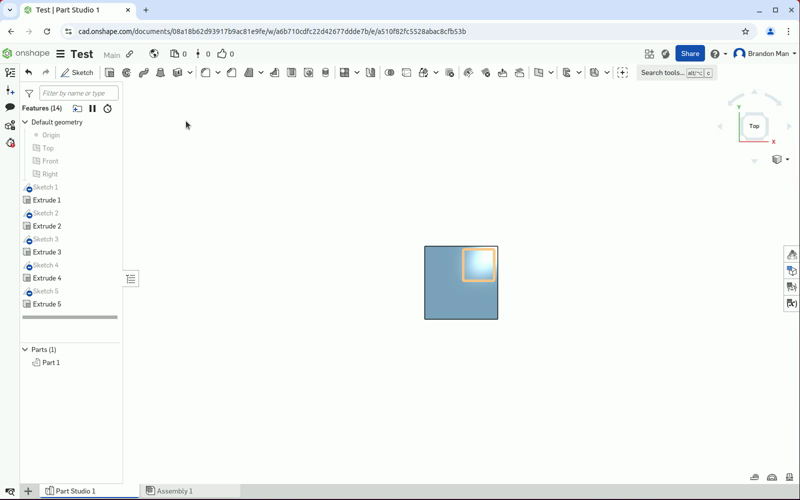
key(shift+h)
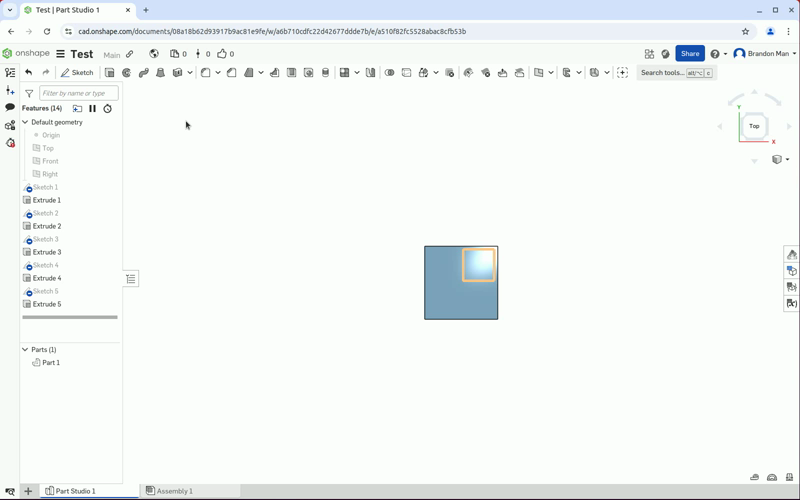
key(shift+h)
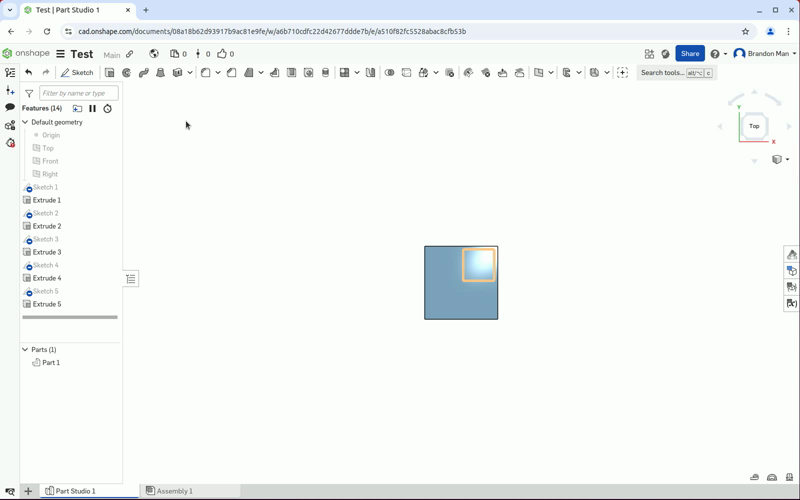
key(shift+7)
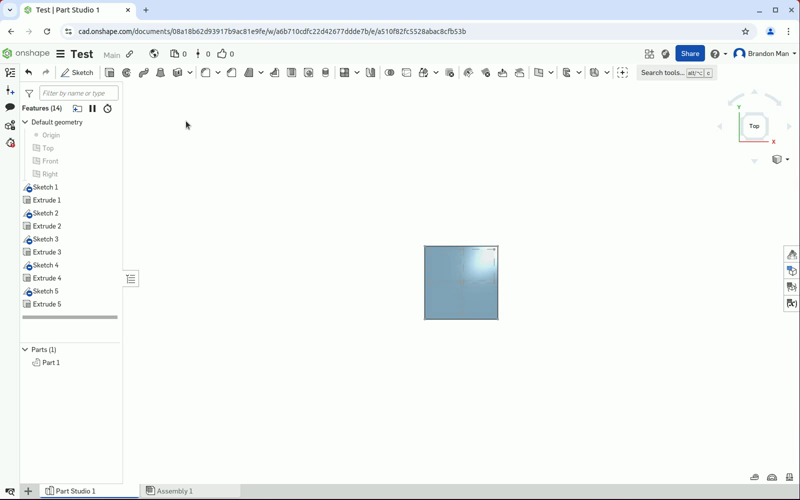
key(up, 3)
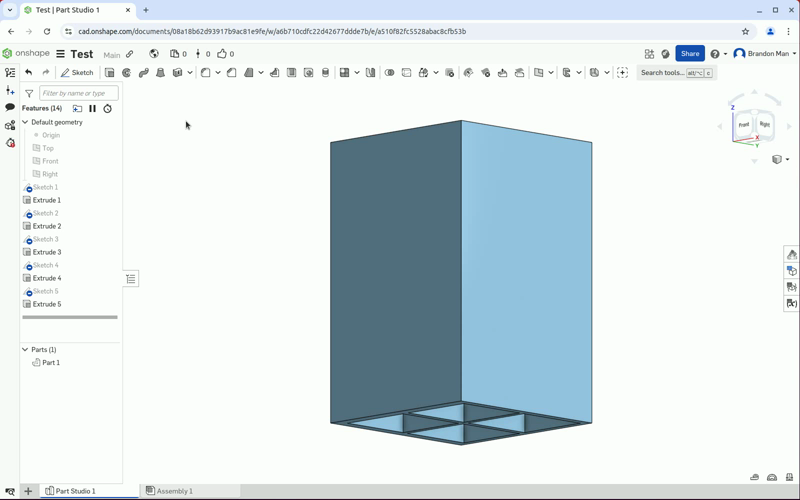
key(left, 3)
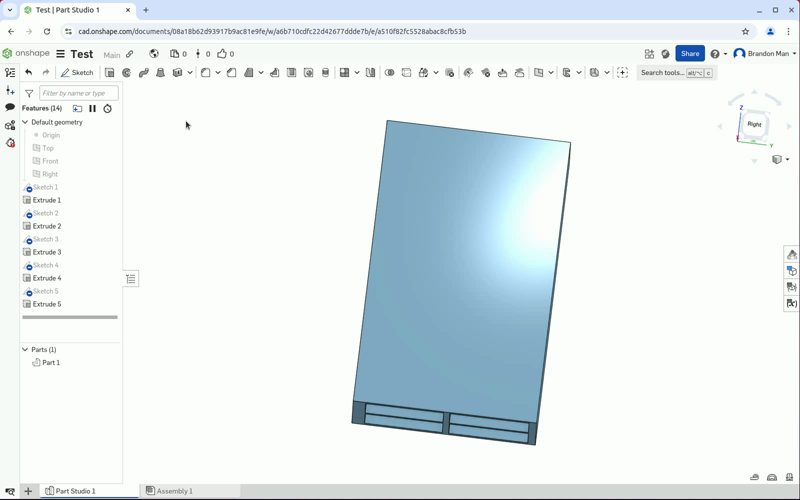
key(right, 3)
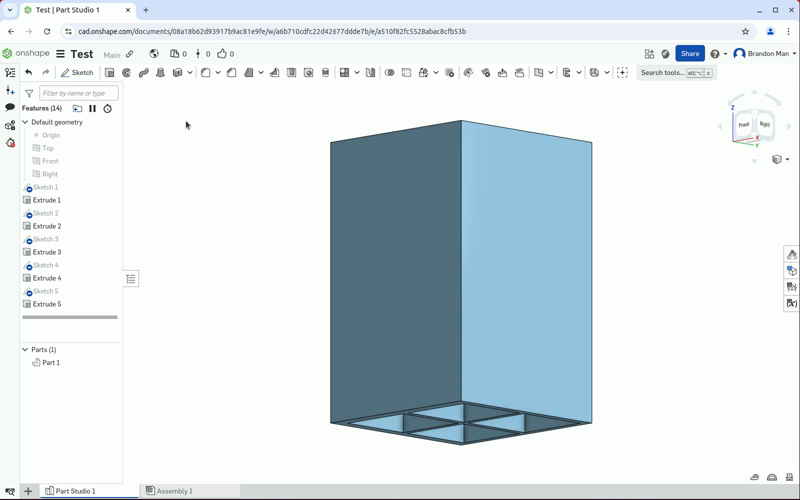
key(down, 3)
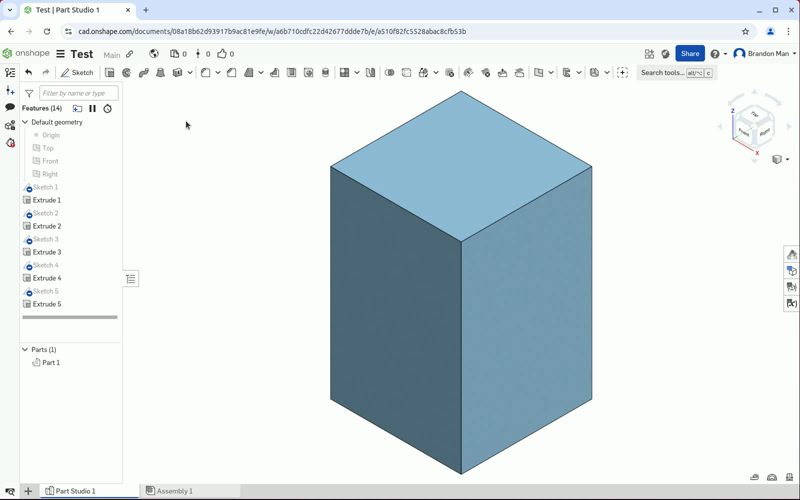
mouse_move(73, 189)
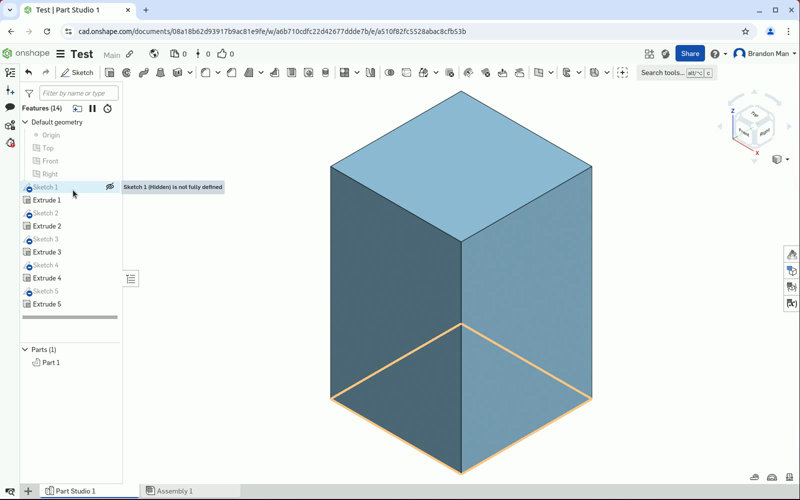
click(73, 189)